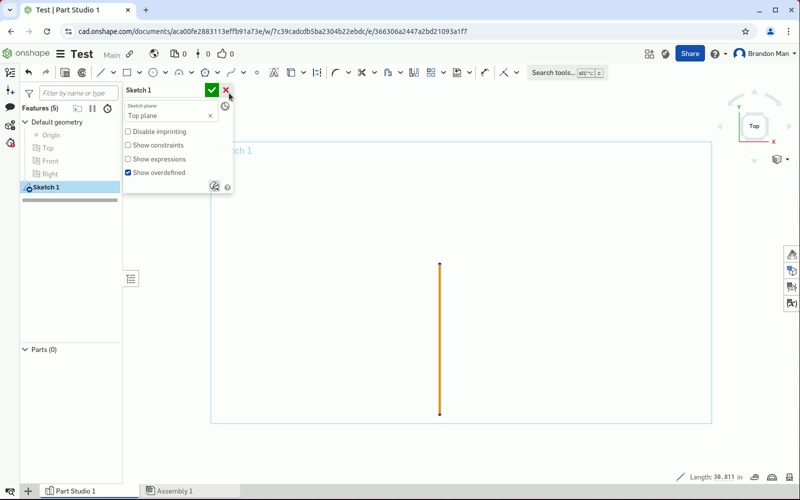
key(shift+h)
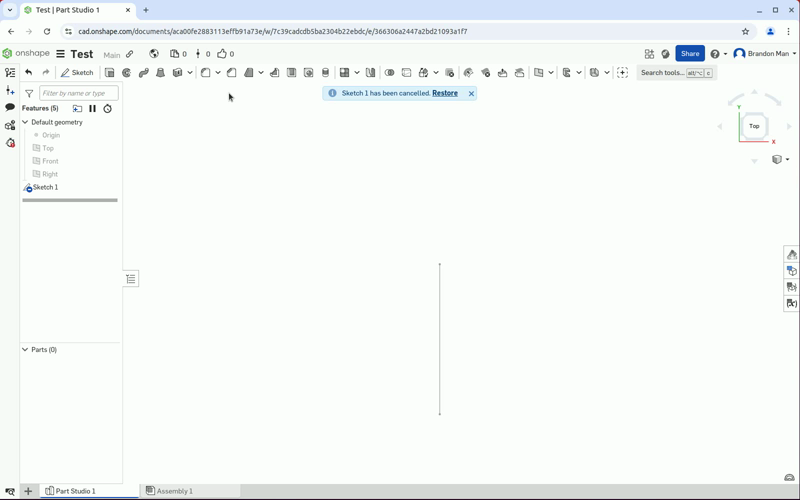
mouse_move(73, 352)
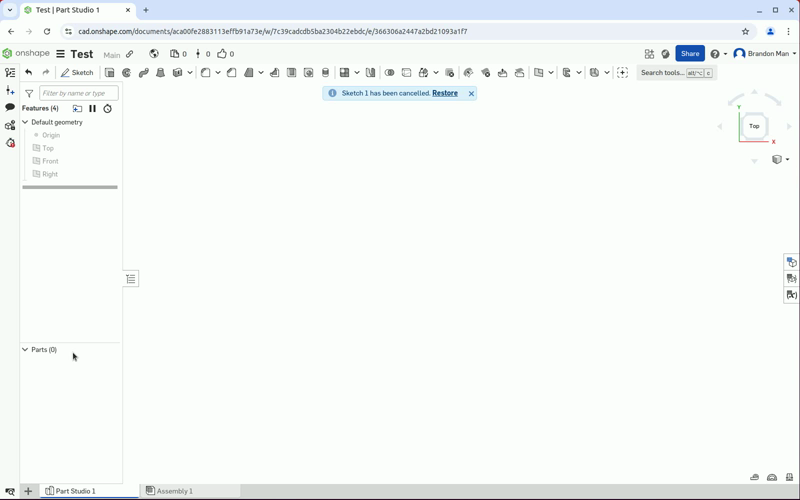
key(y)
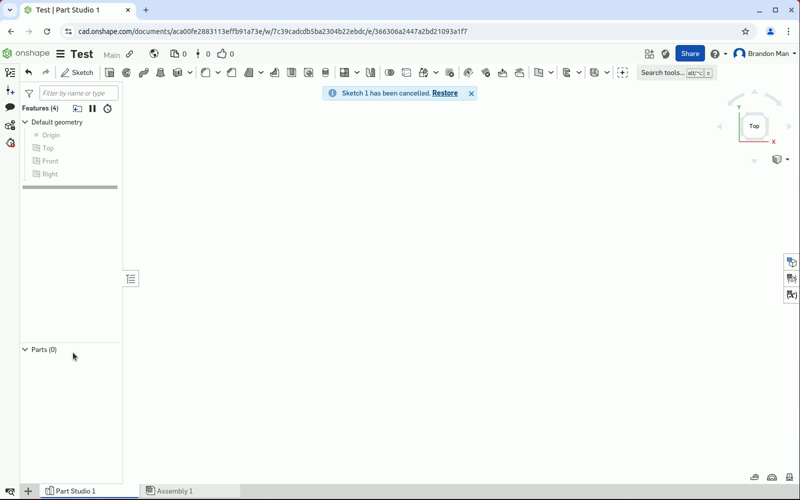
key(shift+p)
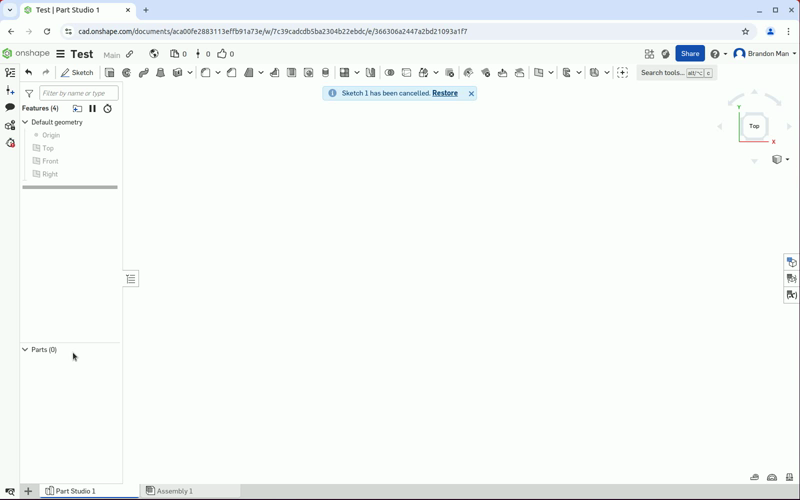
key(space)
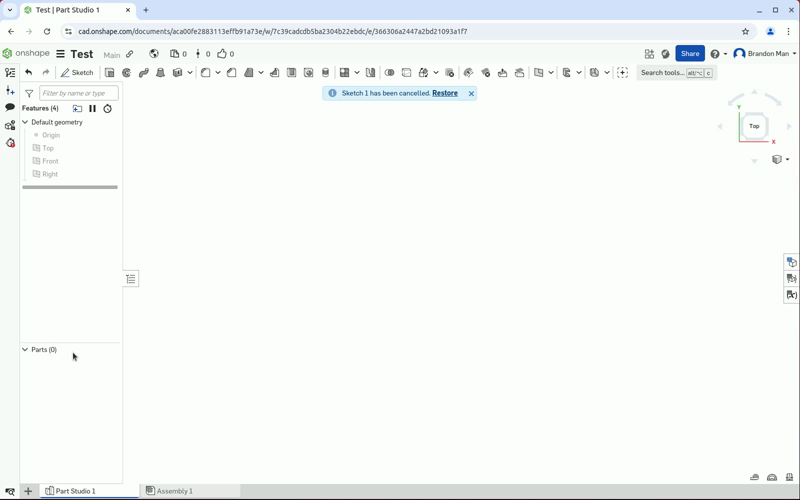
key_down(shift)
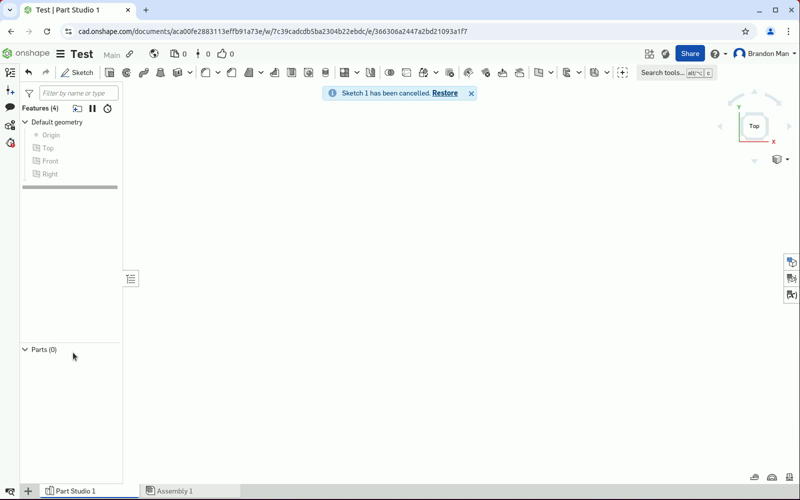
key(up)
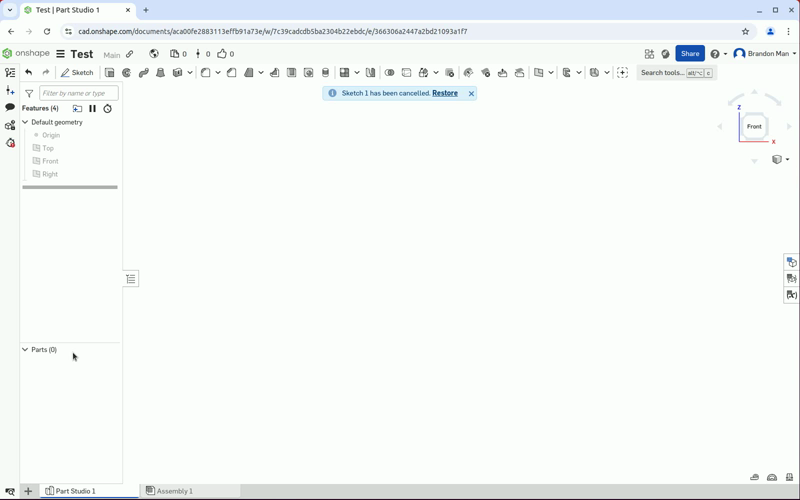
key_up(shift)
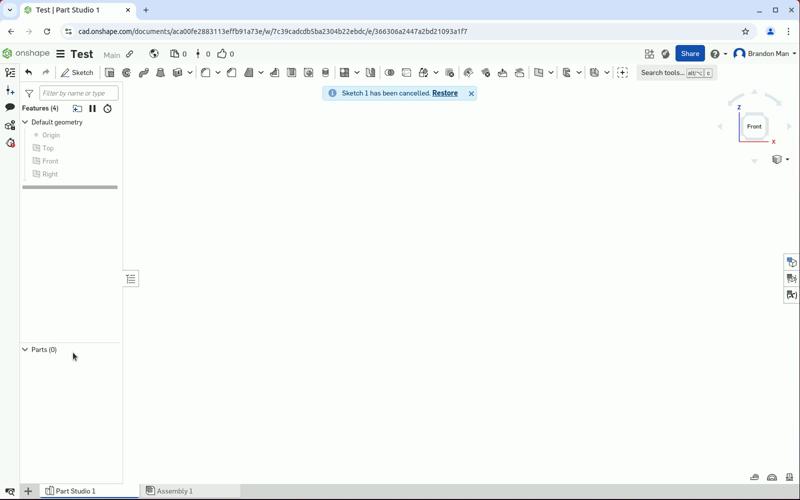
mouse_move(73, 352)
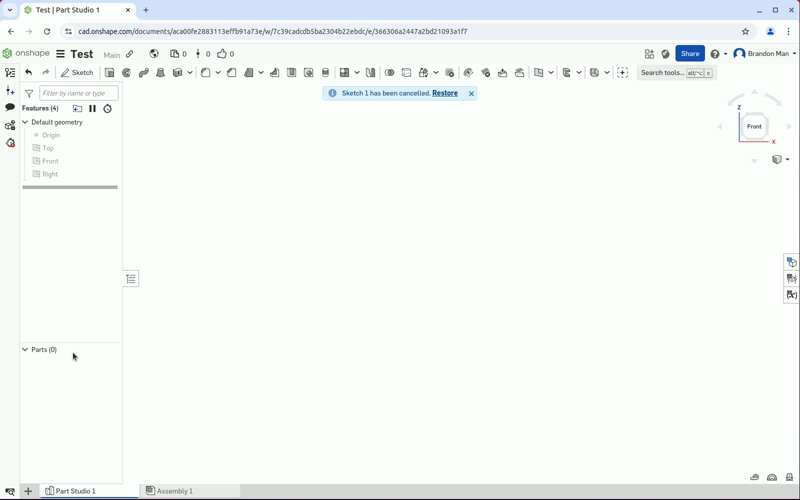
key(shift+y)
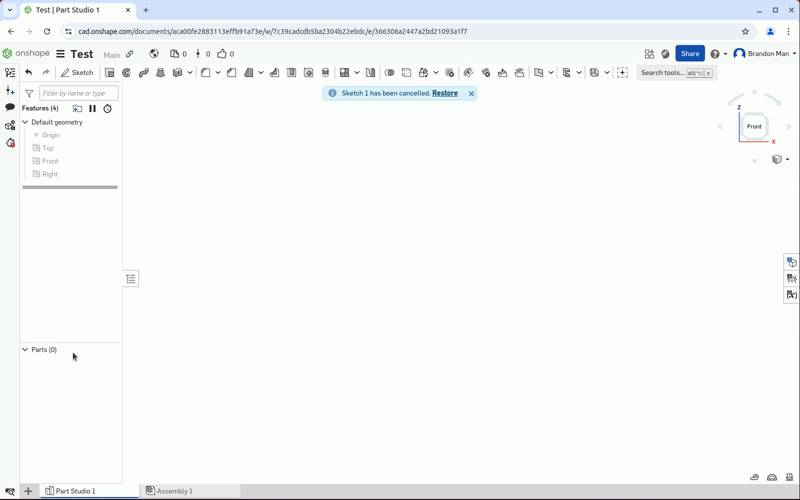
key(shift+s)
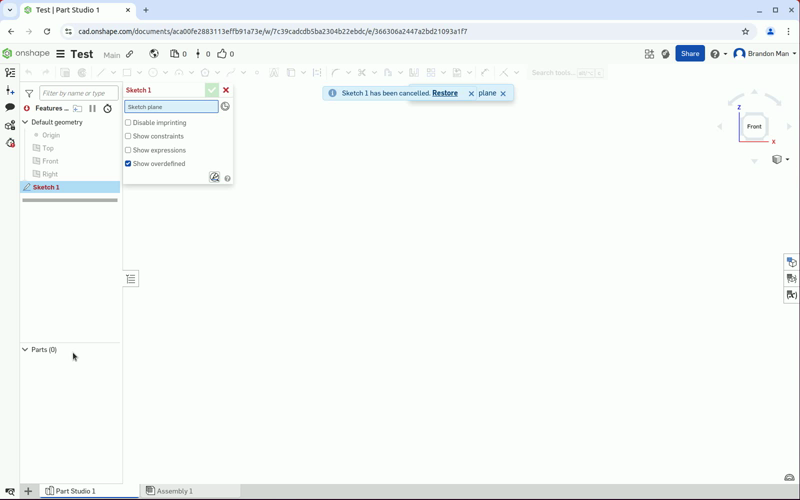
mouse_move(73, 163)
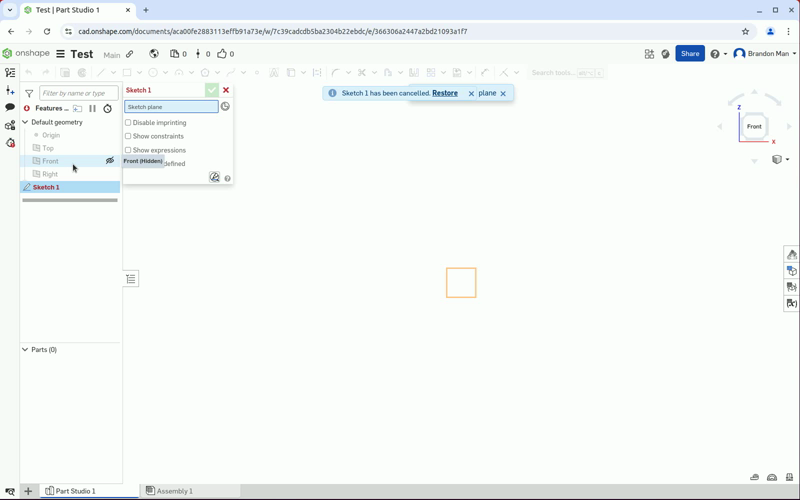
click(73, 163)
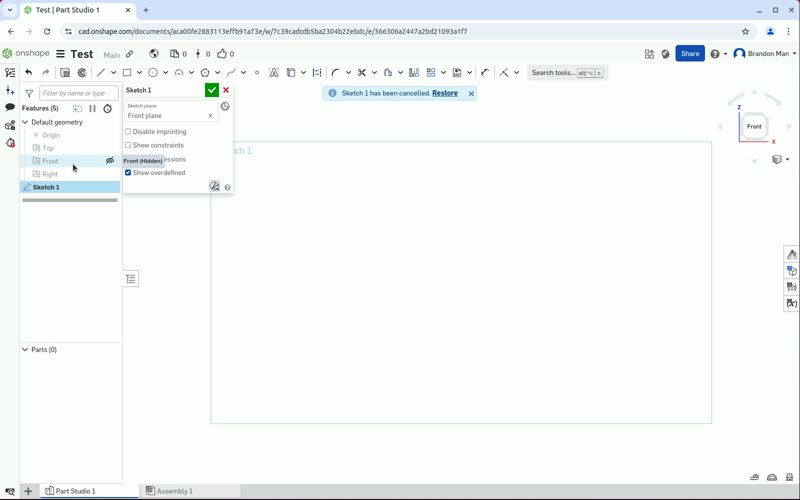
mouse_move(73, 352)
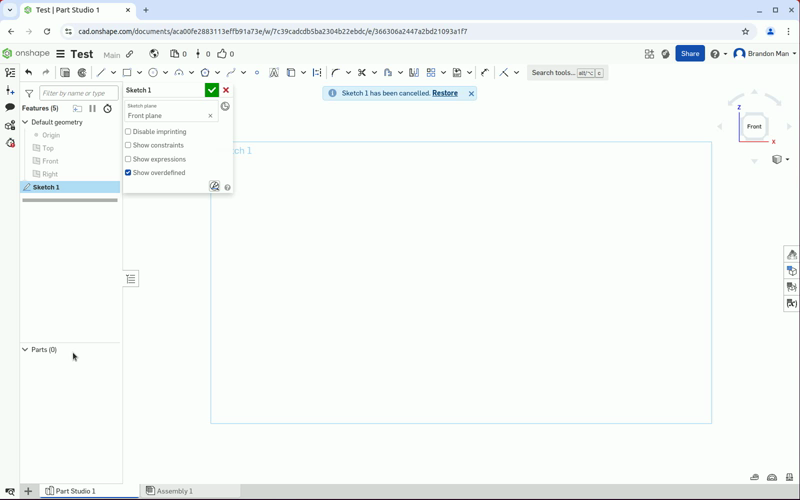
key(y)
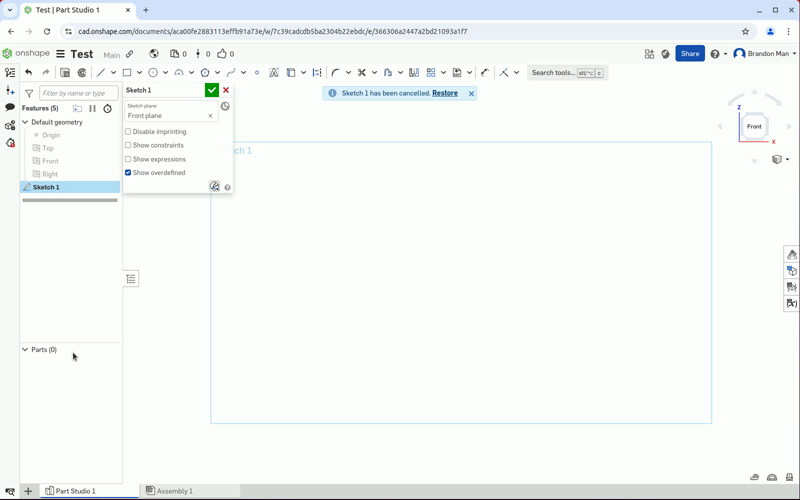
key(l)
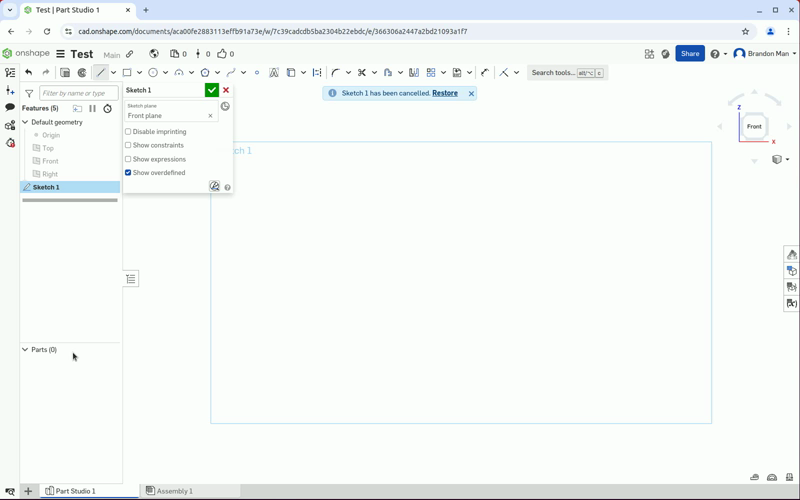
key_down(shift)
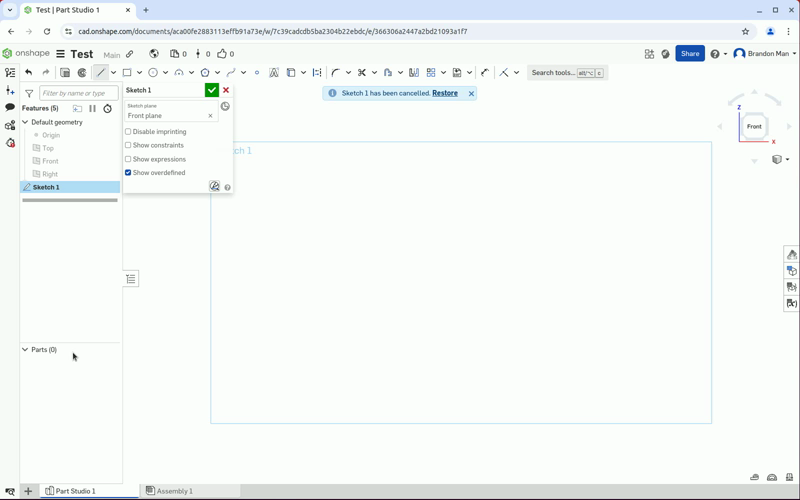
mouse_move(406, 395)
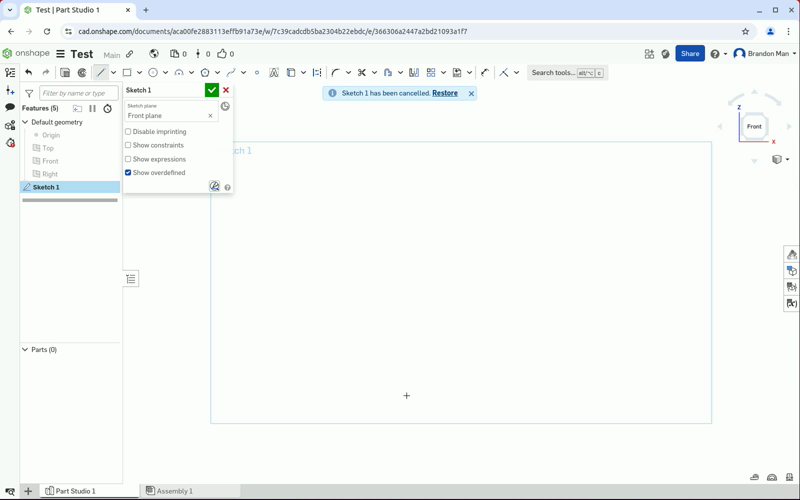
click(406, 395)
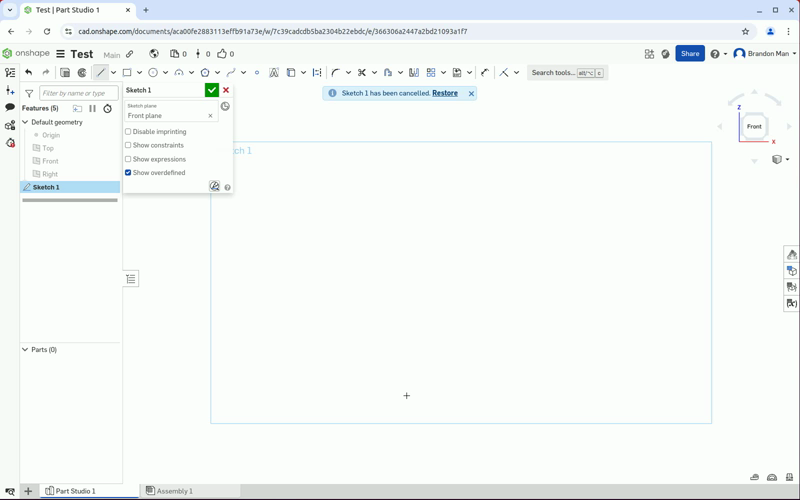
key_up(shift)
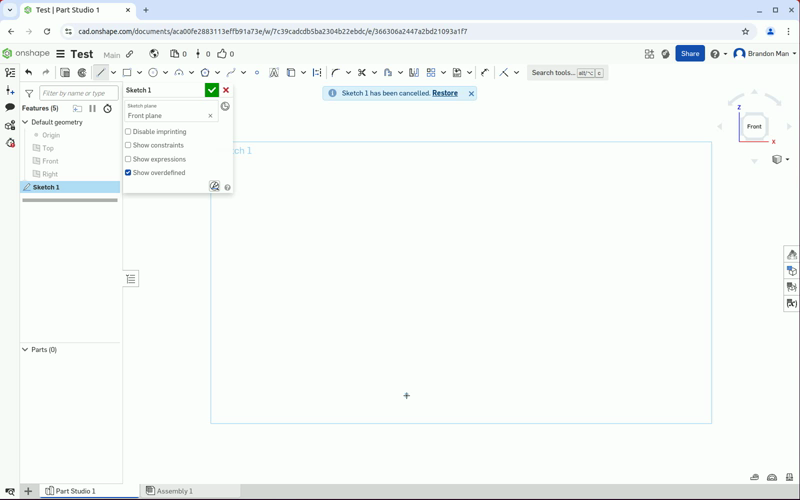
key_down(shift)
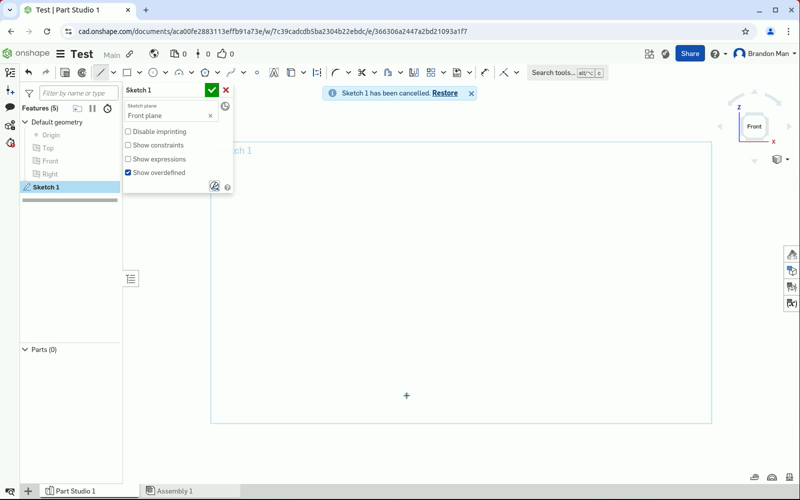
mouse_move(436, 395)
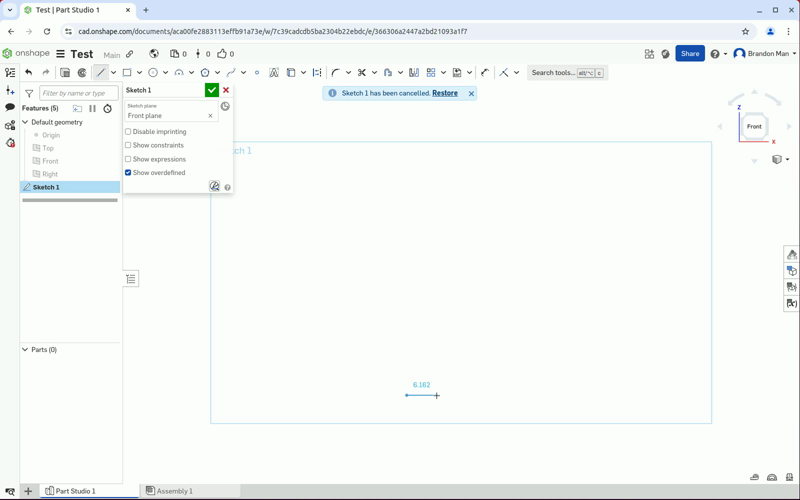
mouse_move(461, 395)
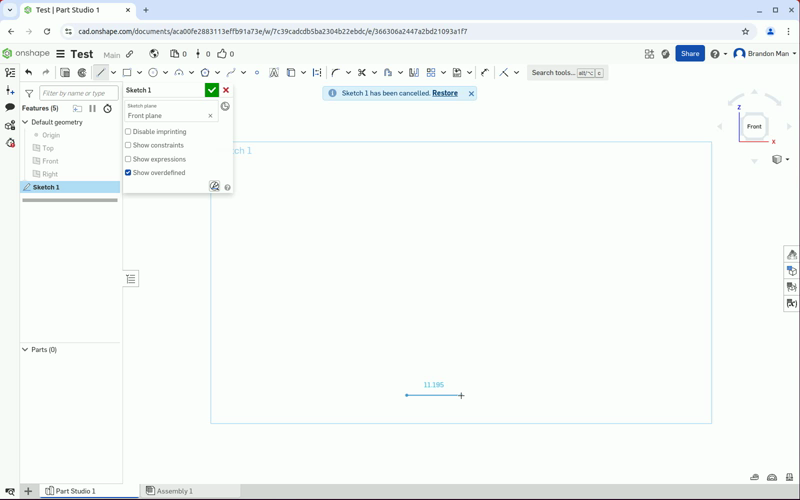
click(461, 395)
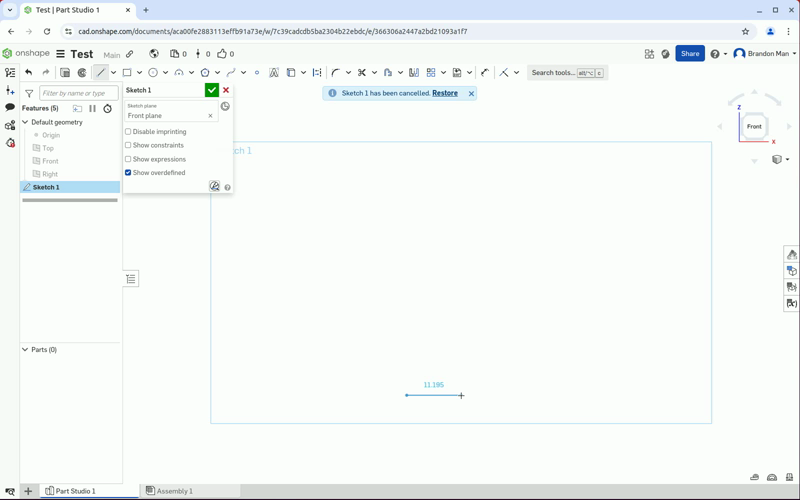
key_up(shift)
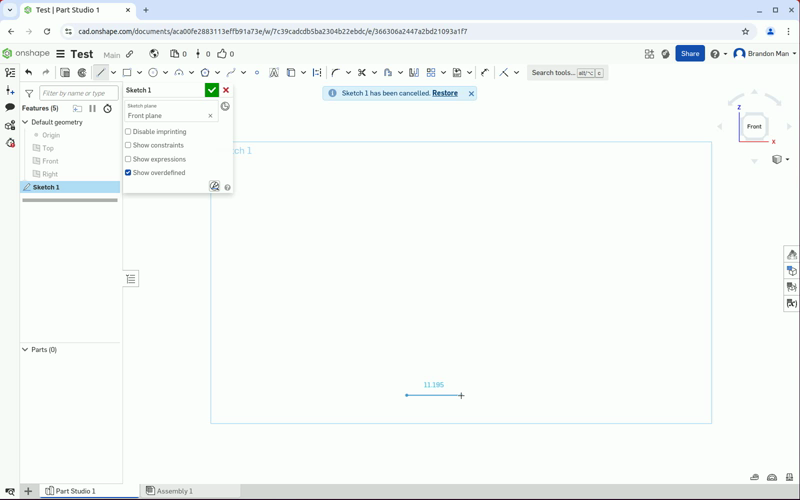
key_down(shift)
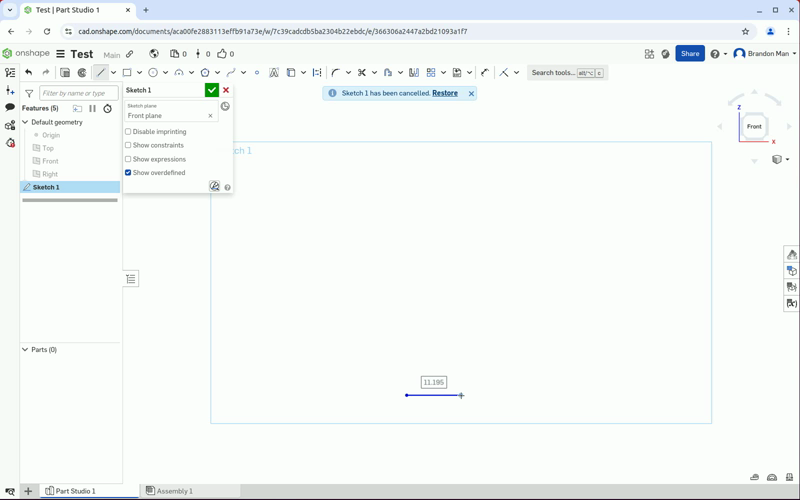
mouse_move(461, 282)
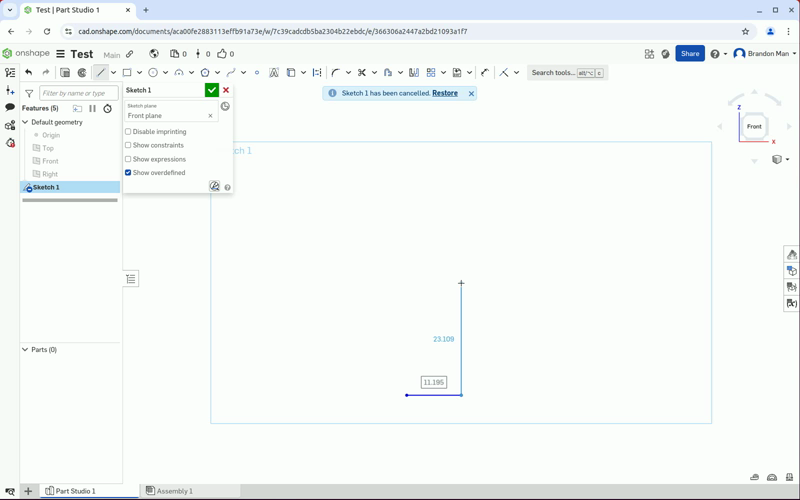
click(461, 282)
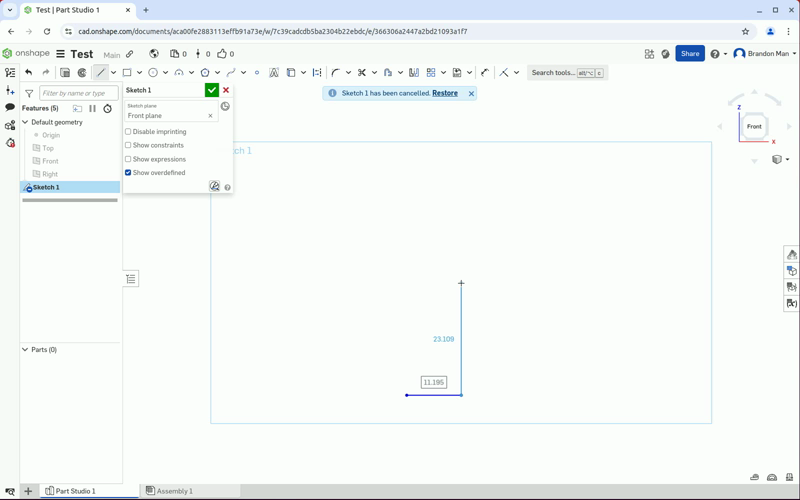
key_up(shift)
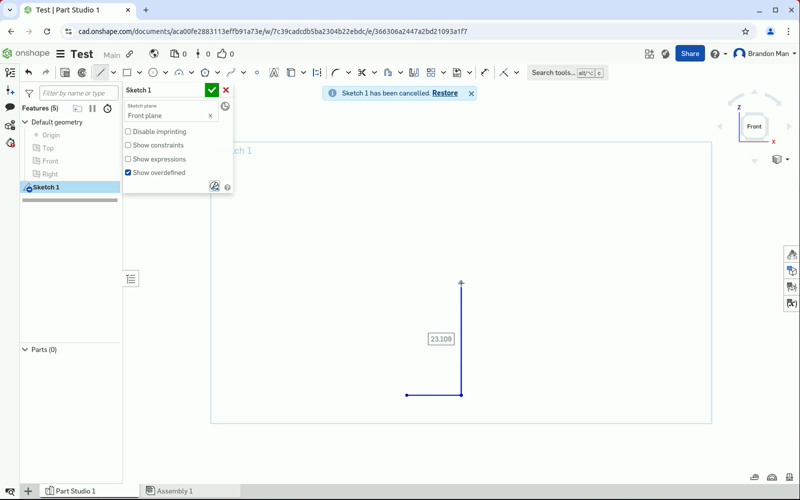
key_down(shift)
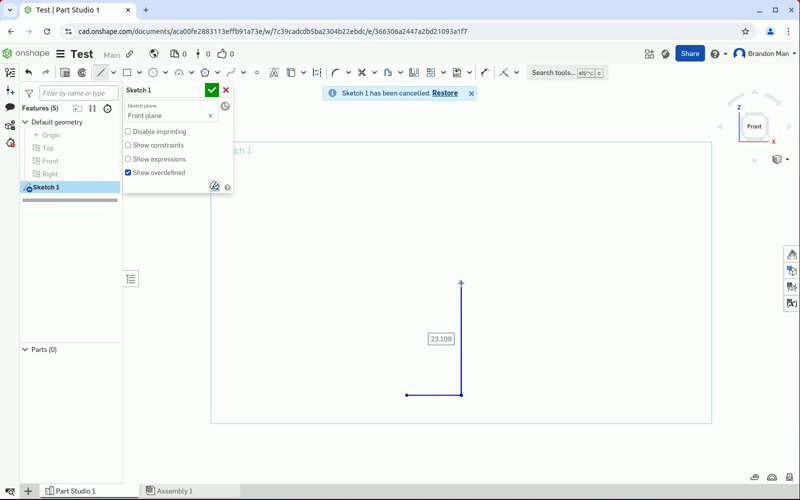
mouse_move(491, 282)
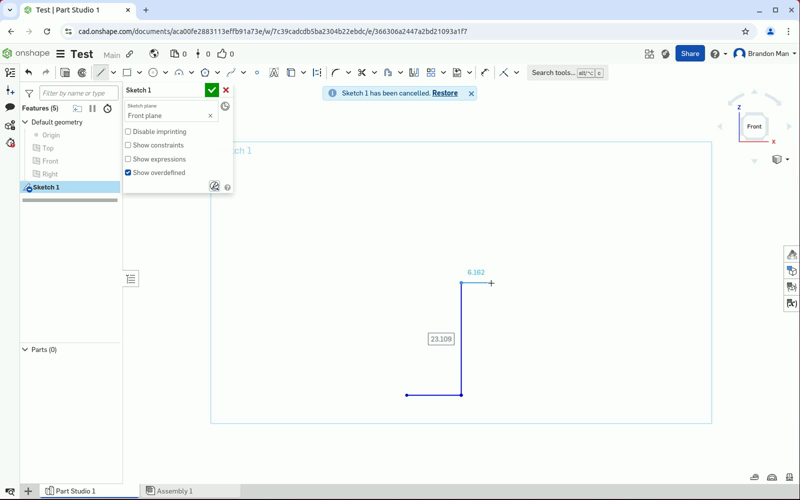
mouse_move(406, 282)
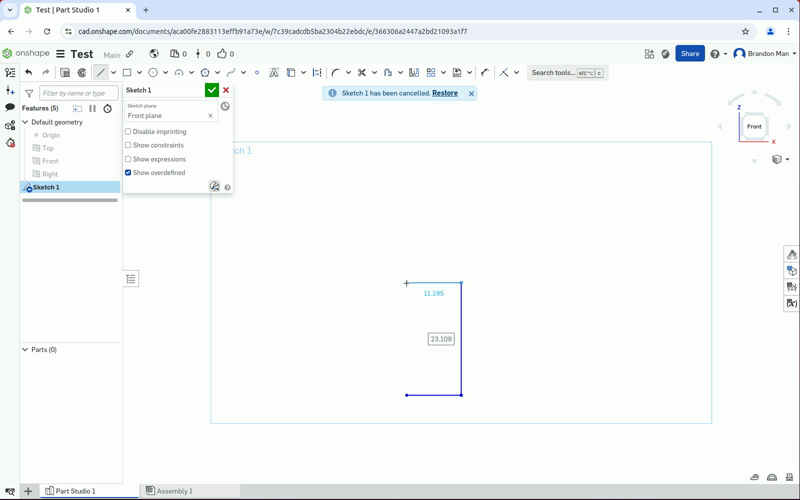
click(406, 282)
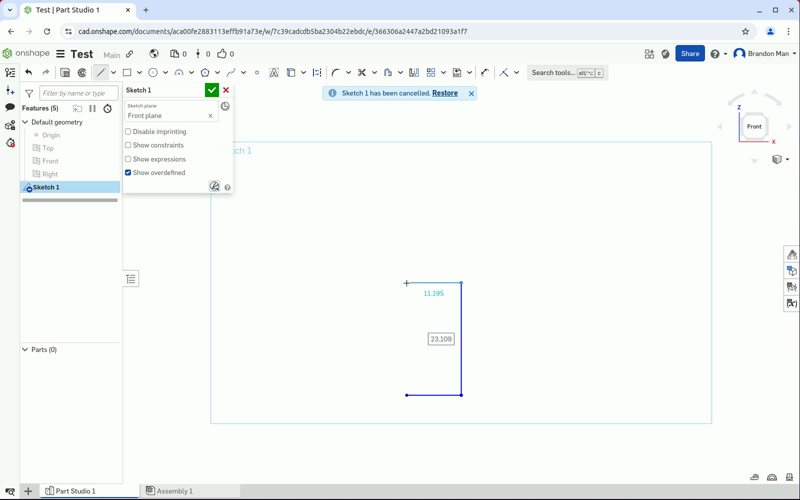
key_up(shift)
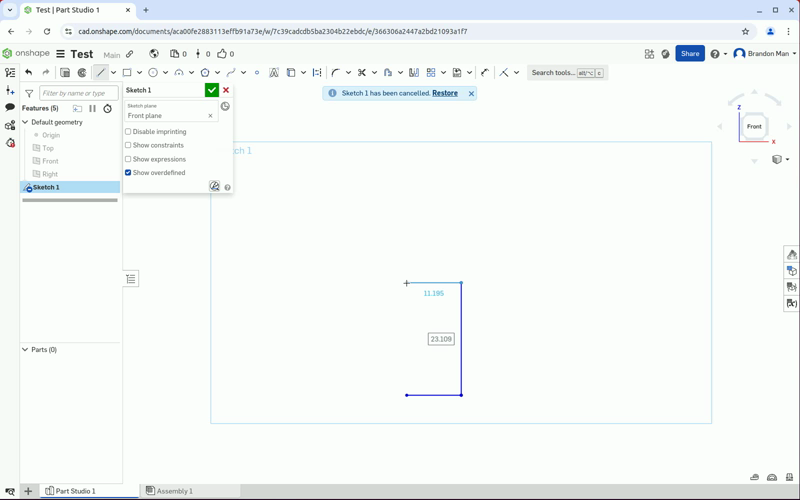
key_down(shift)
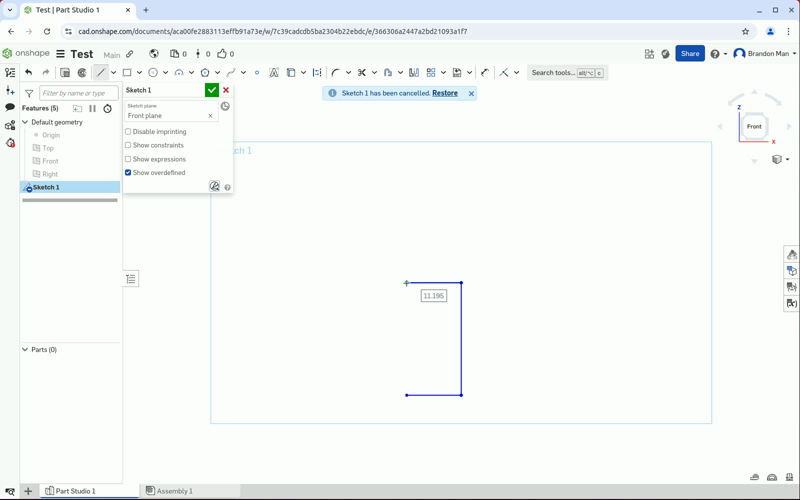
mouse_move(406, 395)
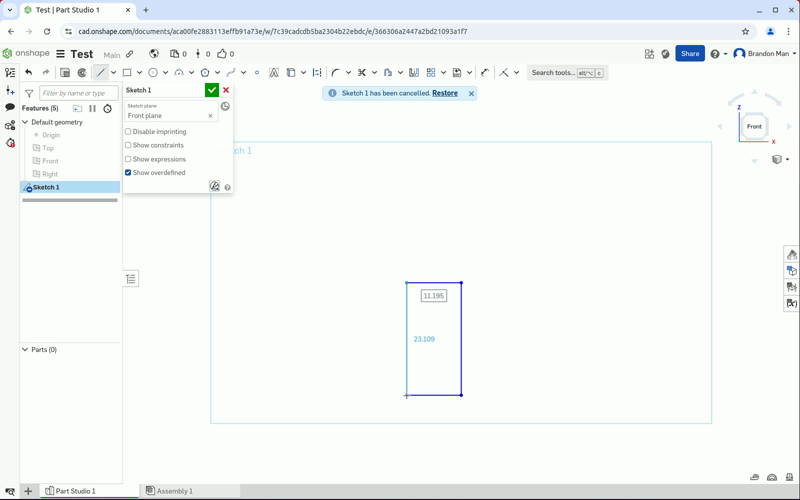
key_up(shift)
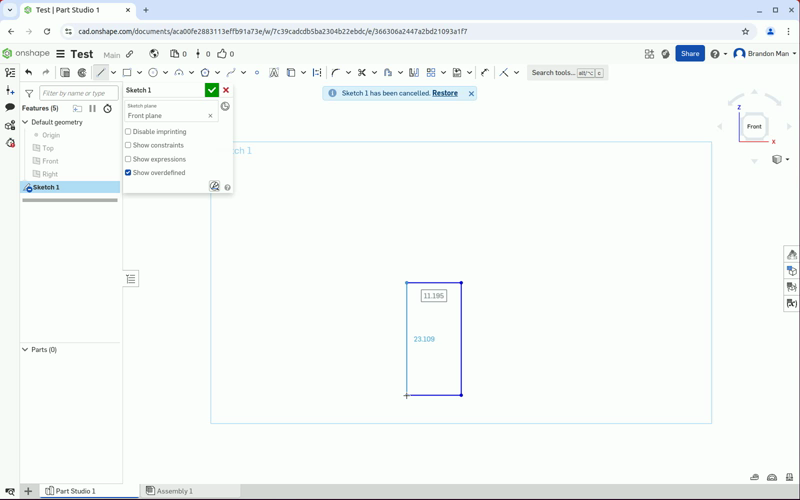
click(406, 395)
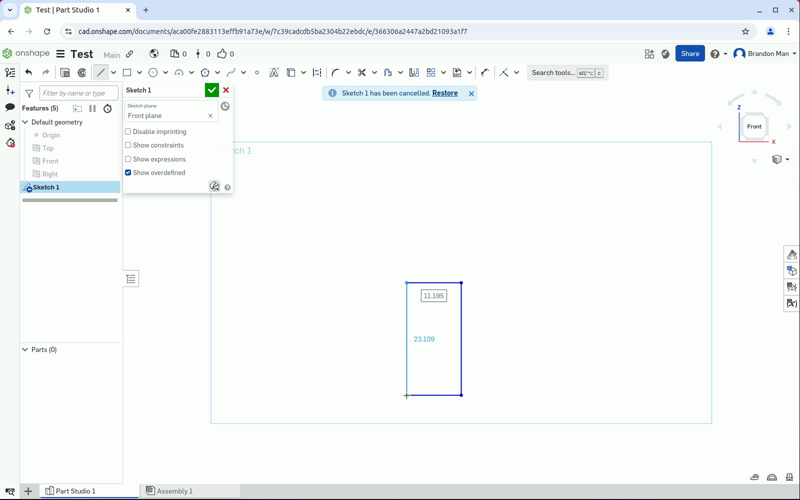
key(esc)
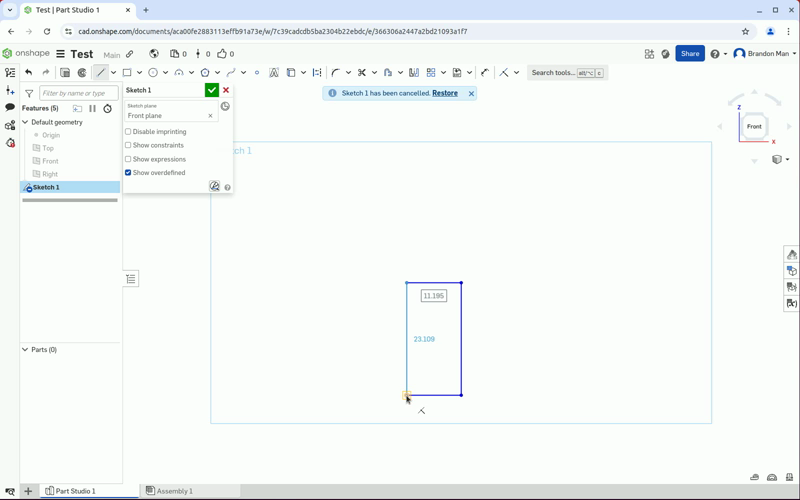
mouse_move(456, 328)
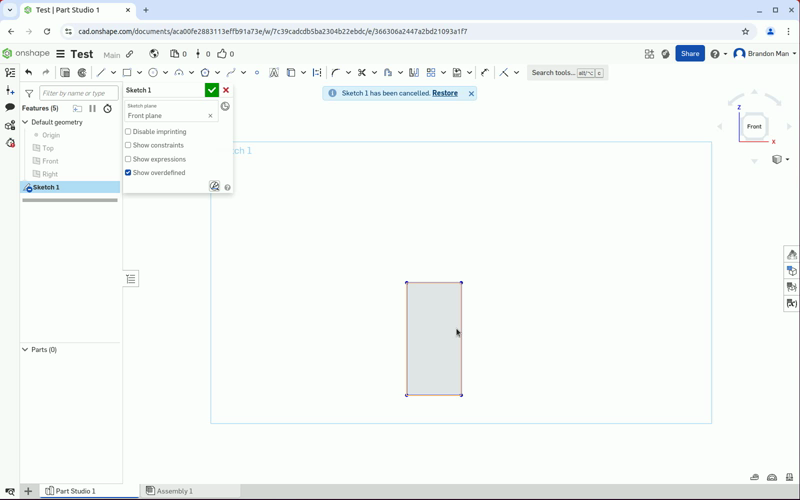
click(456, 328)
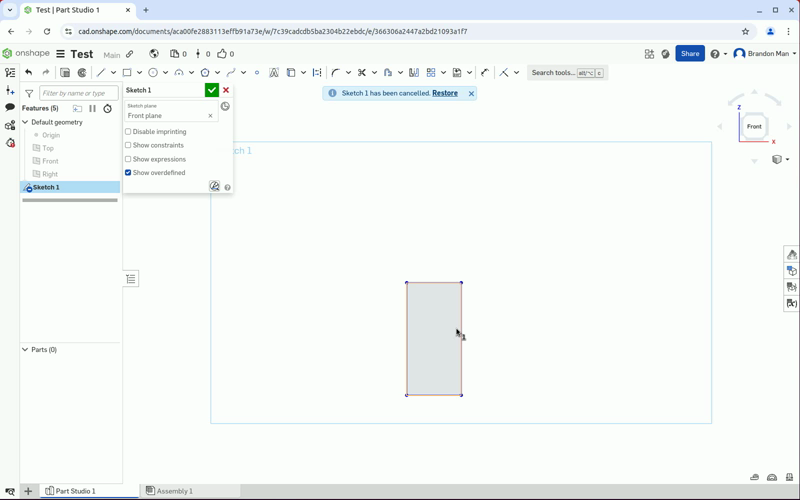
mouse_move(73, 352)
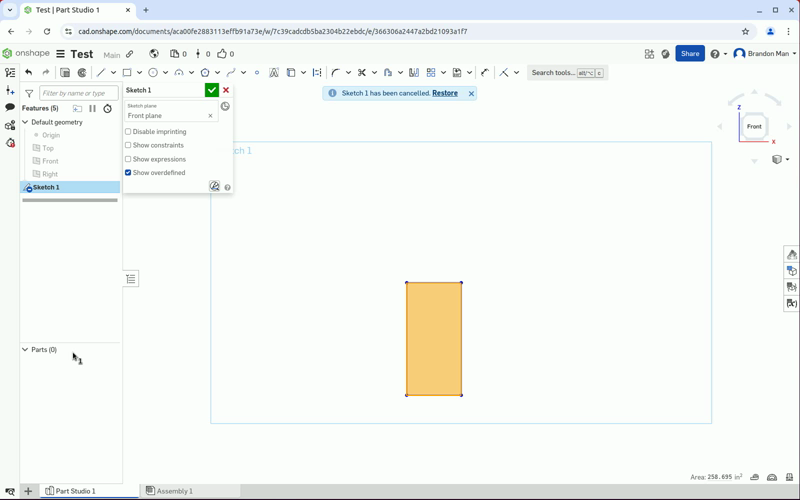
key(shift+y)
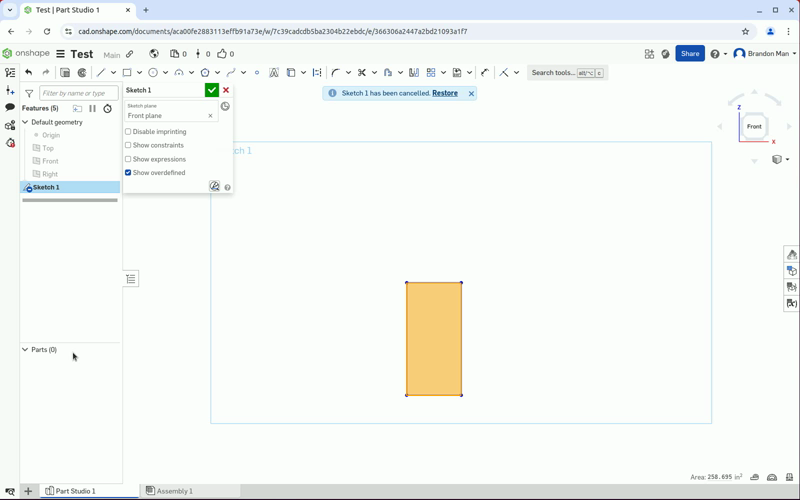
key(shift+e)
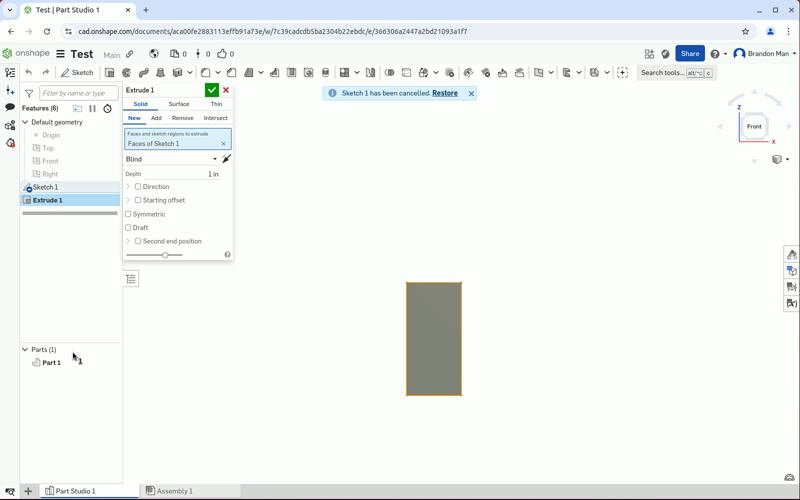
mouse_move(143, 106)
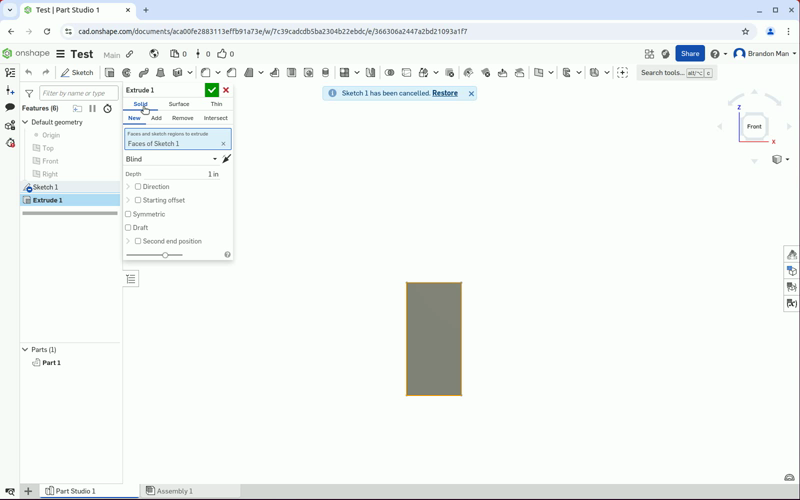
click(143, 106)
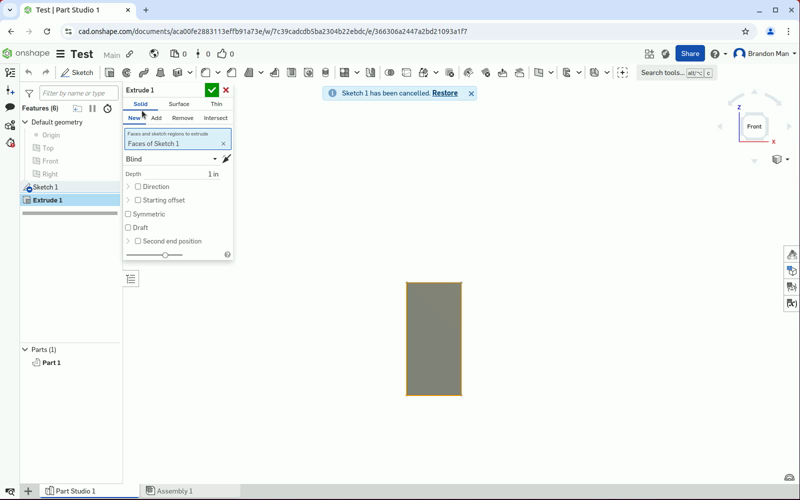
mouse_move(137, 120)
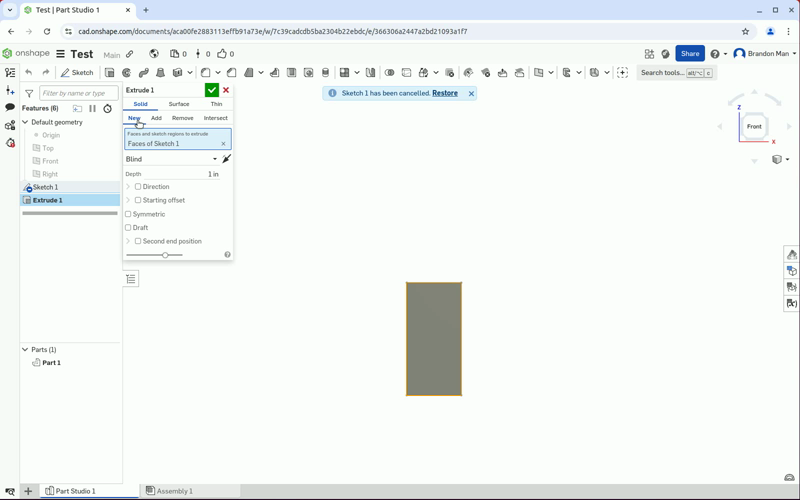
click(137, 120)
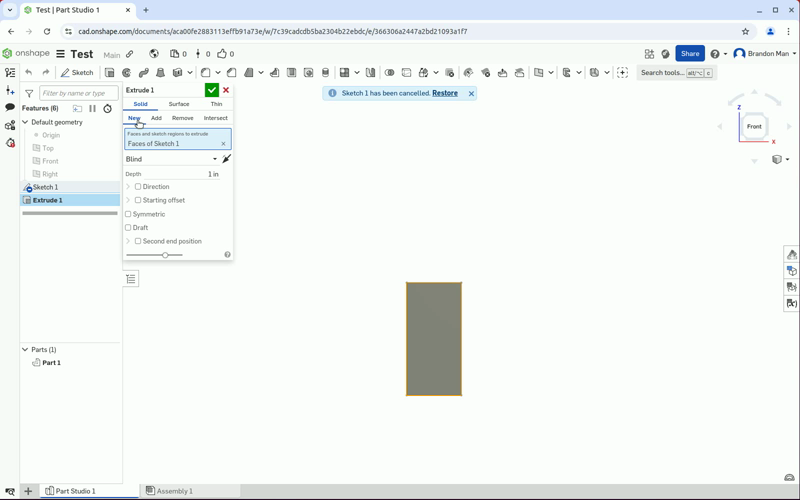
key(tab, 4)
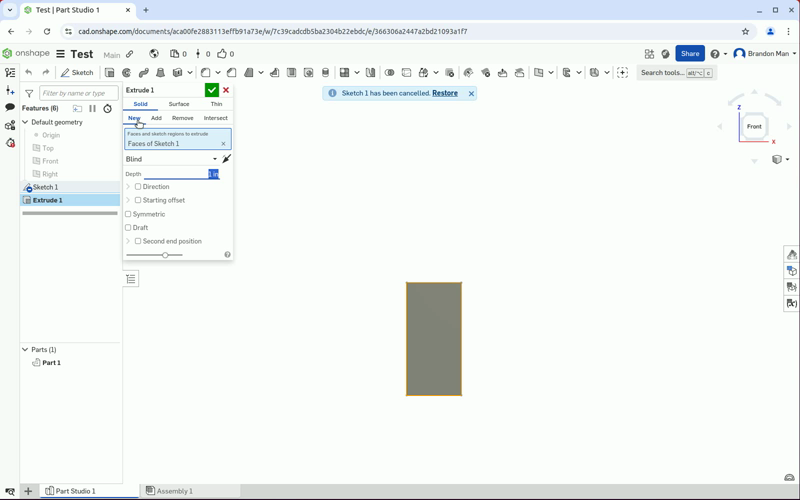
text(8.906)
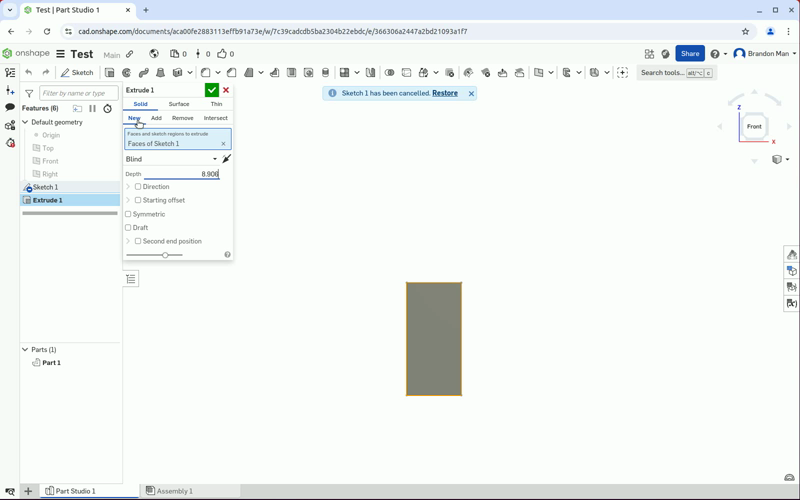
key(enter)
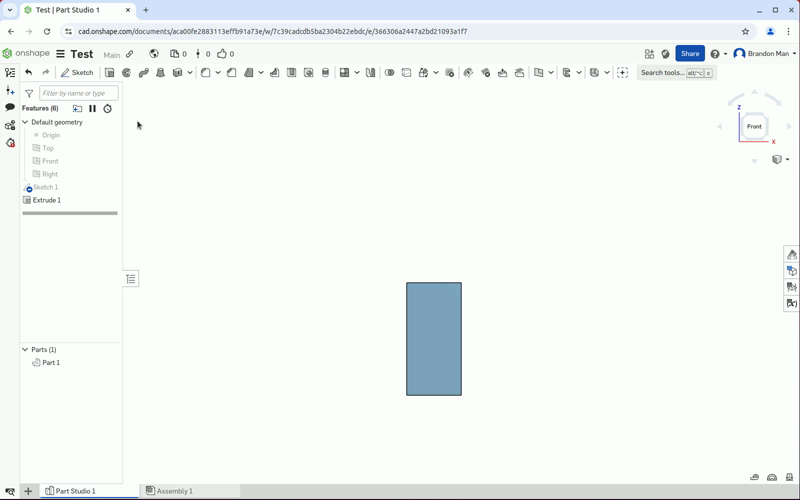
key(shift+h)
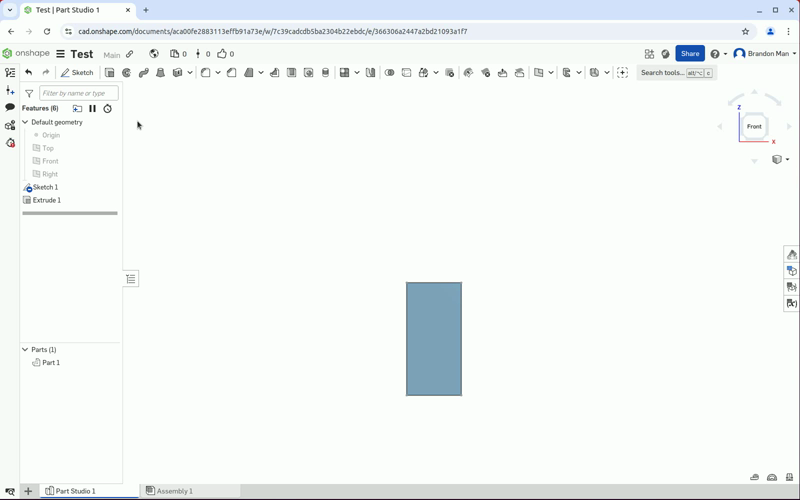
key(shift+h)
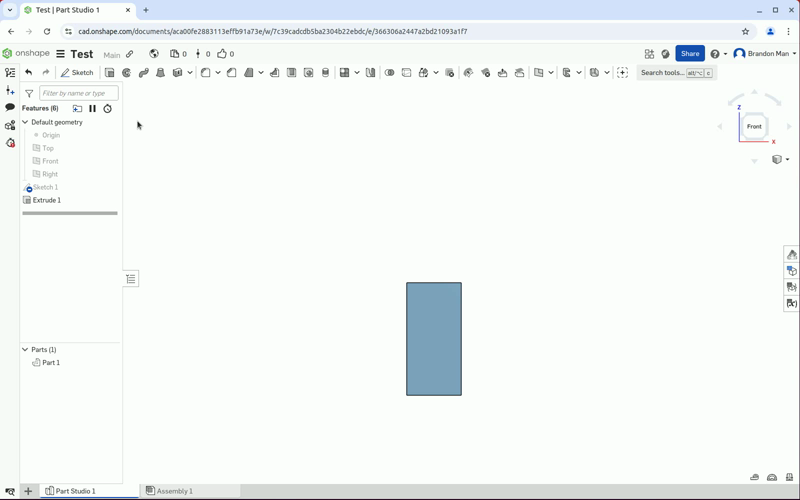
mouse_move(73, 189)
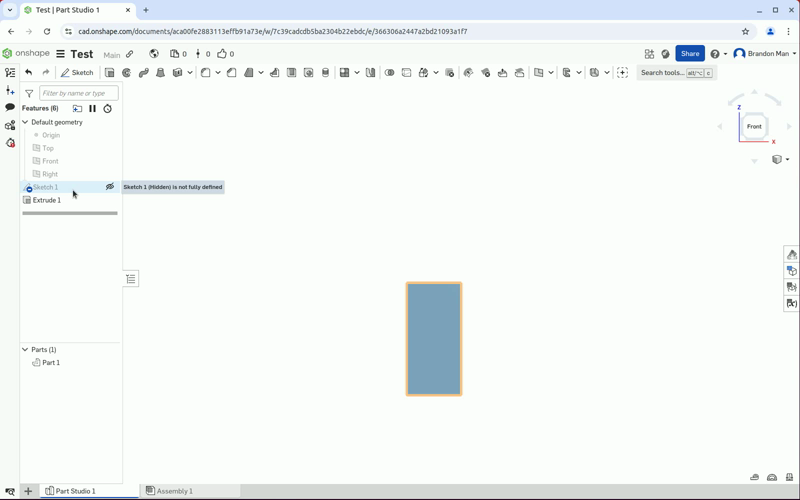
click(73, 189)
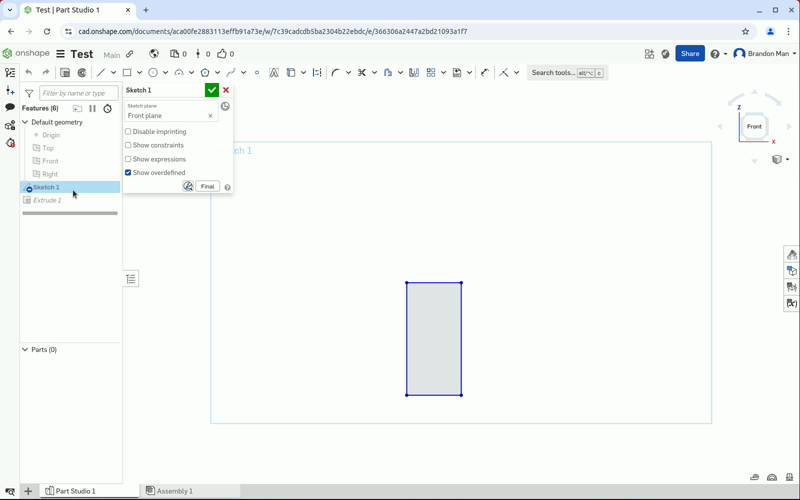
mouse_move(229, 92)
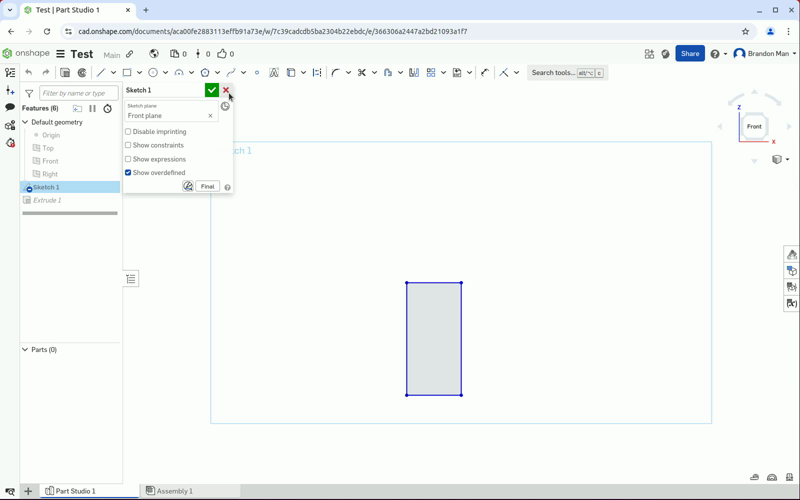
click(229, 92)
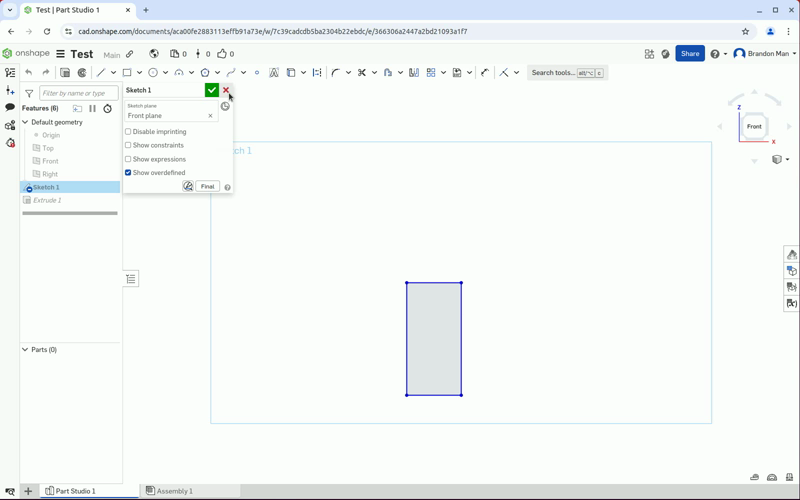
key(shift+s)
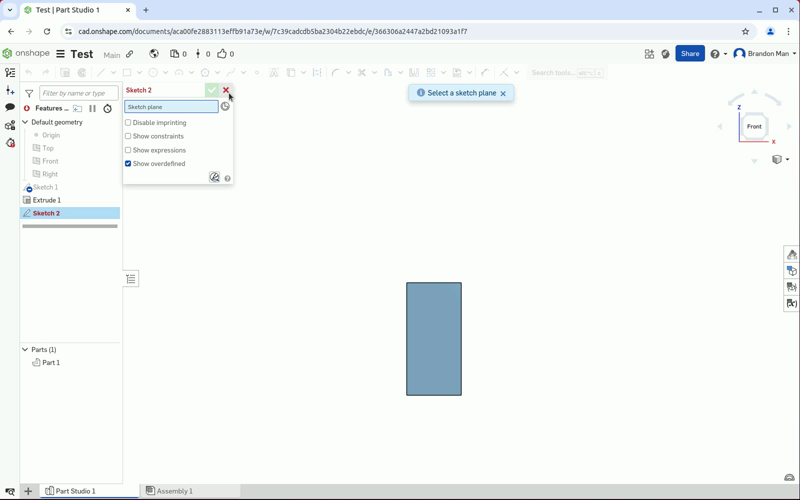
mouse_move(73, 163)
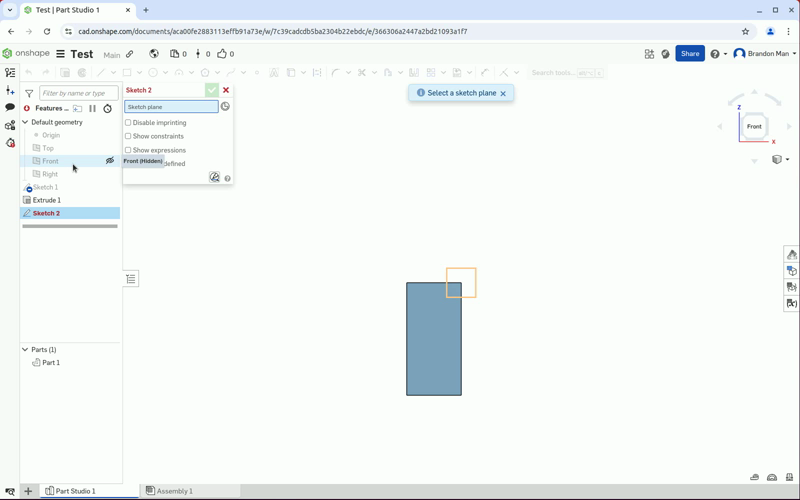
click(73, 163)
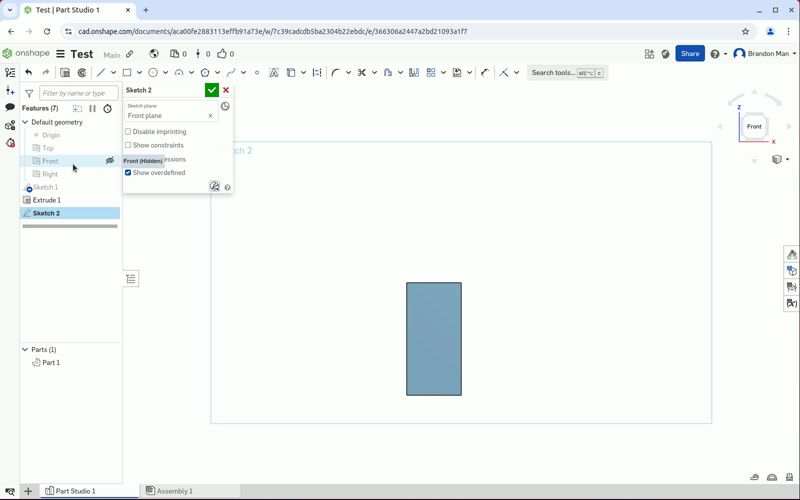
mouse_move(73, 352)
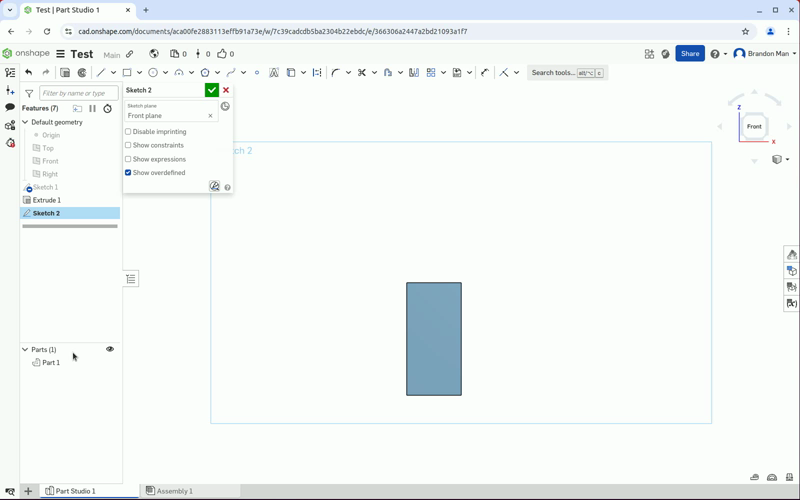
key(y)
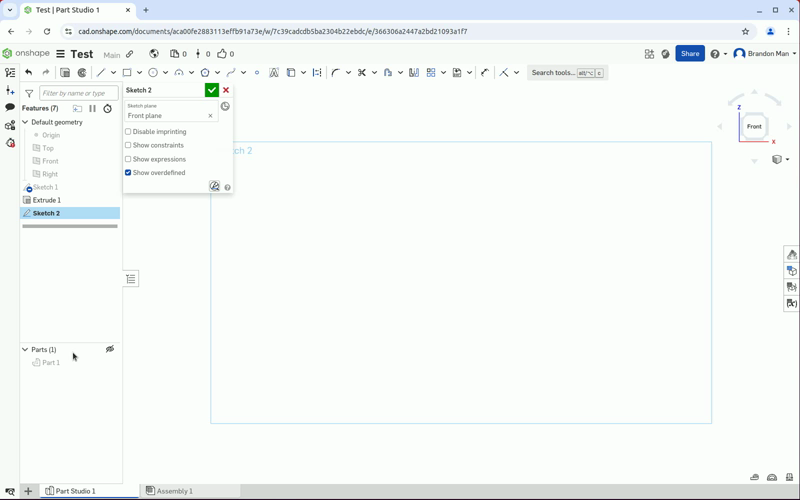
key(l)
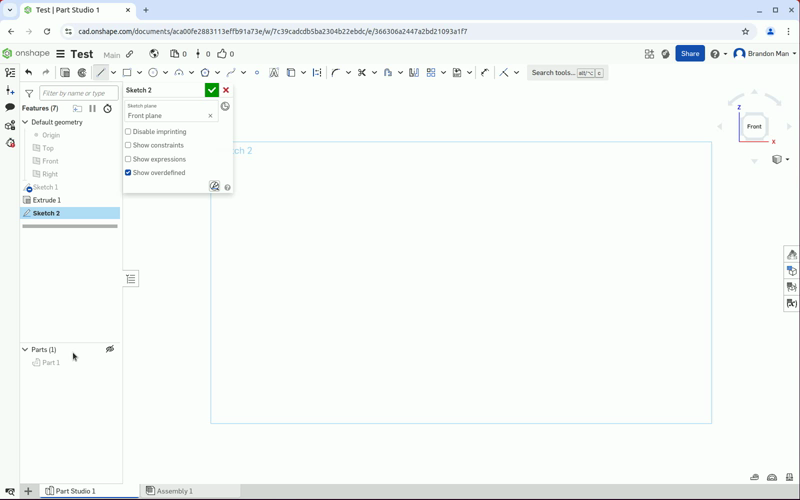
key_down(shift)
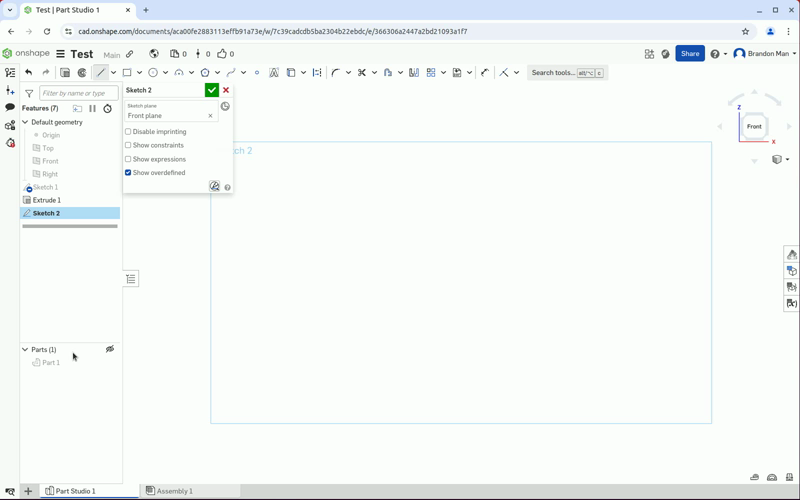
mouse_move(406, 282)
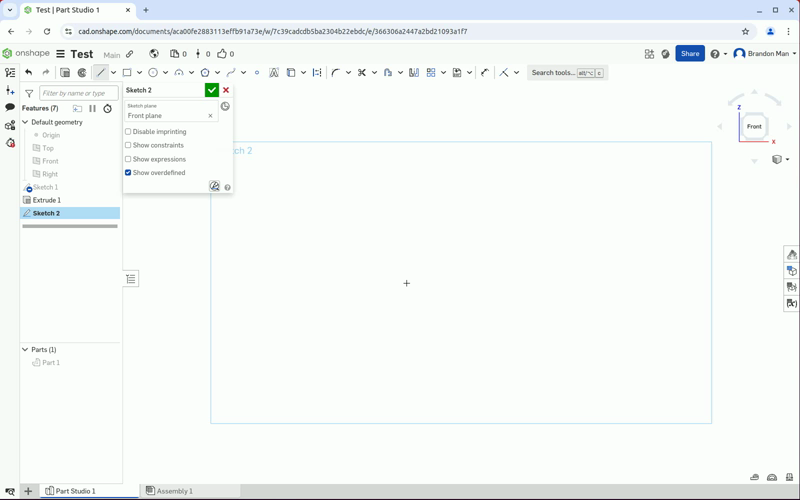
click(406, 282)
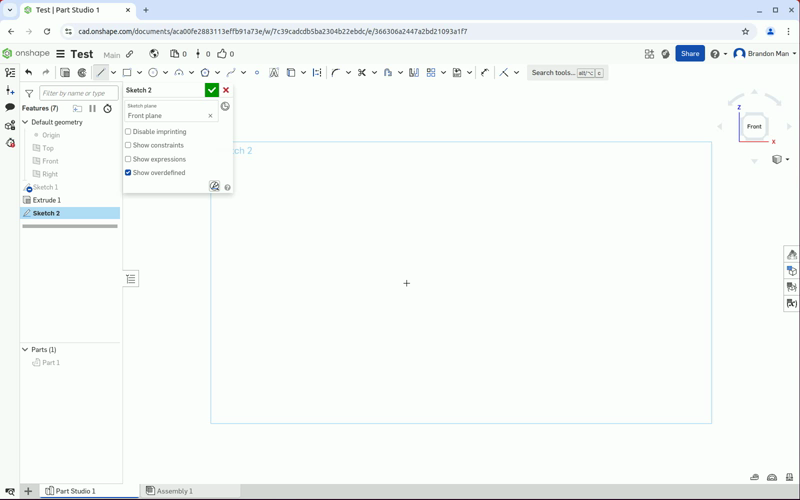
key_up(shift)
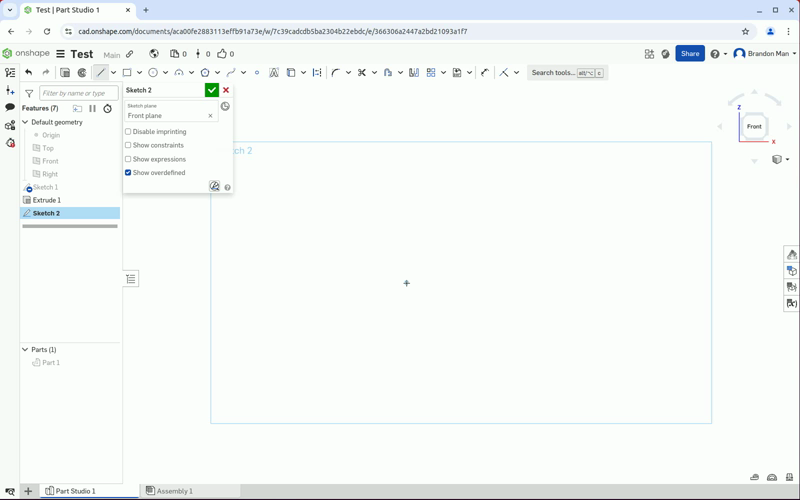
key_down(shift)
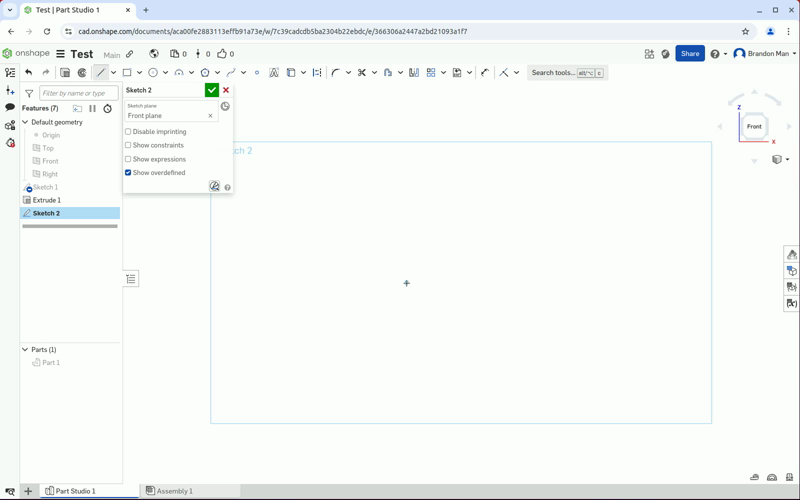
mouse_move(436, 282)
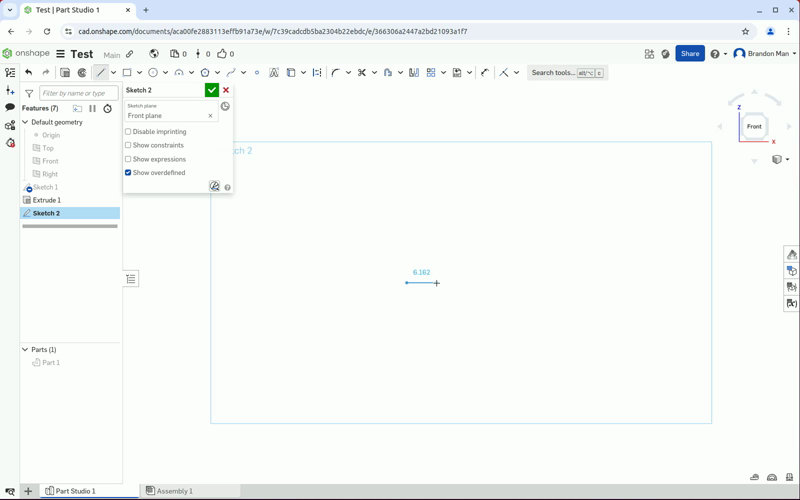
mouse_move(460, 282)
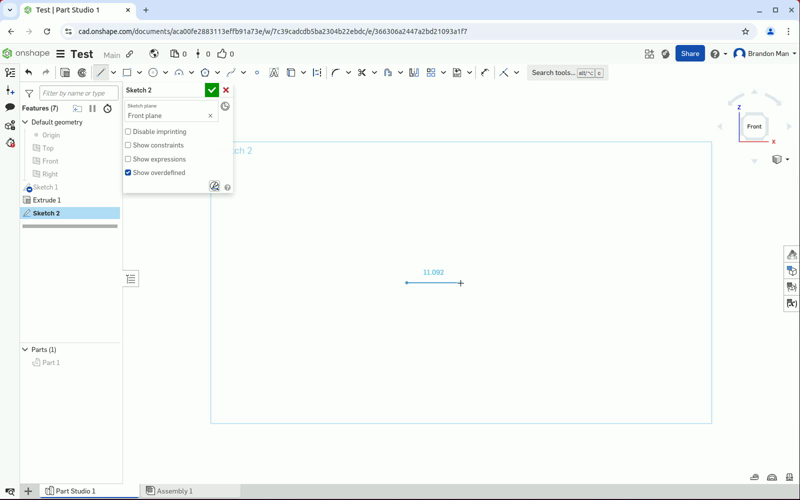
click(460, 282)
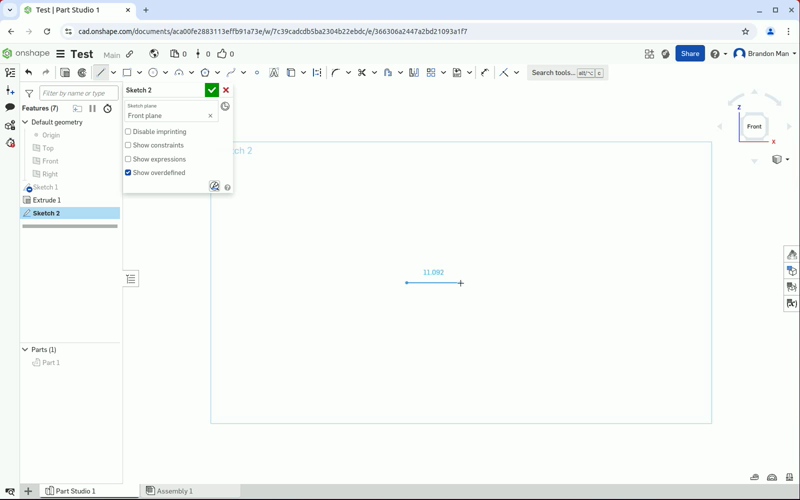
key_up(shift)
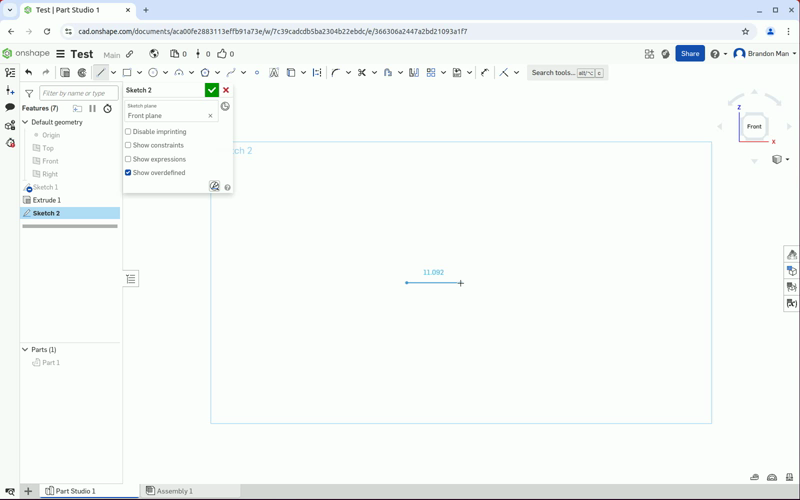
key_down(shift)
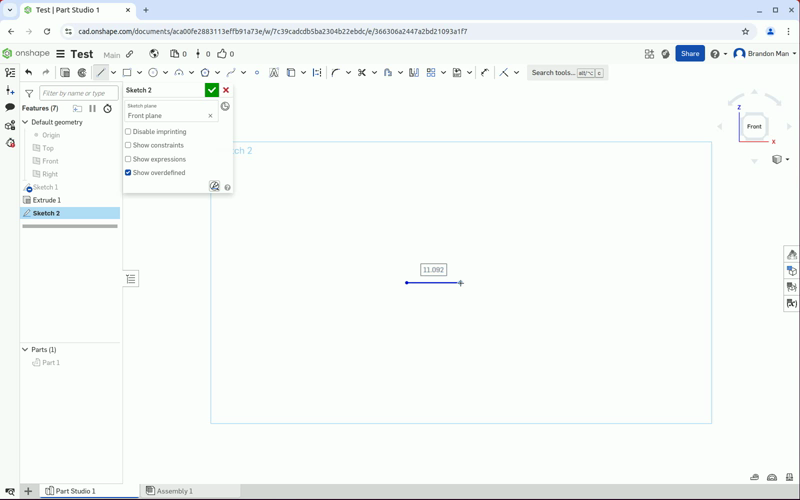
mouse_move(460, 176)
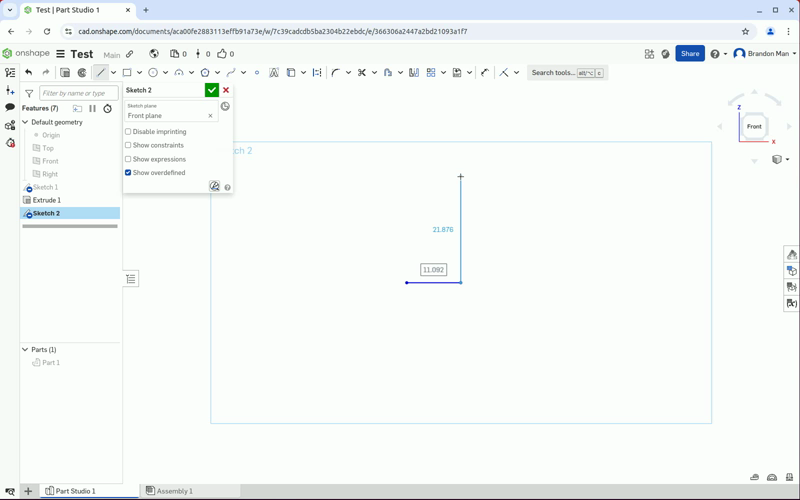
click(460, 176)
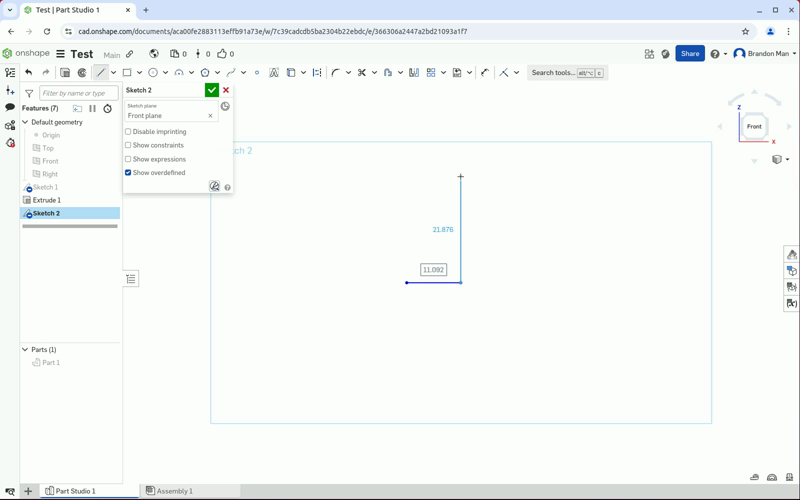
key_up(shift)
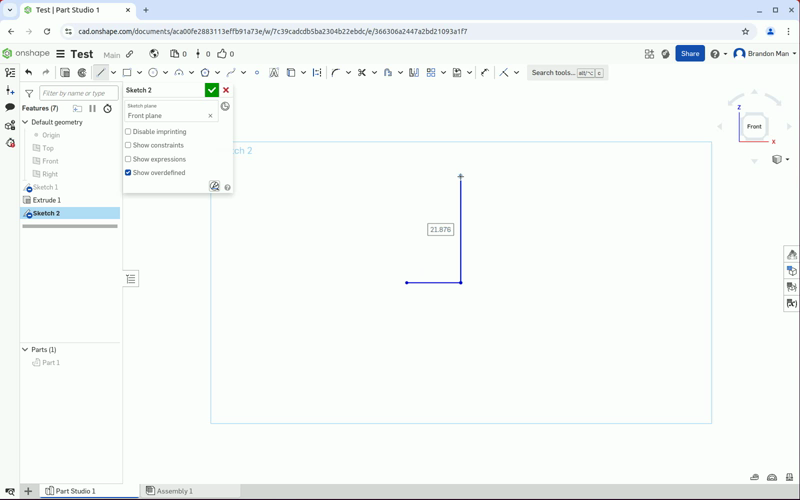
key_down(shift)
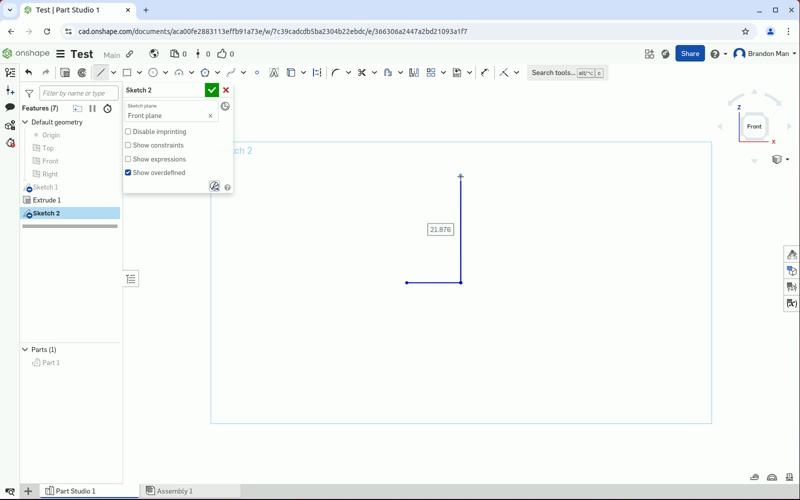
mouse_move(490, 176)
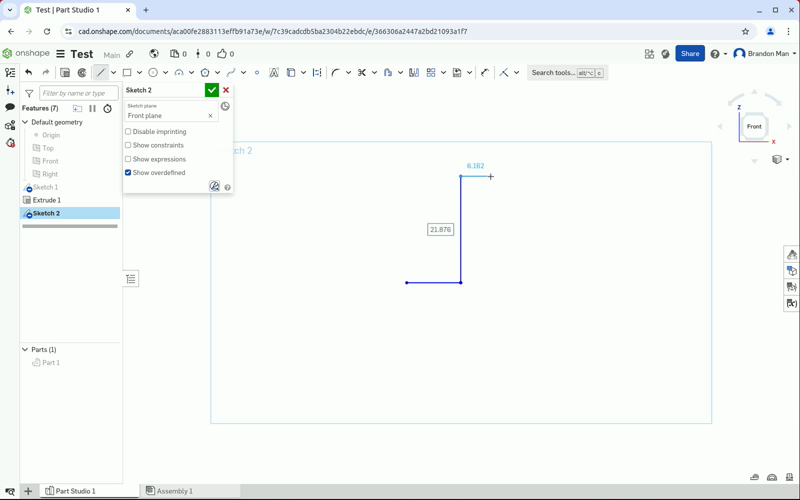
mouse_move(406, 176)
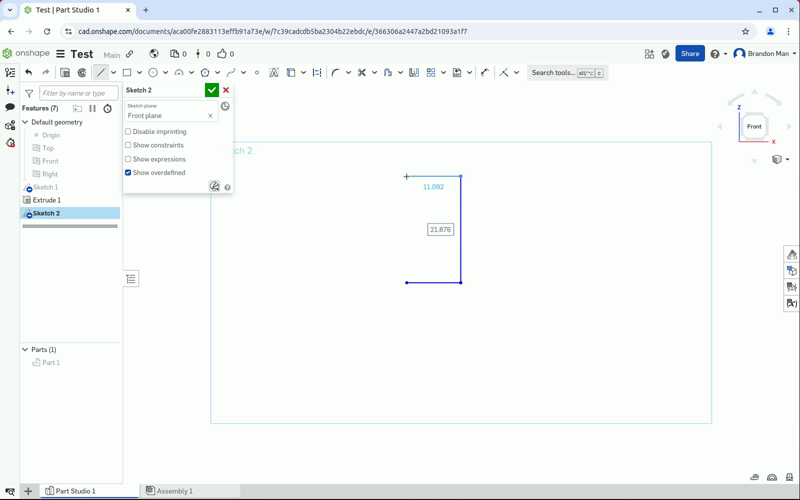
click(406, 176)
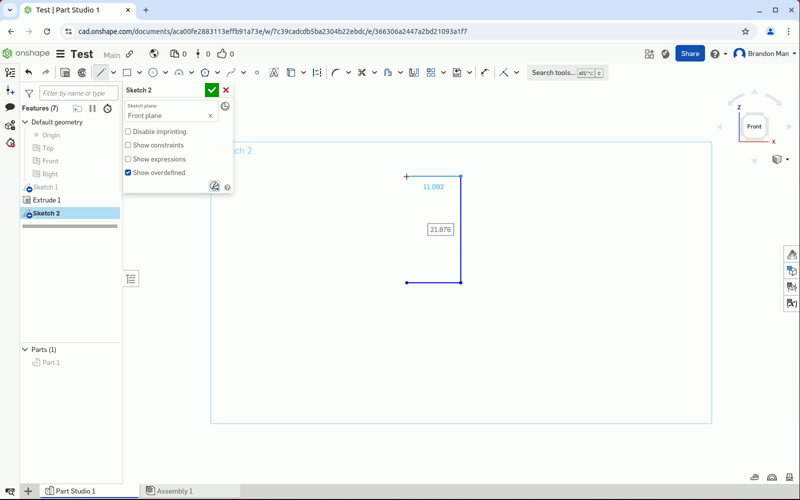
key_up(shift)
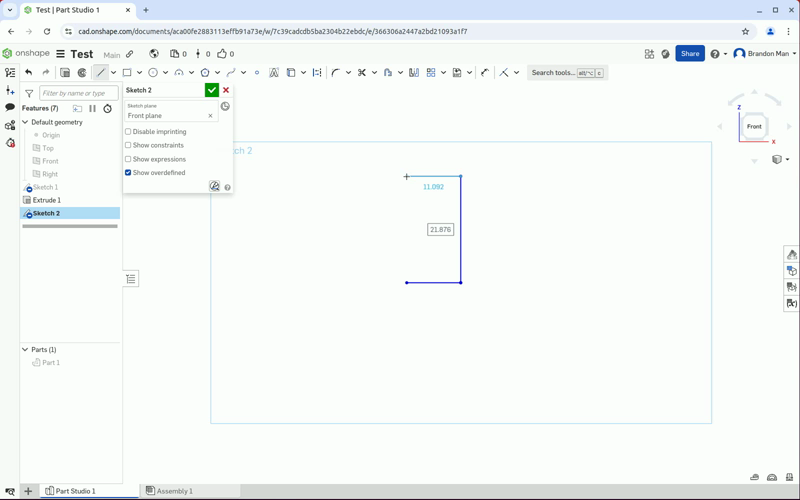
key_down(shift)
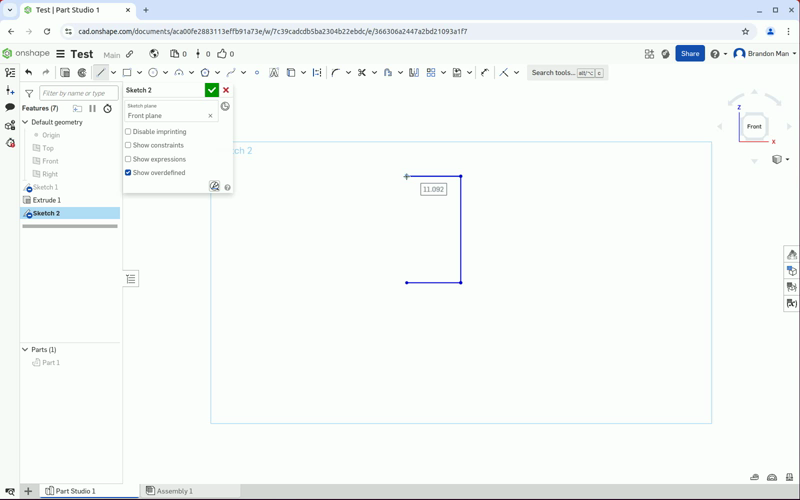
mouse_move(406, 282)
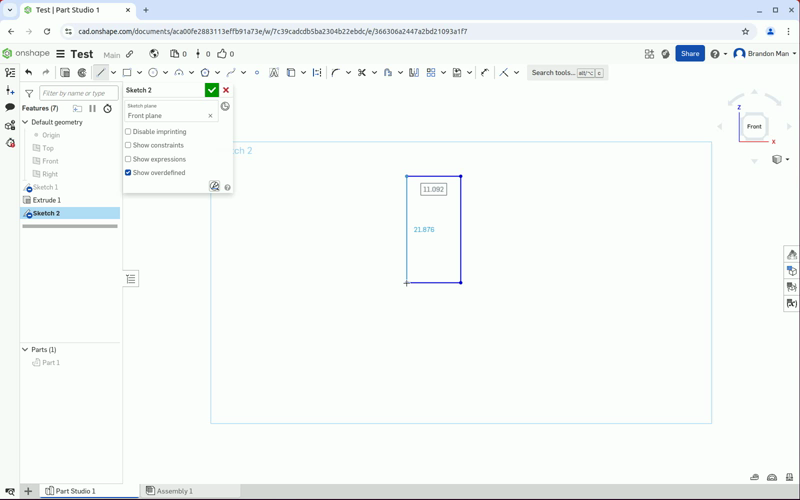
key_up(shift)
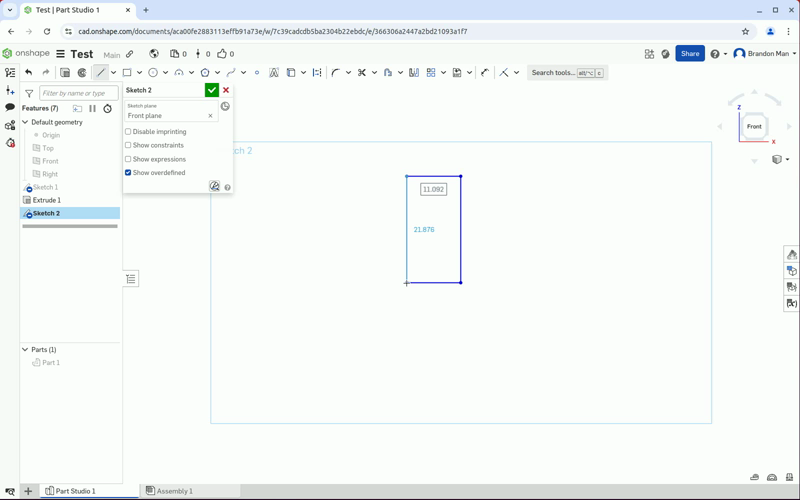
click(406, 282)
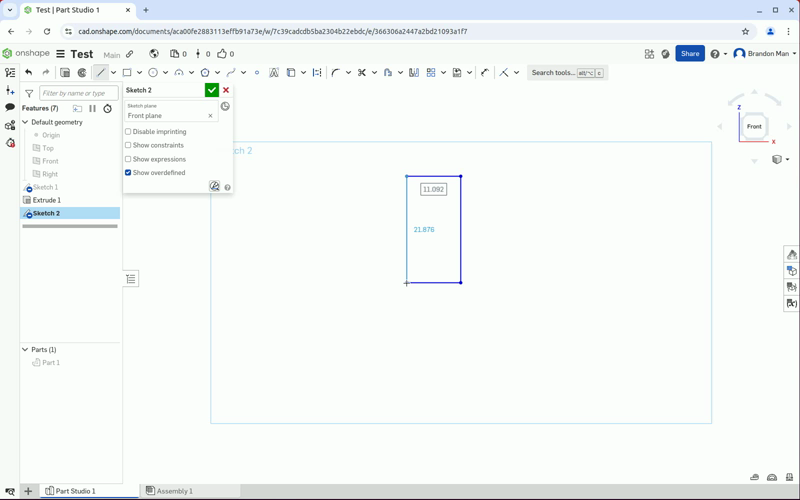
key(esc)
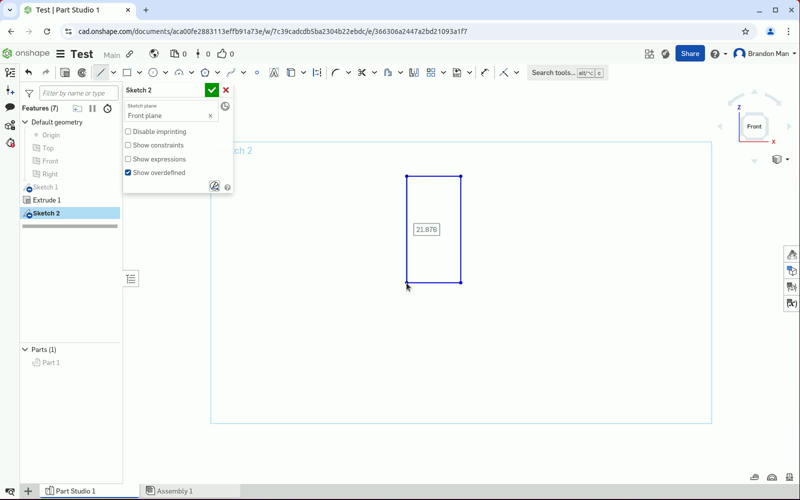
mouse_move(417, 240)
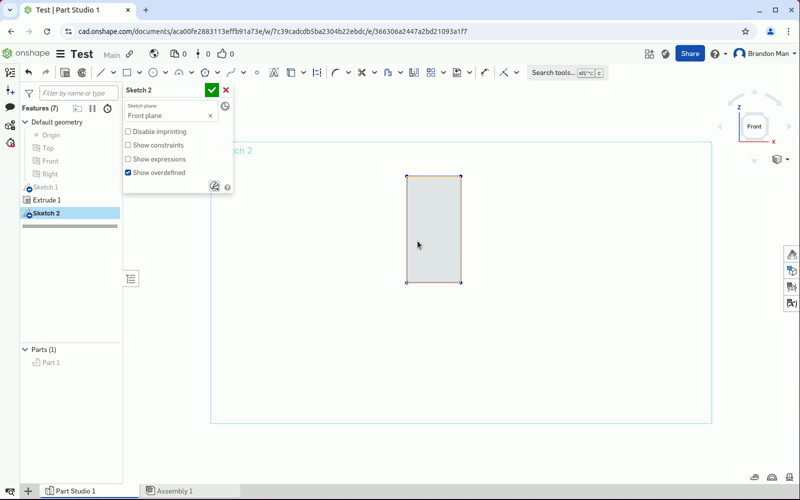
click(417, 240)
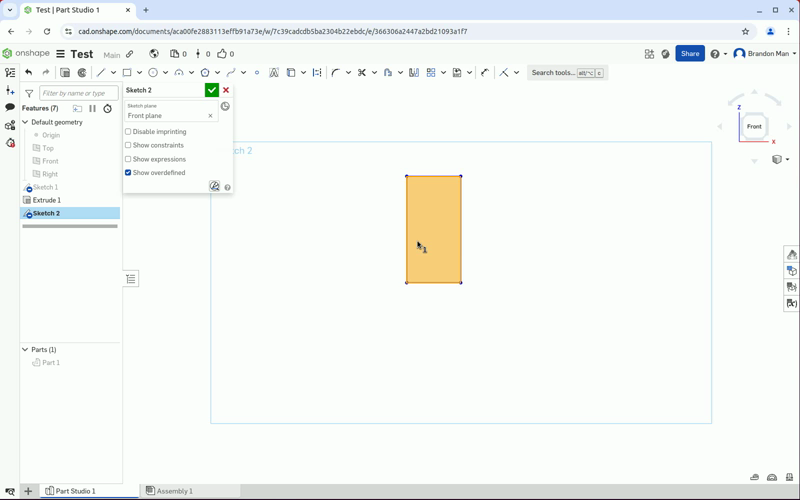
mouse_move(73, 352)
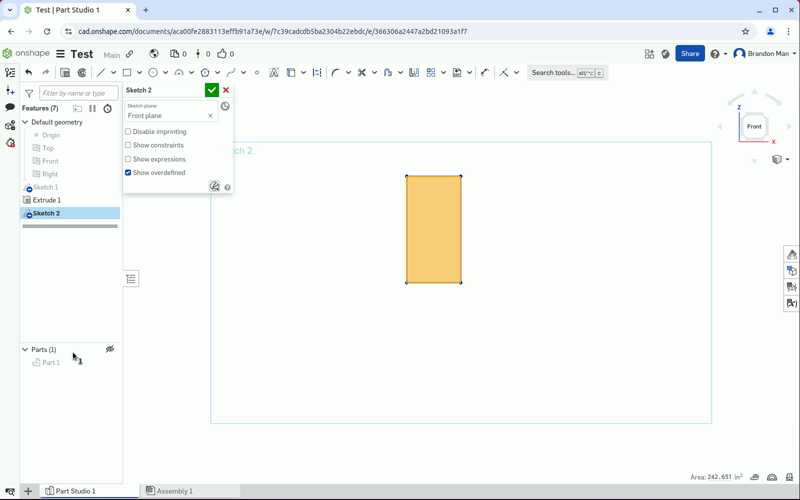
key(shift+y)
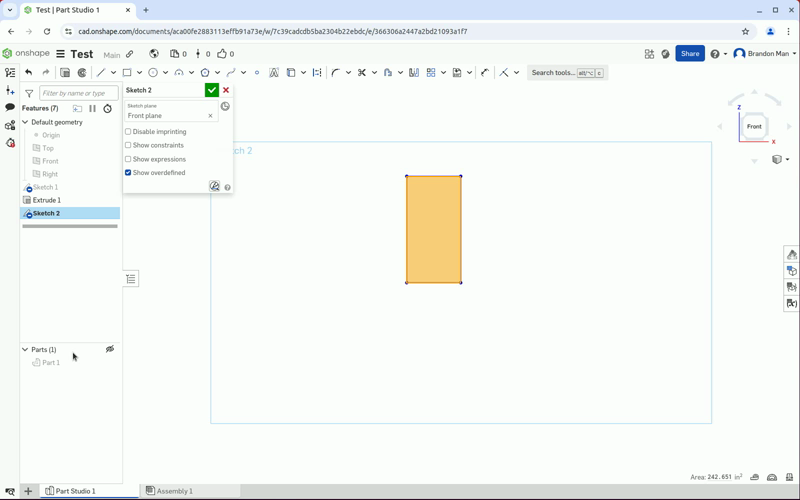
key(shift+e)
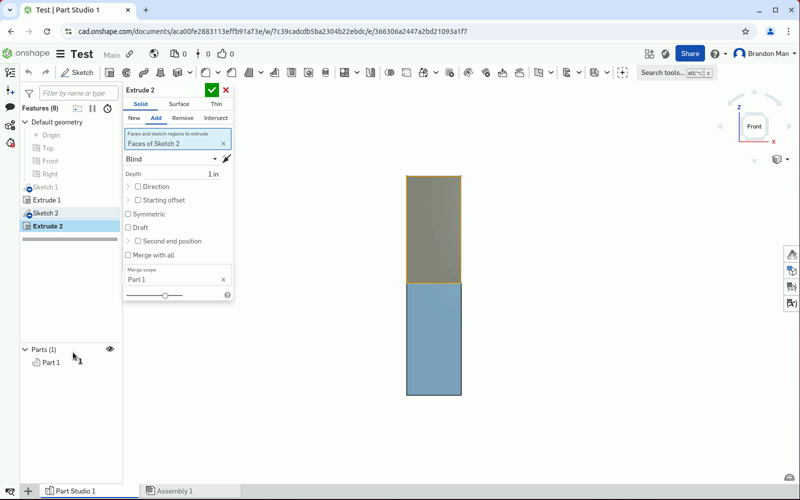
mouse_move(143, 106)
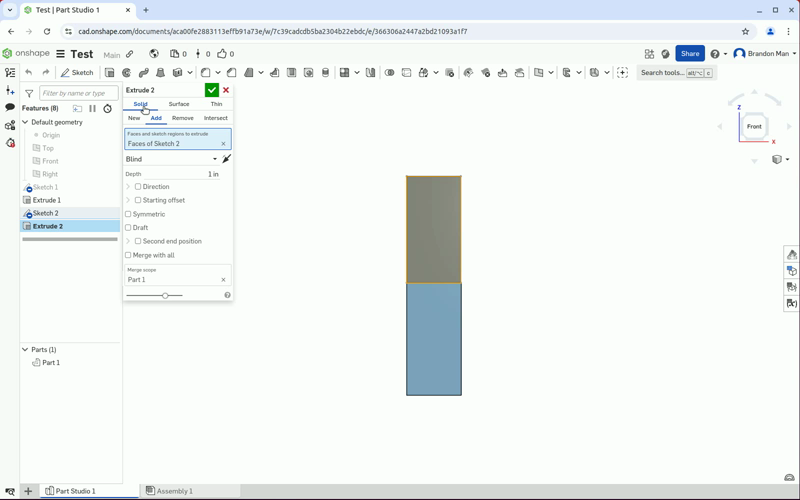
click(143, 106)
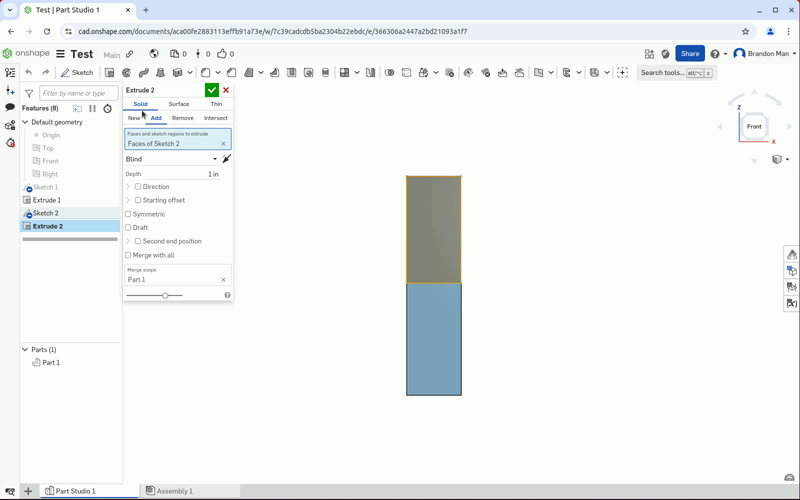
mouse_move(137, 120)
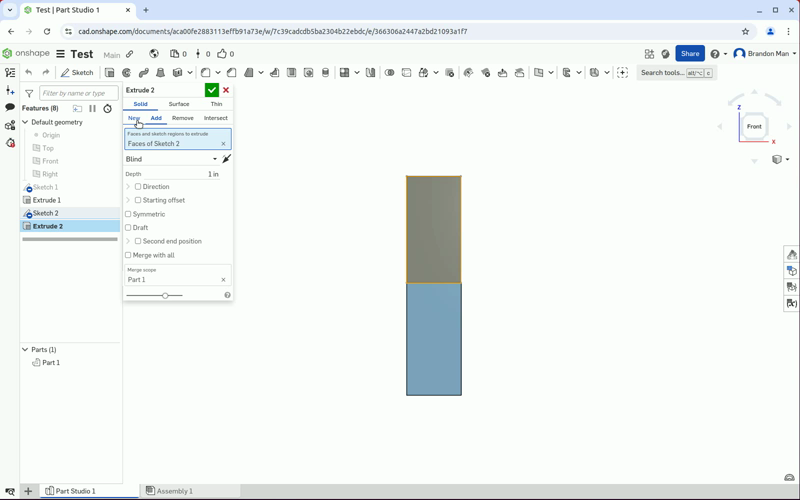
click(137, 120)
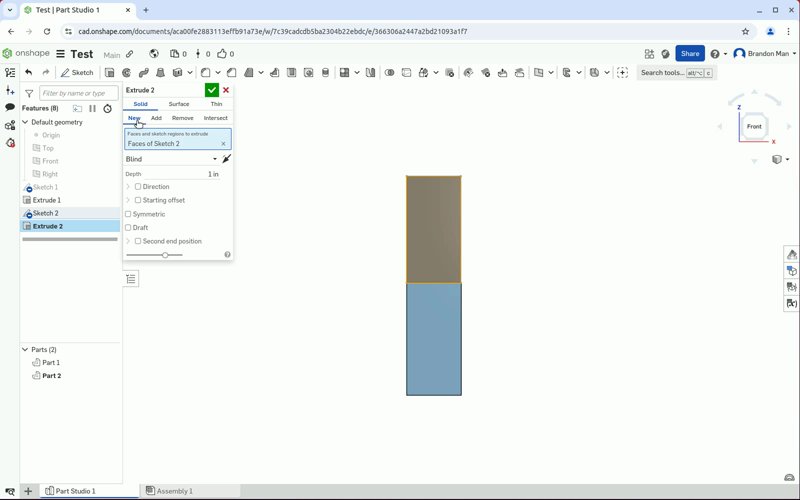
key(tab, 4)
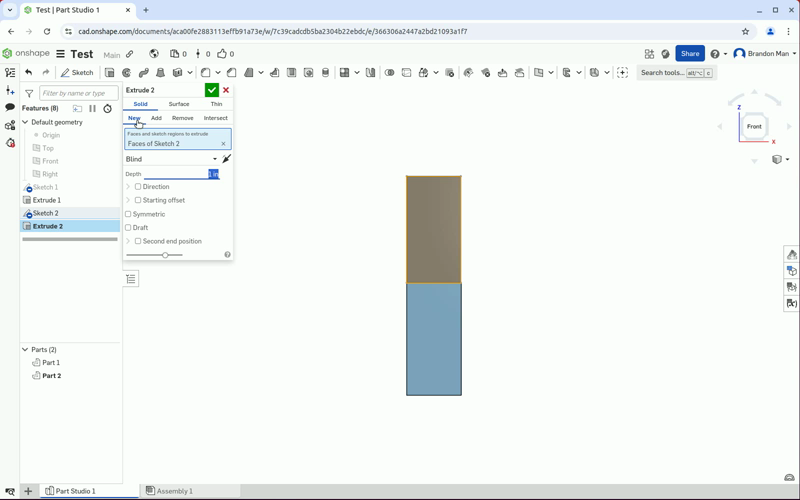
text(8.906)
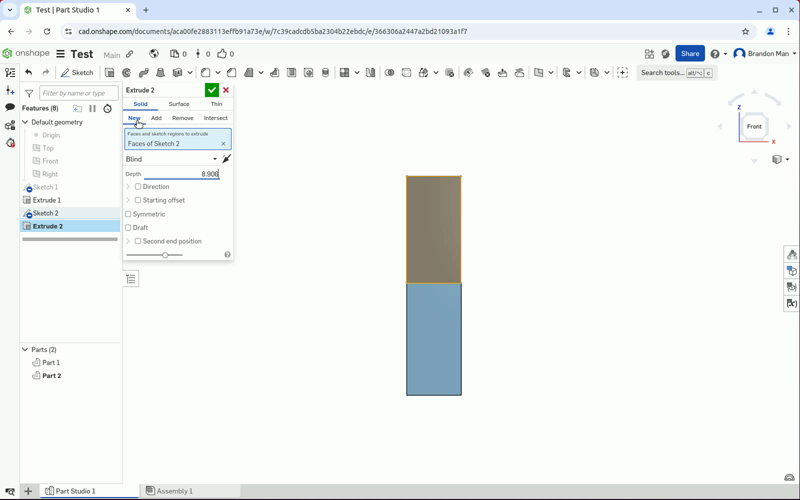
key(enter)
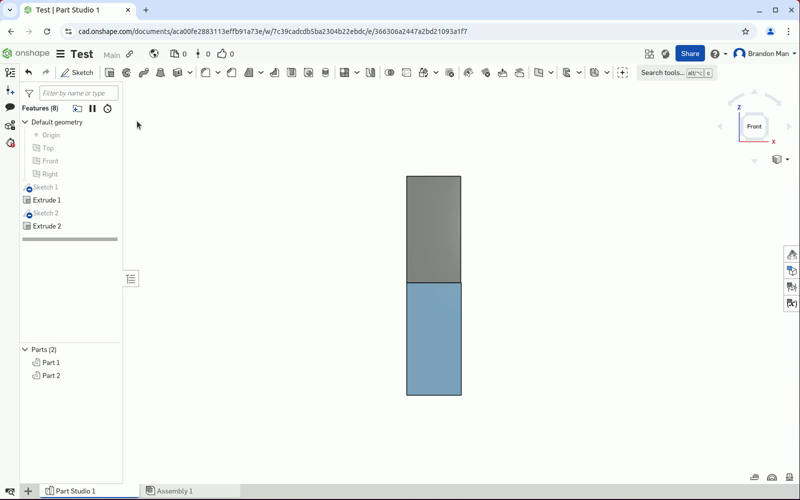
key(shift+h)
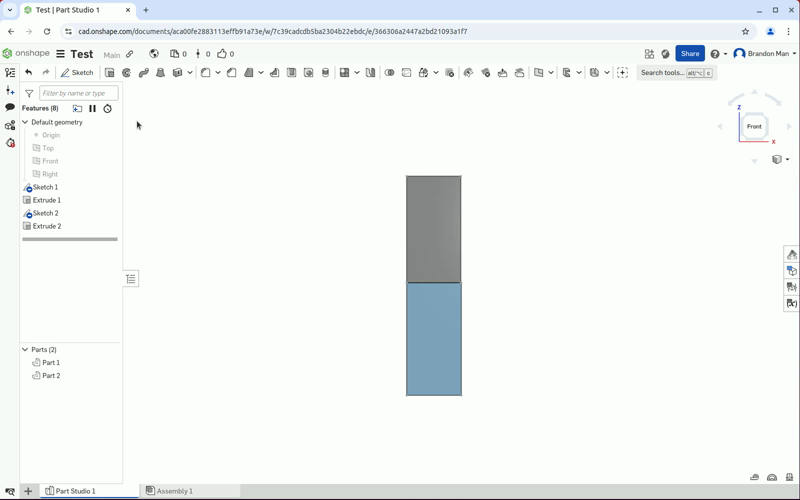
key(shift+h)
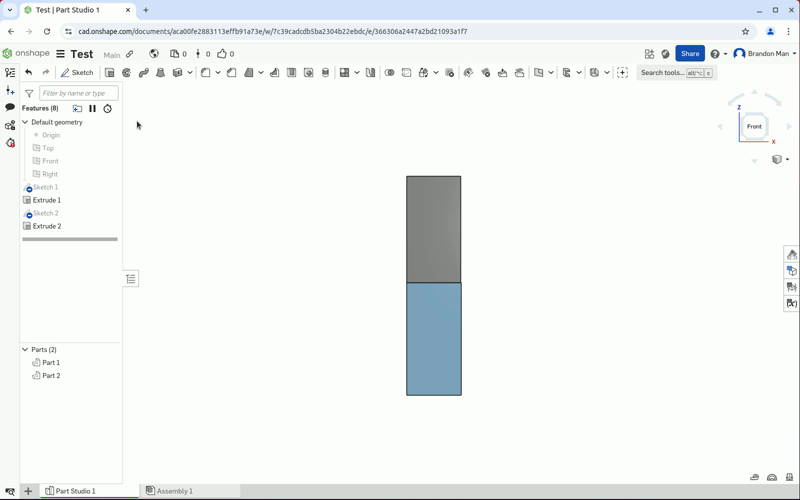
mouse_move(73, 189)
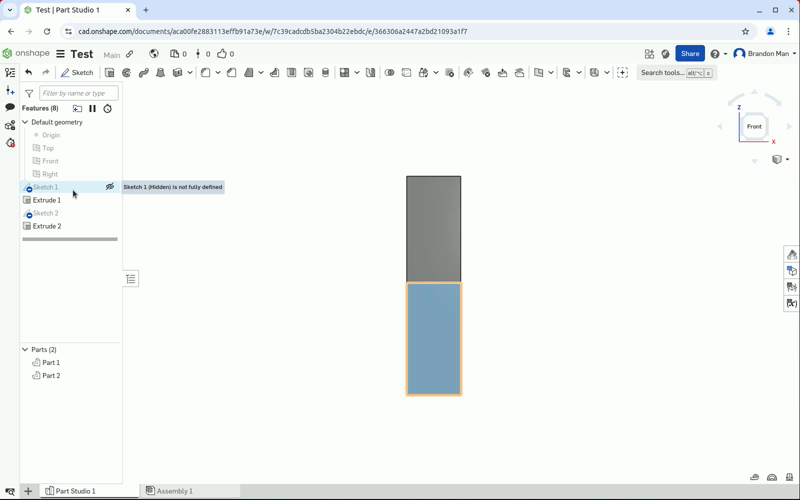
click(73, 189)
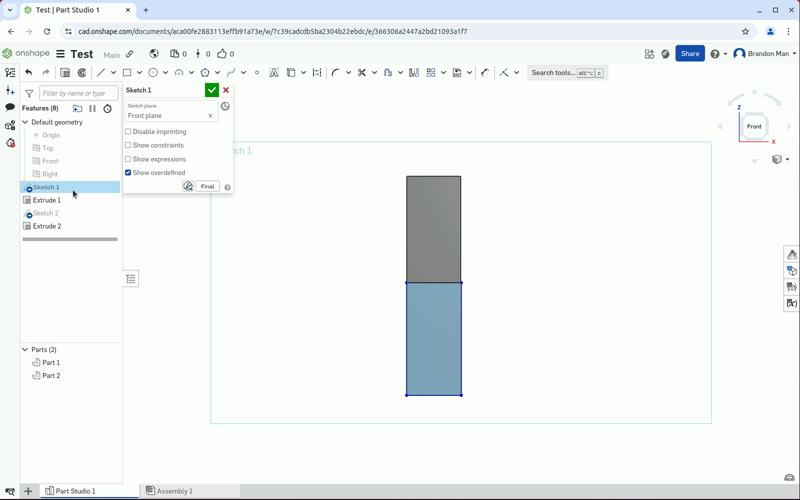
mouse_move(229, 92)
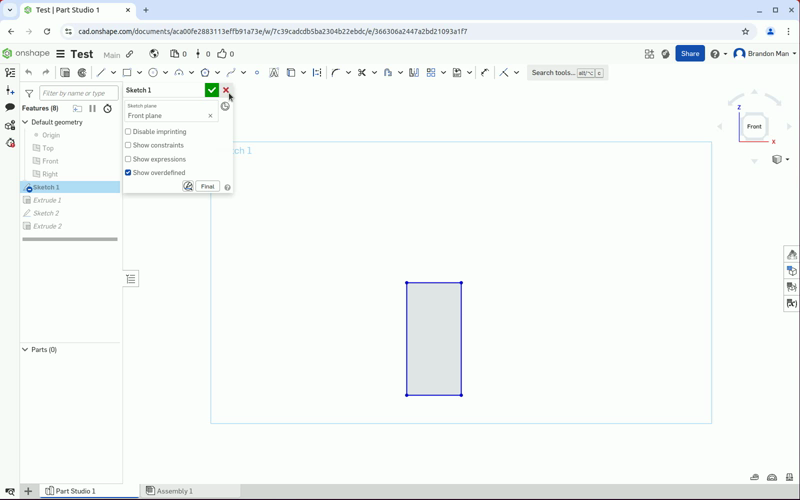
click(229, 92)
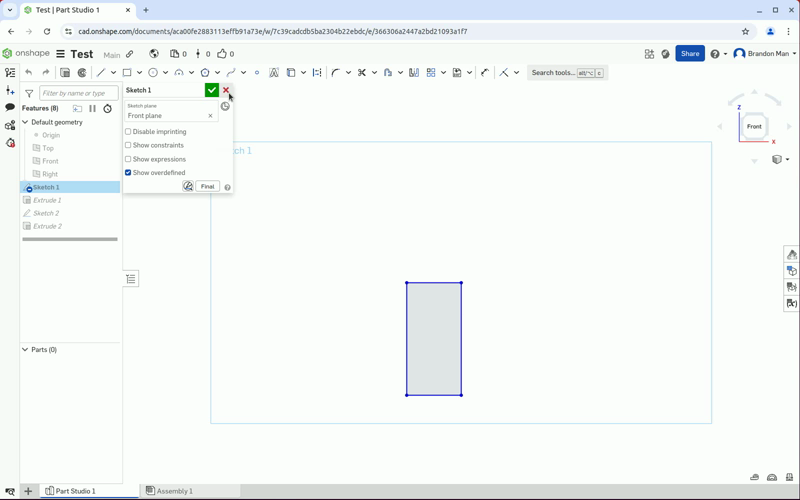
key(shift+s)
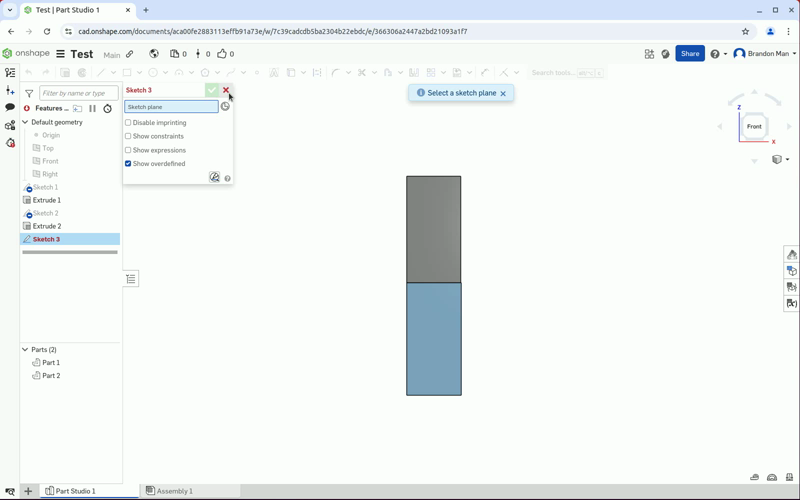
mouse_move(73, 163)
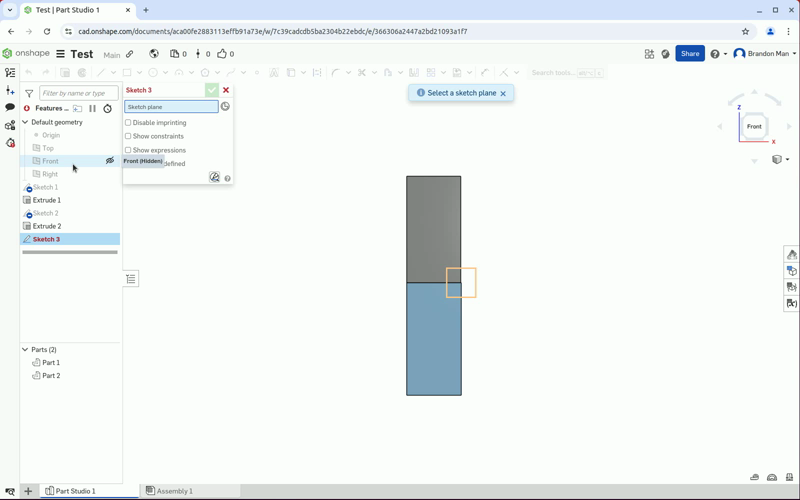
click(73, 163)
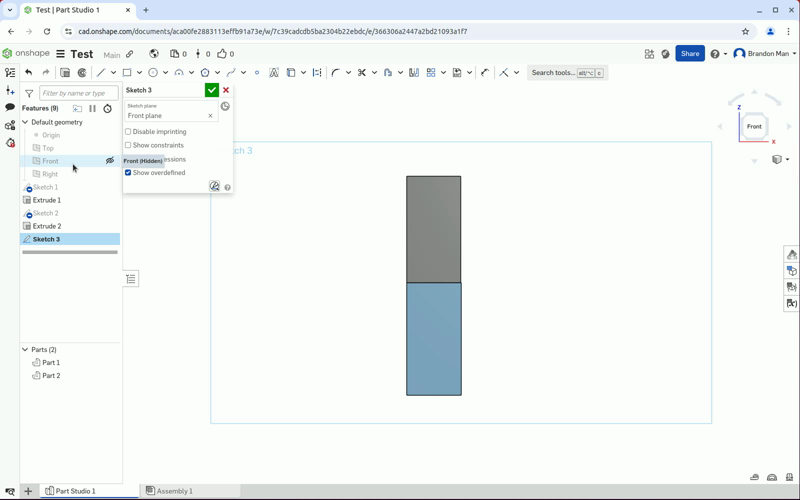
mouse_move(73, 352)
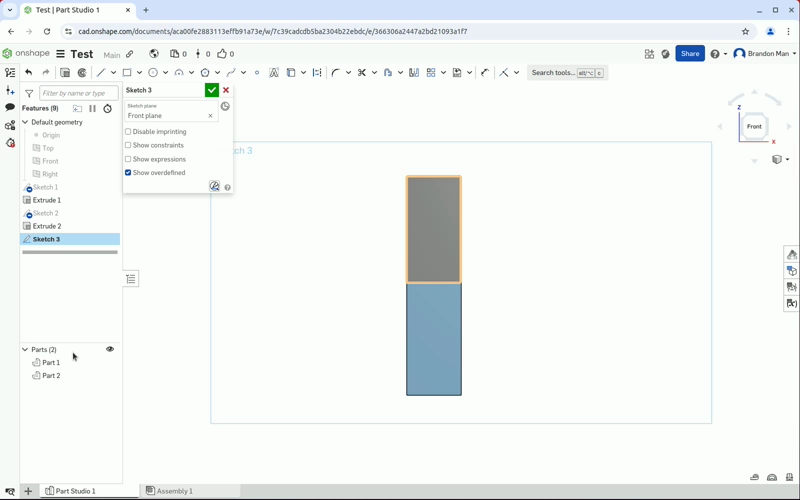
key(y)
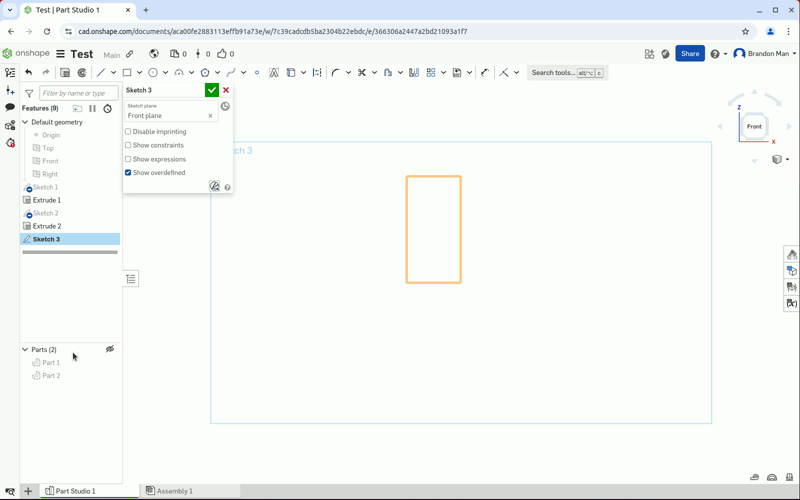
key(l)
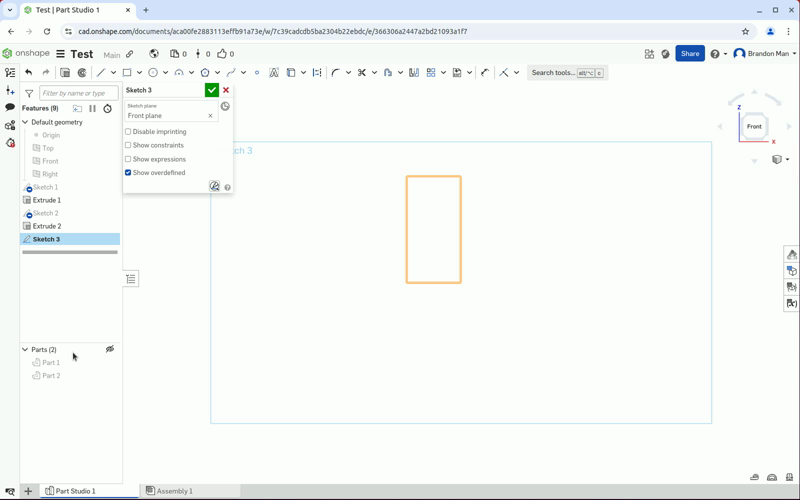
key_down(shift)
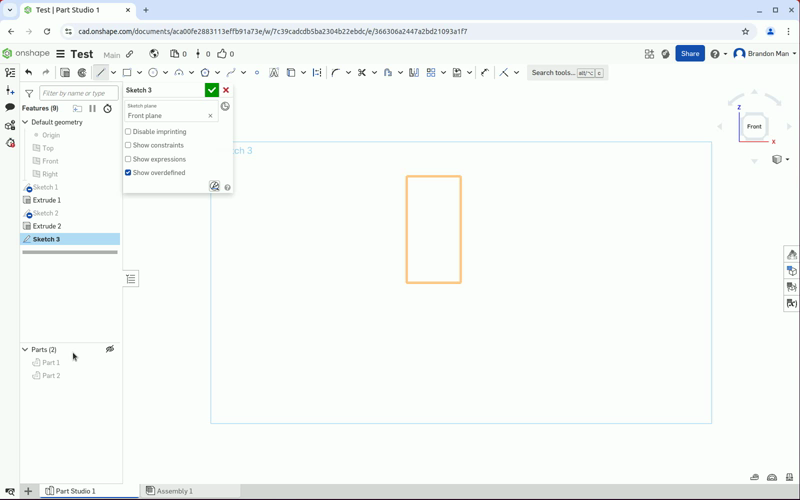
mouse_move(460, 282)
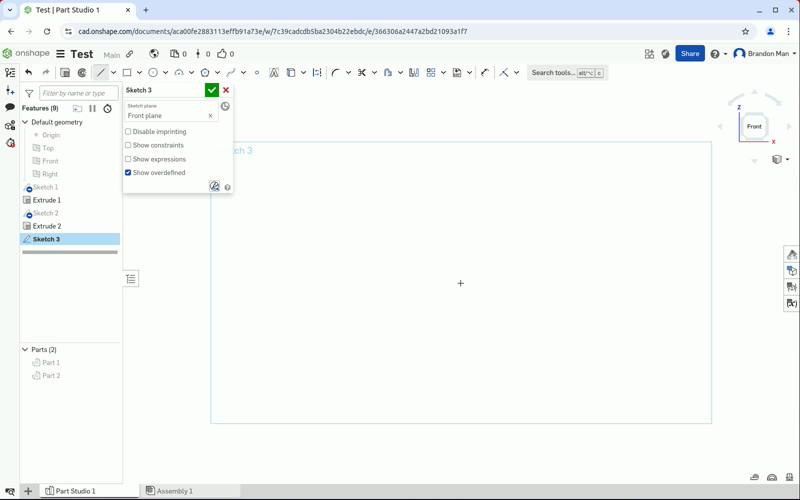
click(460, 282)
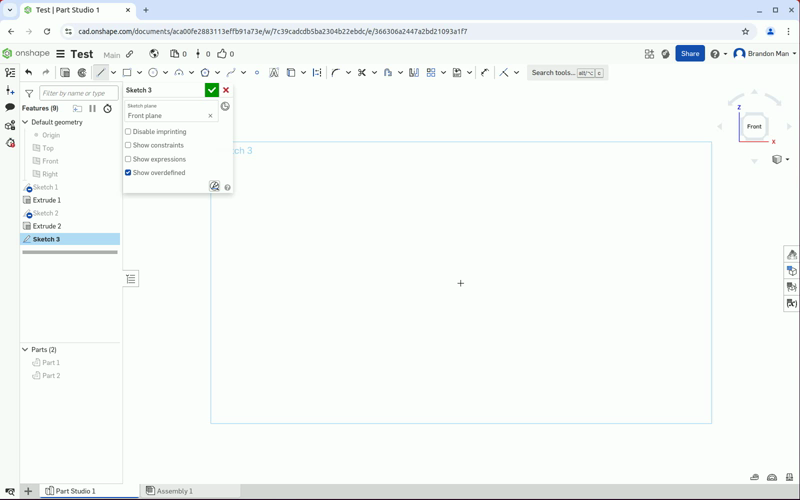
key_up(shift)
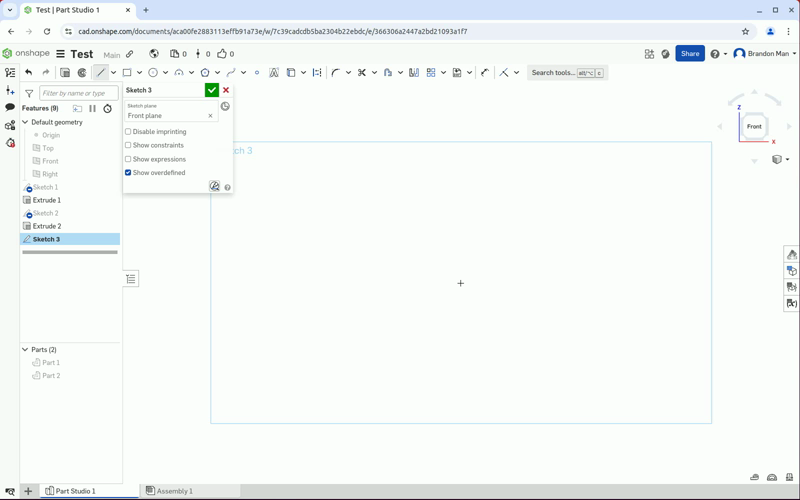
key_down(shift)
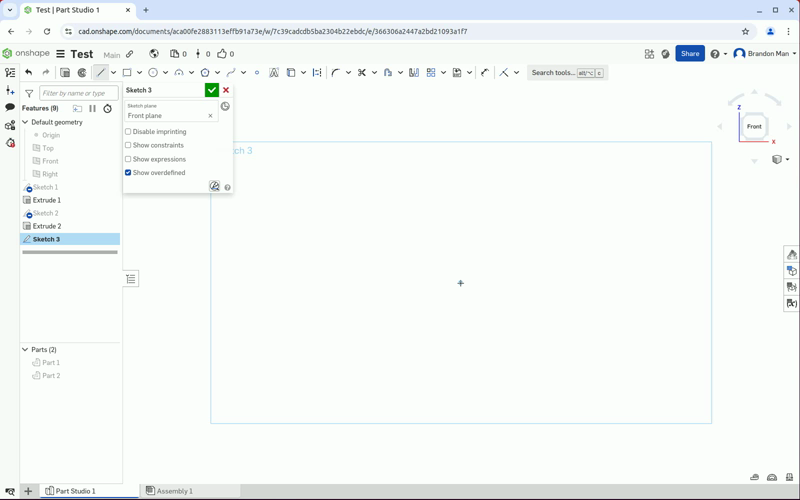
mouse_move(490, 282)
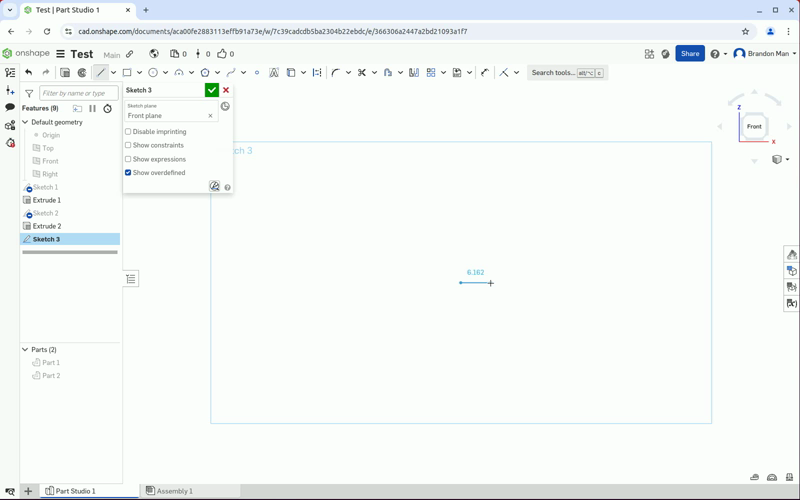
mouse_move(514, 282)
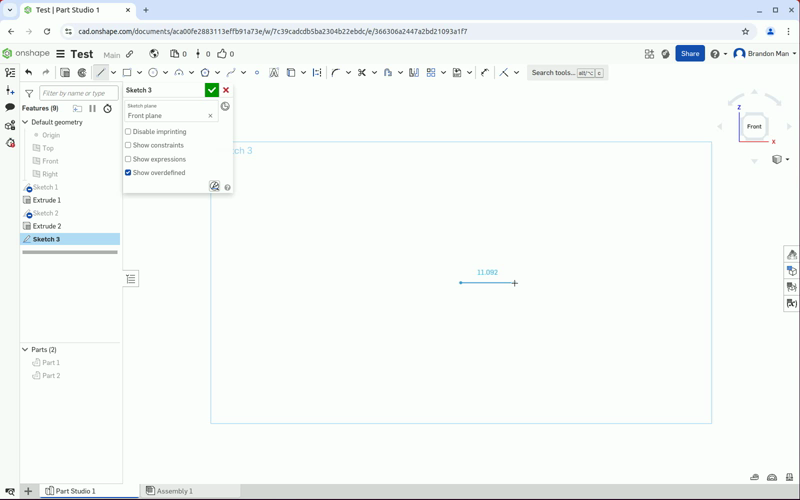
click(514, 282)
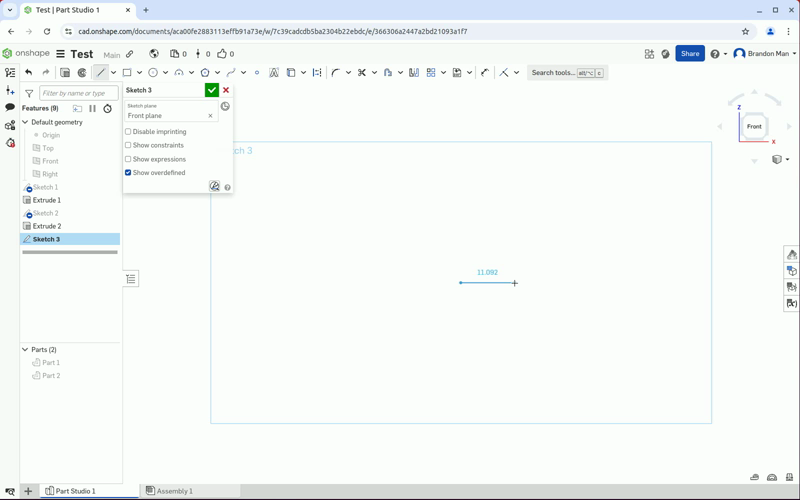
key_up(shift)
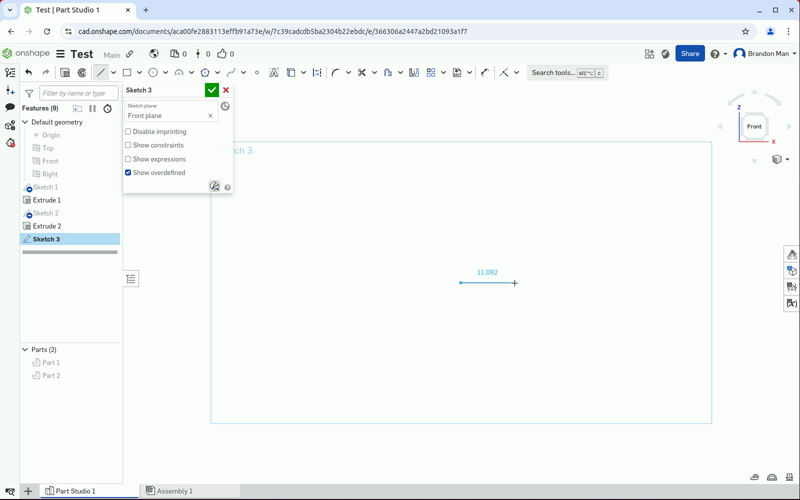
key_down(shift)
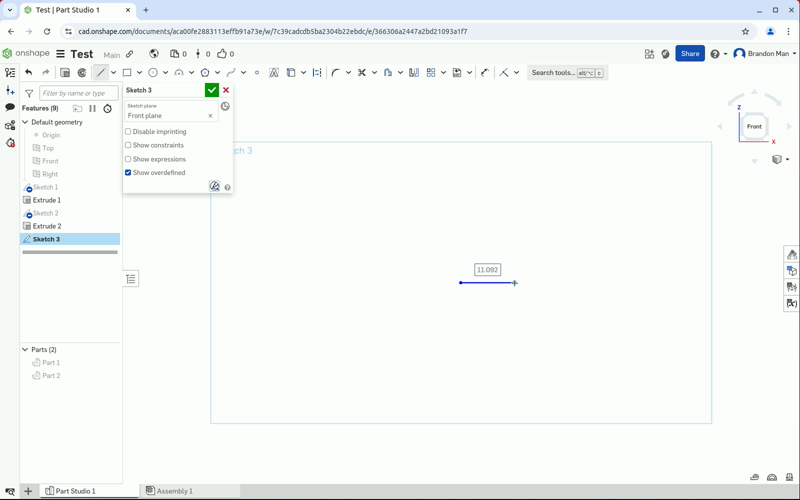
mouse_move(514, 176)
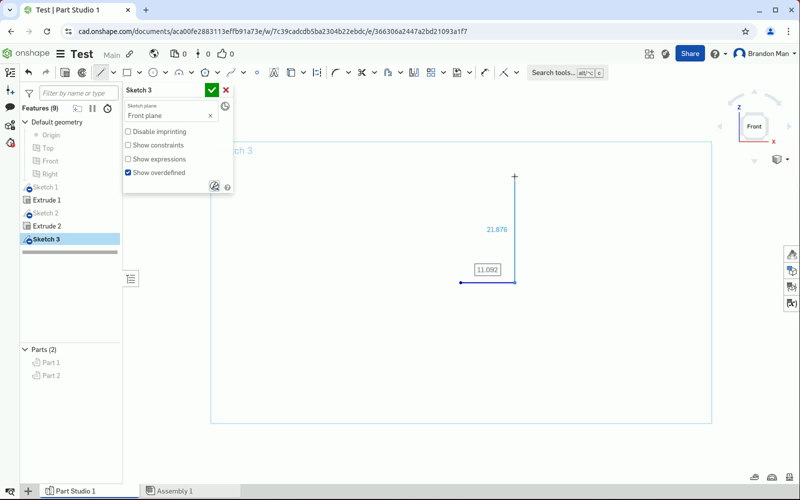
click(514, 176)
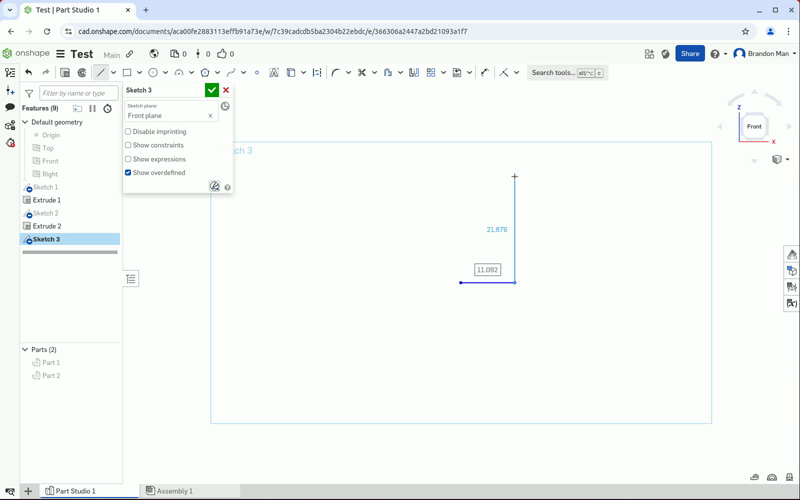
key_up(shift)
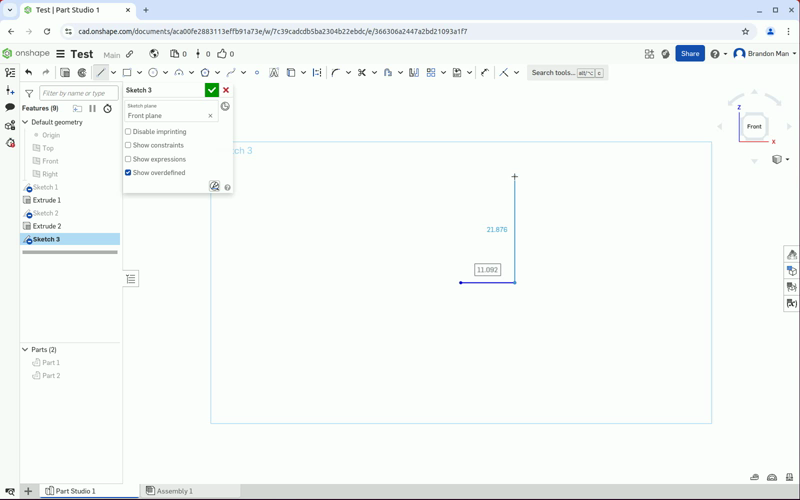
key_down(shift)
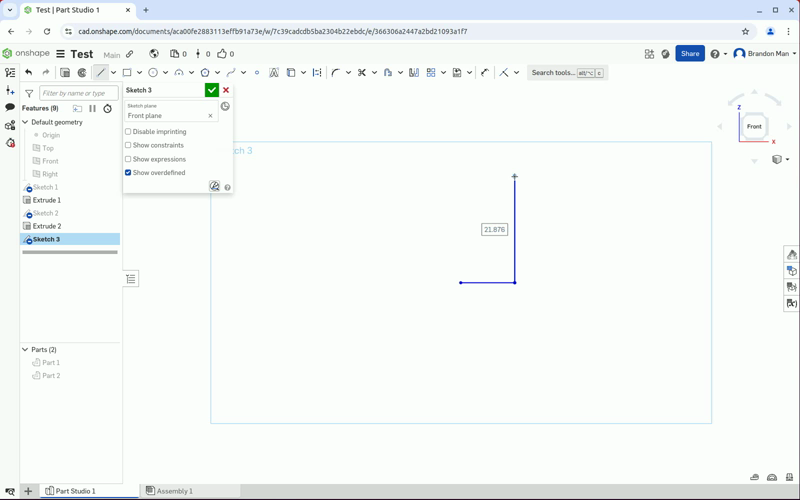
mouse_move(544, 176)
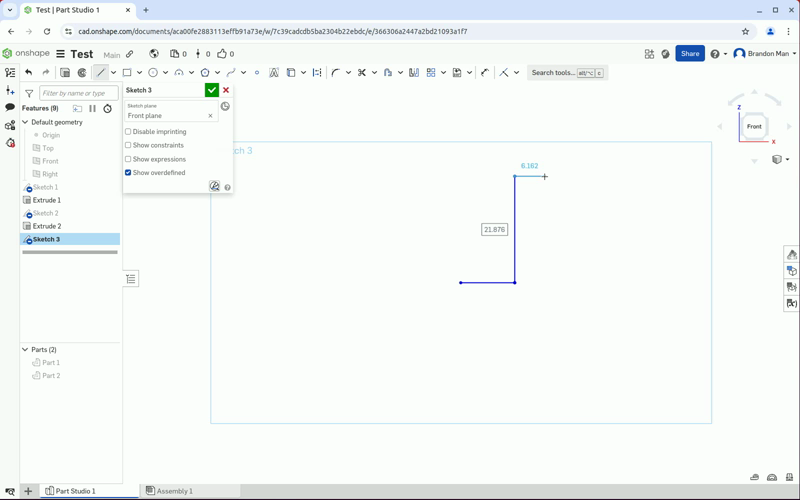
mouse_move(460, 176)
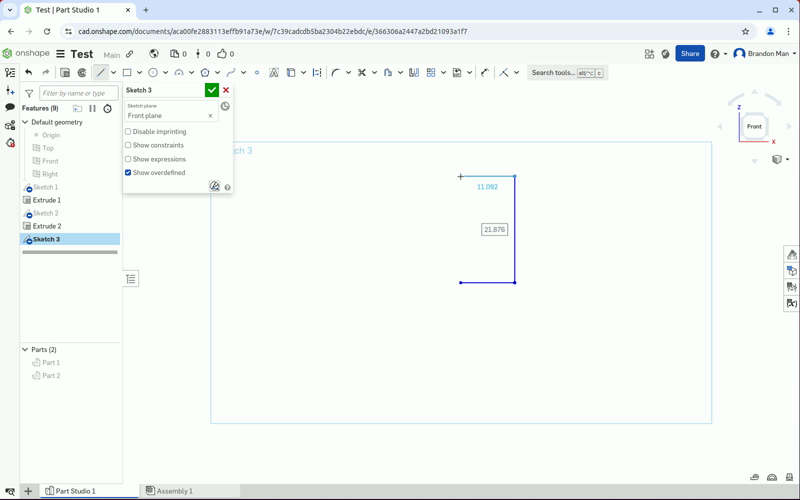
click(460, 176)
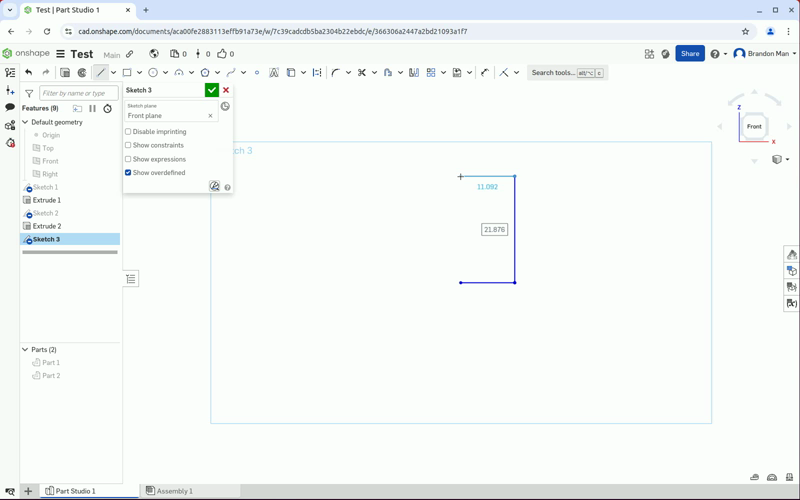
key_up(shift)
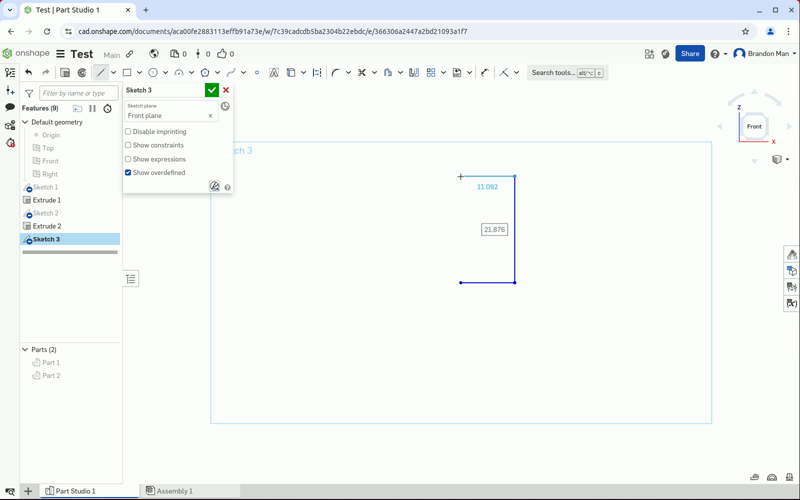
key_down(shift)
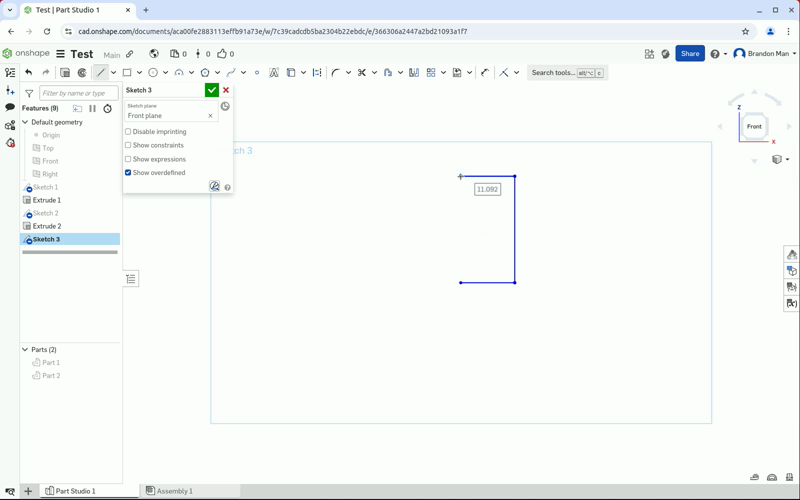
mouse_move(460, 282)
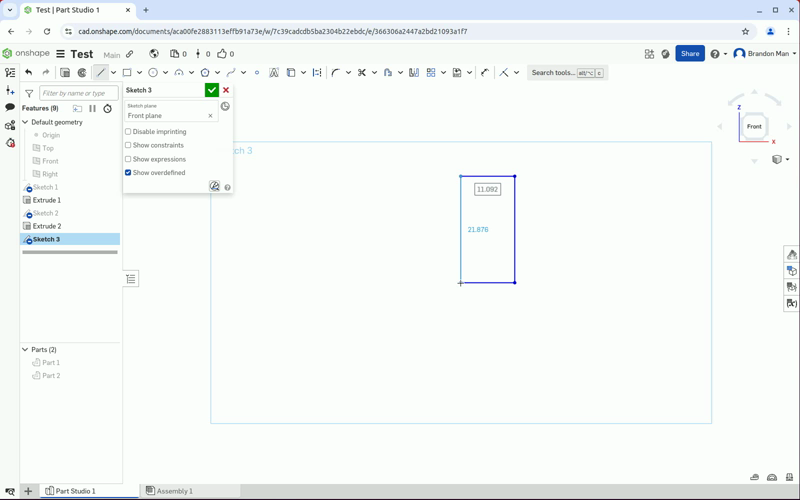
key_up(shift)
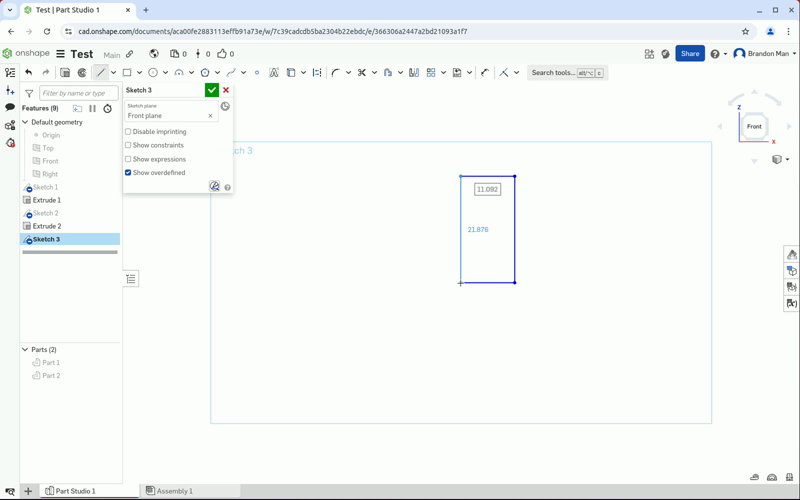
click(460, 282)
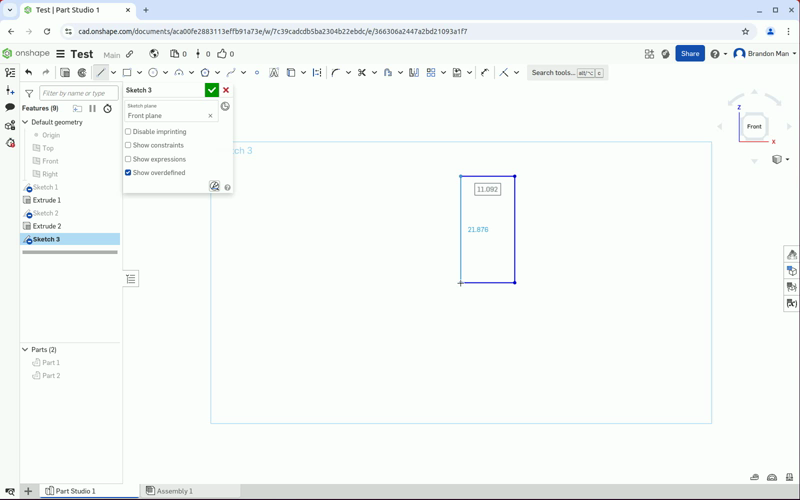
key(esc)
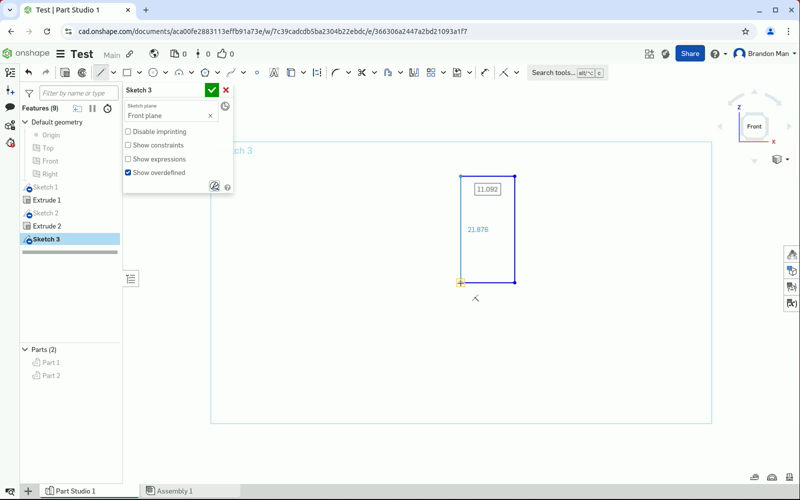
mouse_move(474, 201)
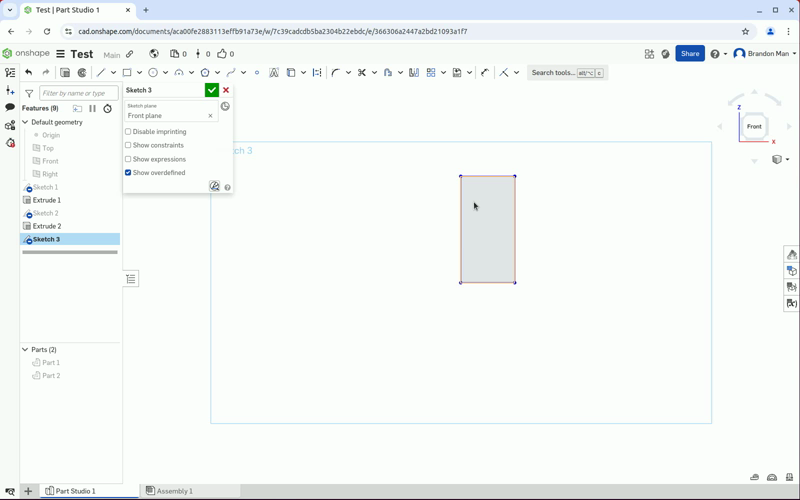
click(474, 201)
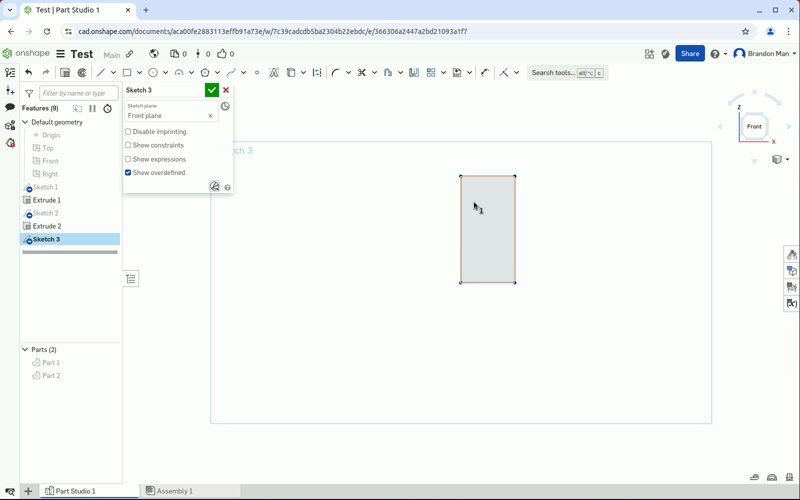
mouse_move(73, 352)
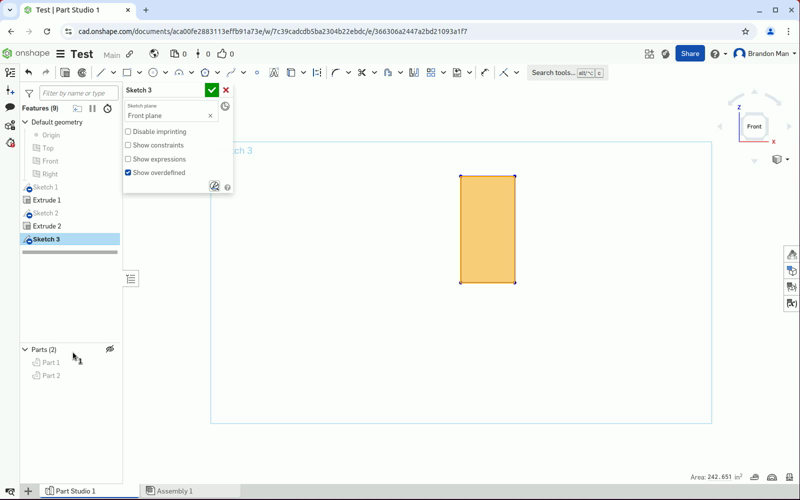
key(shift+y)
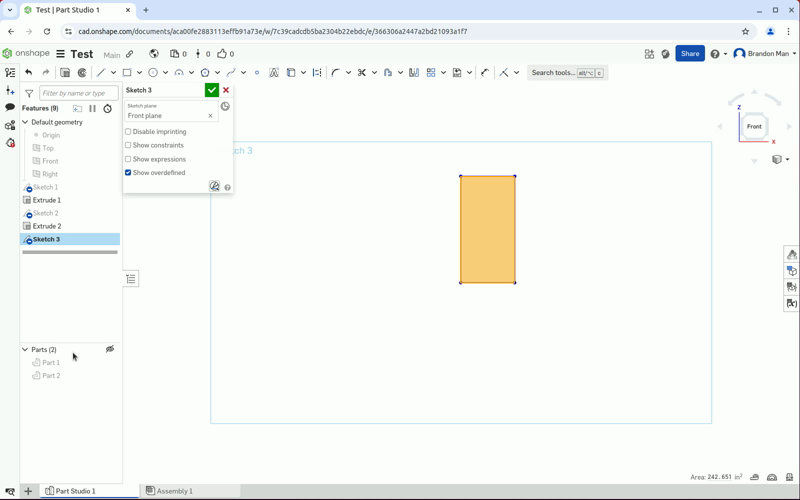
key(shift+e)
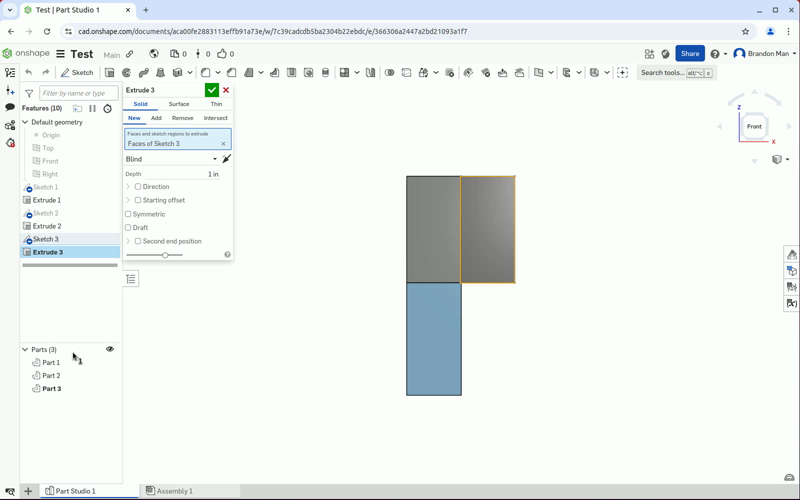
mouse_move(143, 106)
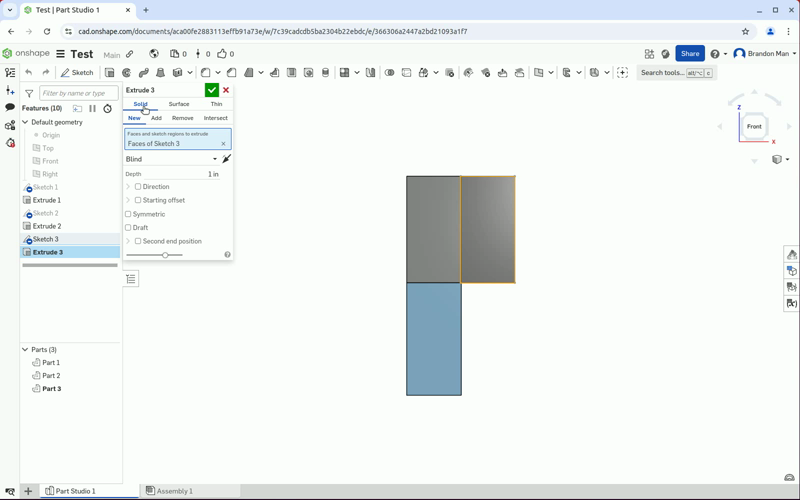
click(143, 106)
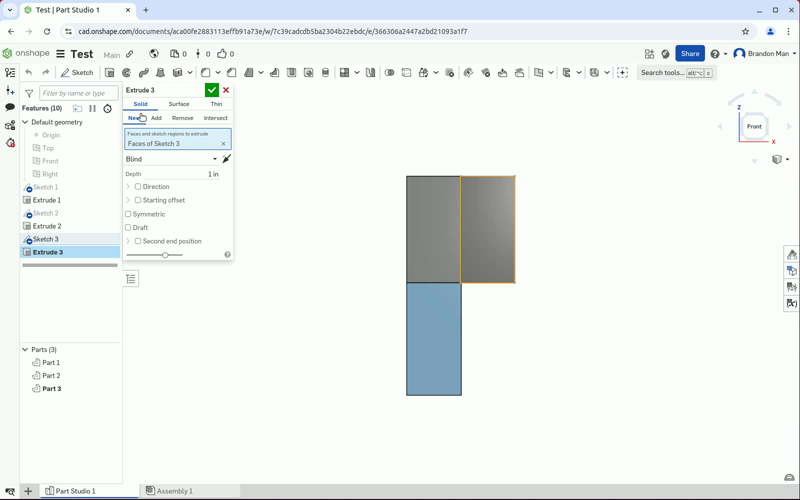
mouse_move(137, 120)
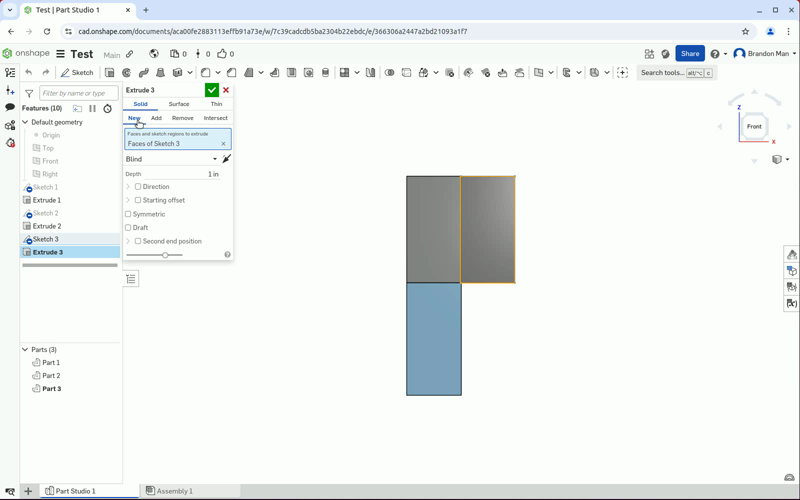
click(137, 120)
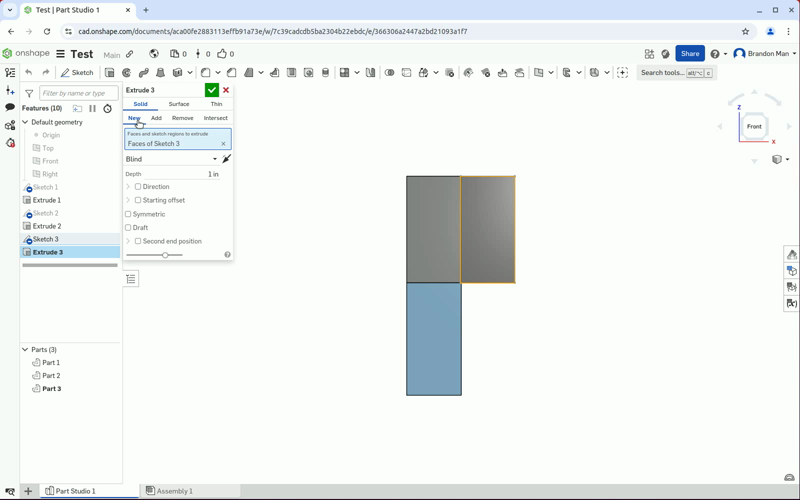
key(tab, 4)
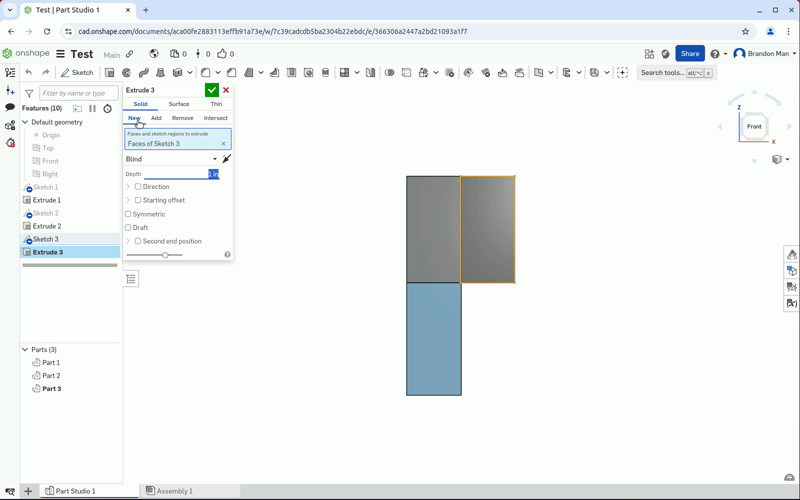
text(8.906)
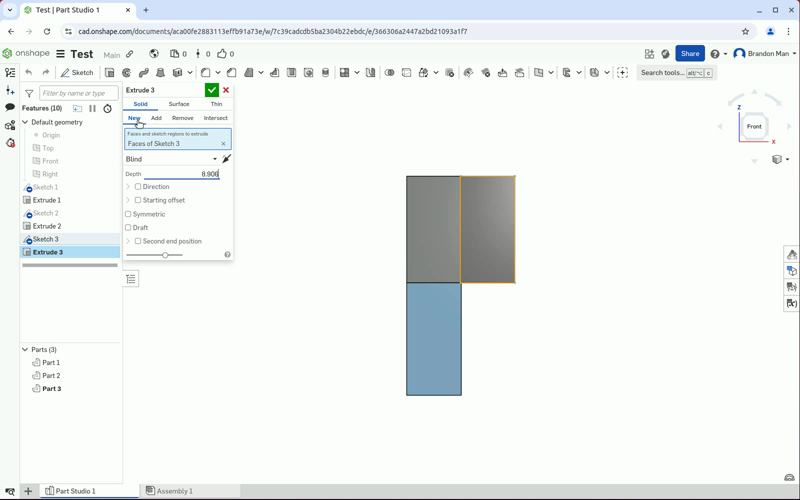
key(enter)
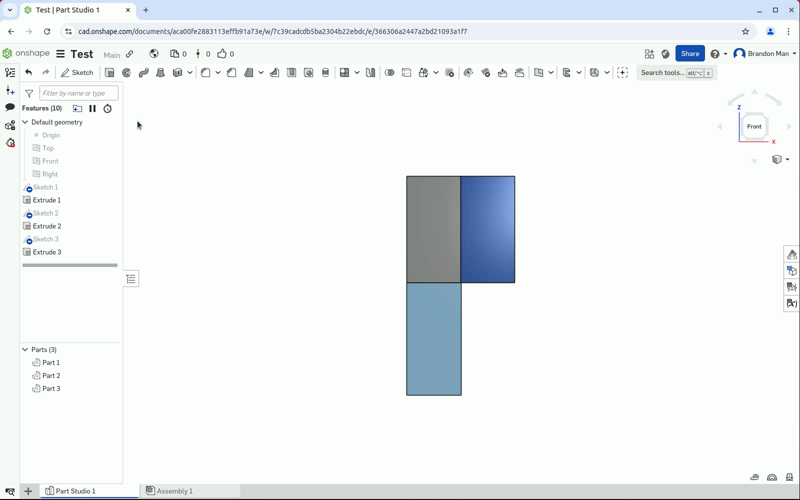
key(shift+h)
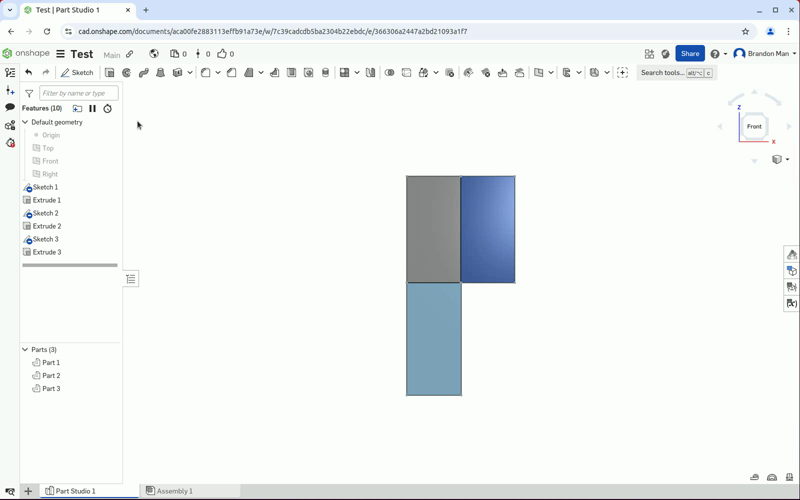
key(shift+h)
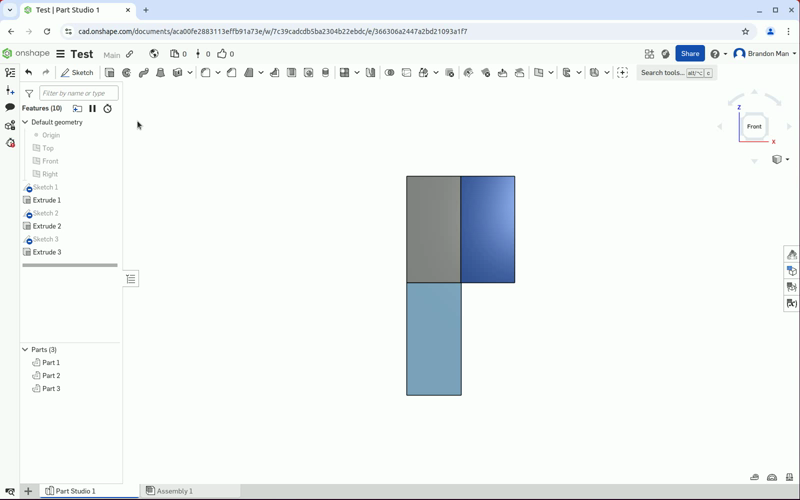
mouse_move(73, 189)
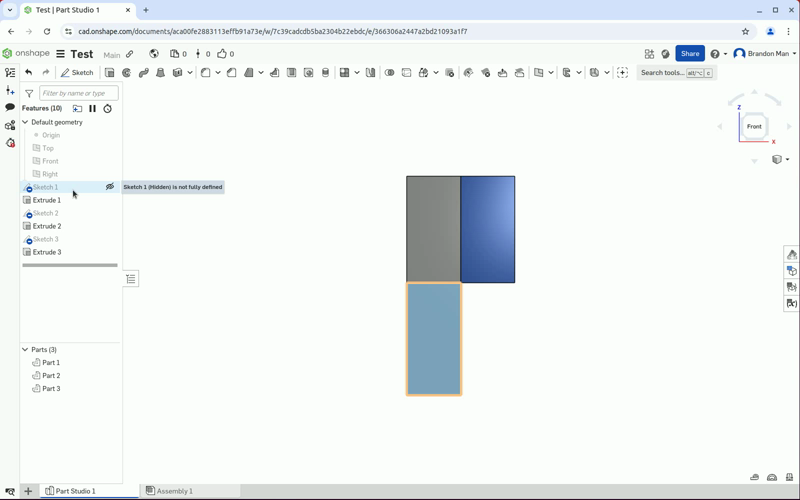
click(73, 189)
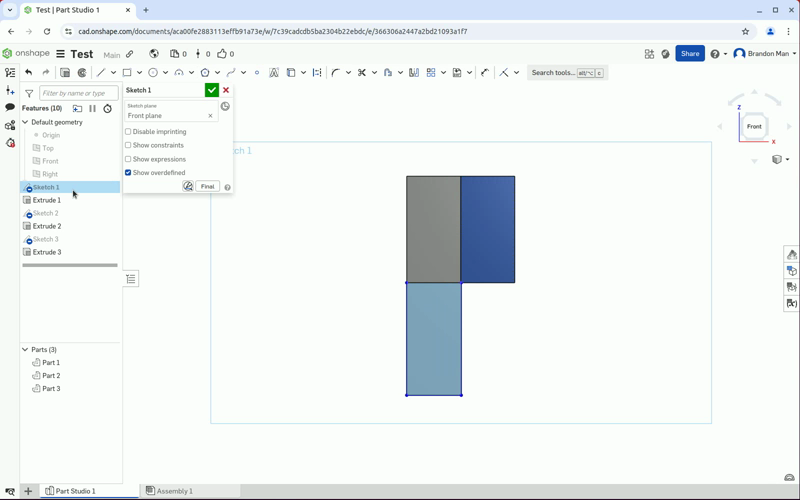
mouse_move(229, 92)
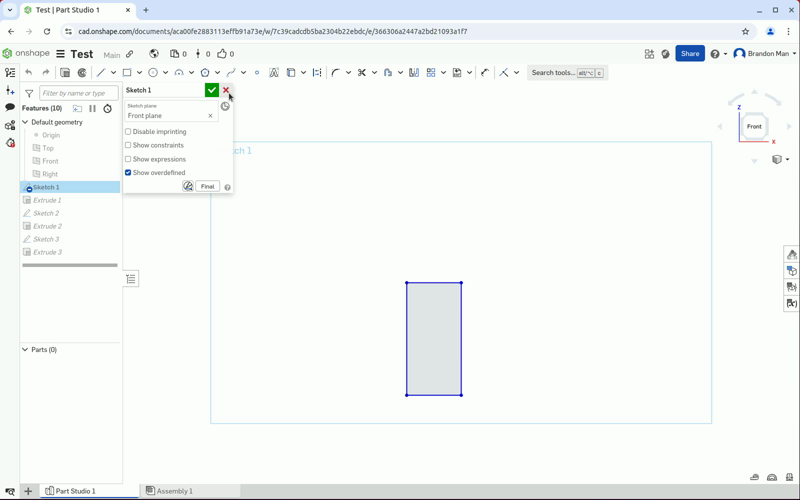
click(229, 92)
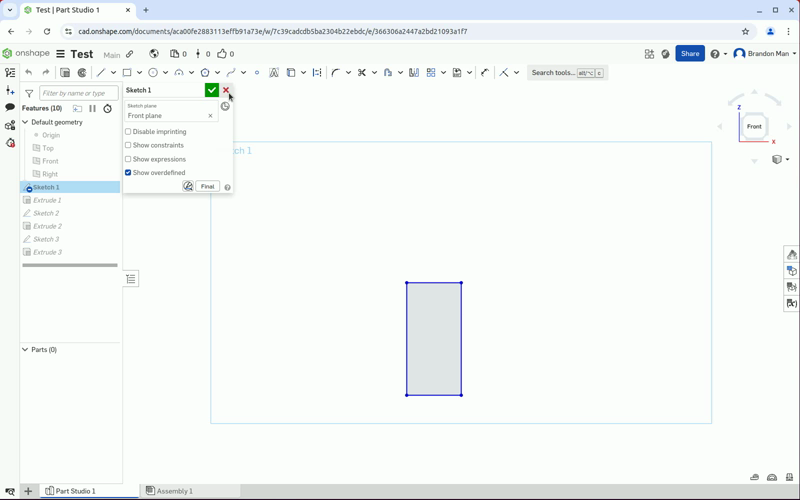
key(shift+s)
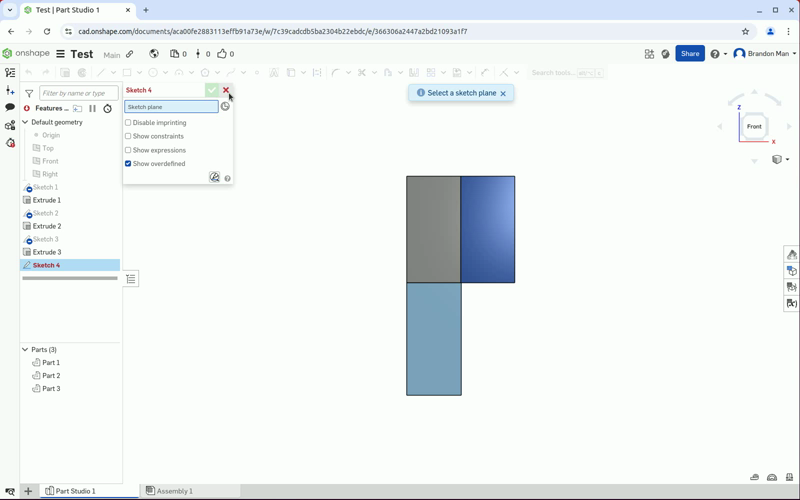
mouse_move(73, 163)
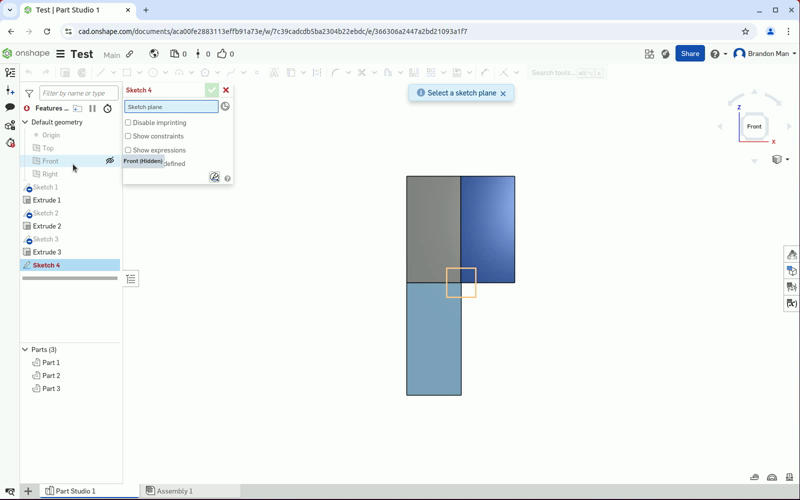
click(73, 163)
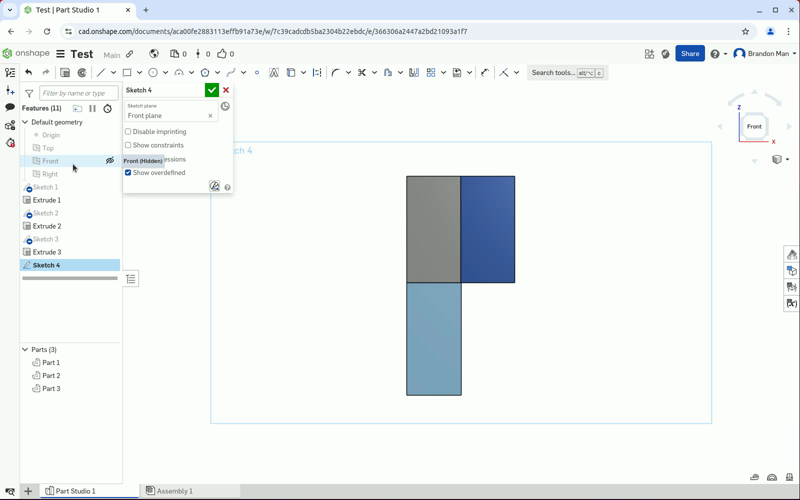
mouse_move(73, 352)
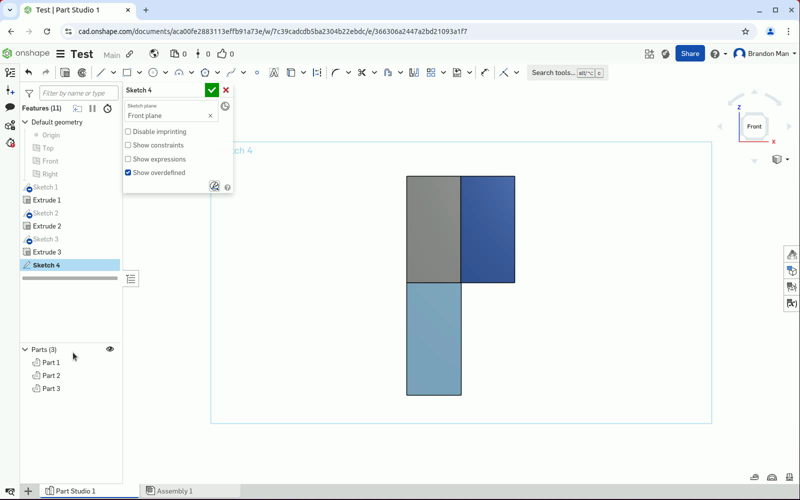
key(y)
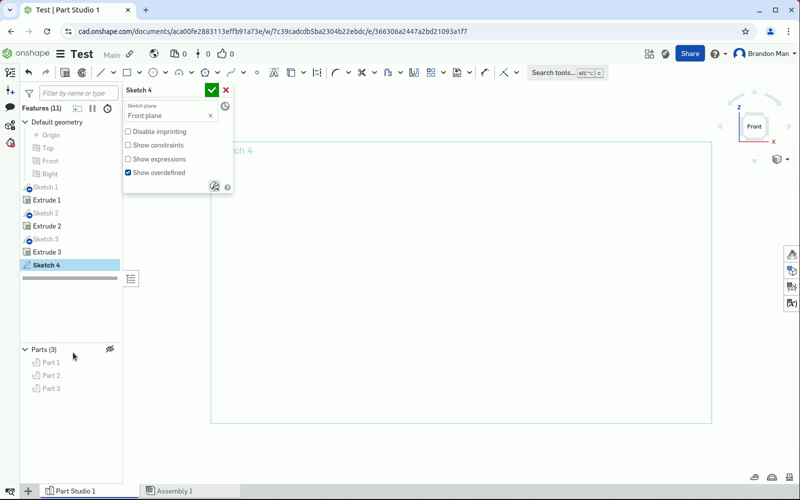
key(l)
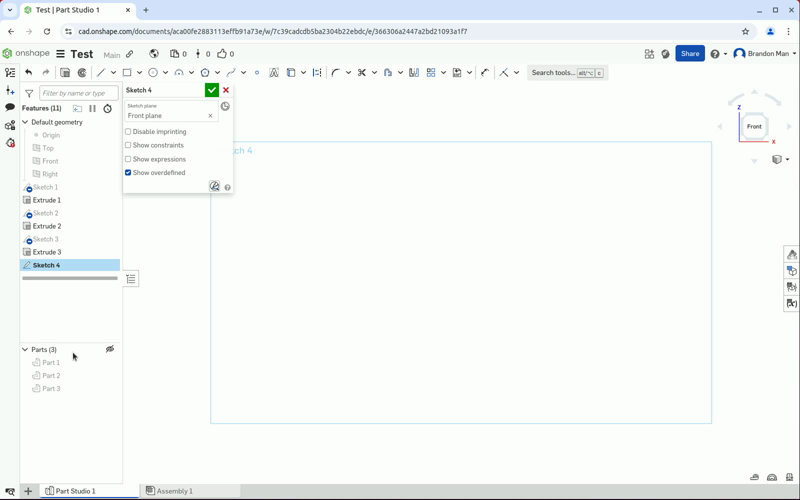
key_down(shift)
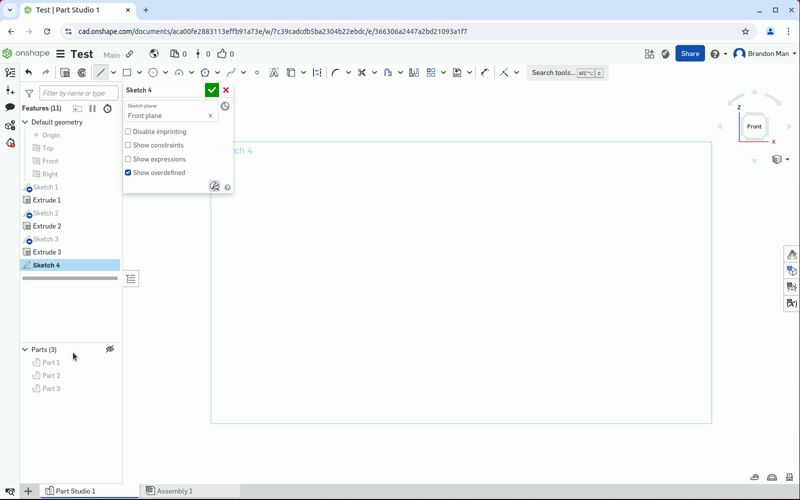
mouse_move(460, 395)
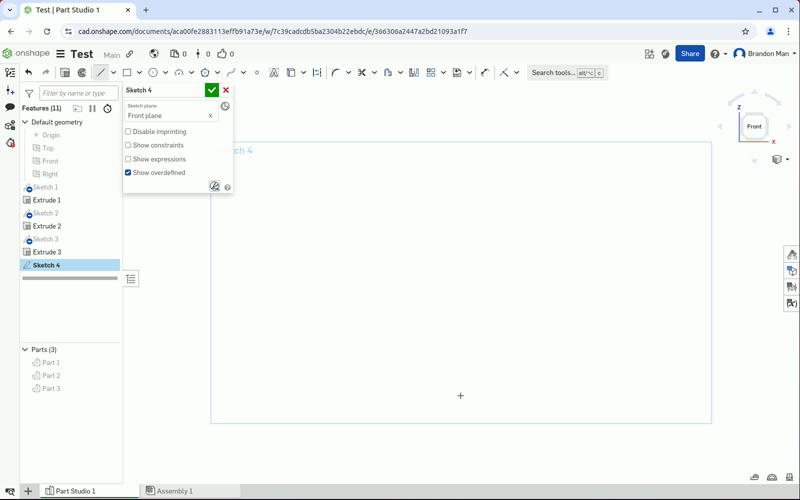
click(460, 395)
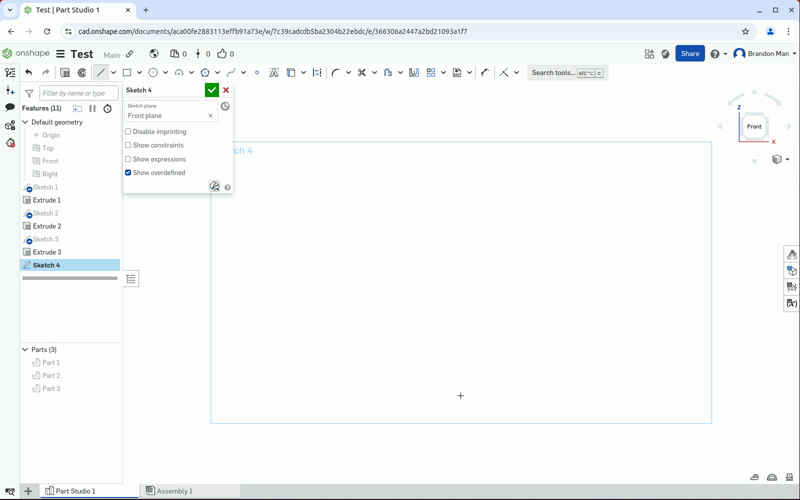
key_up(shift)
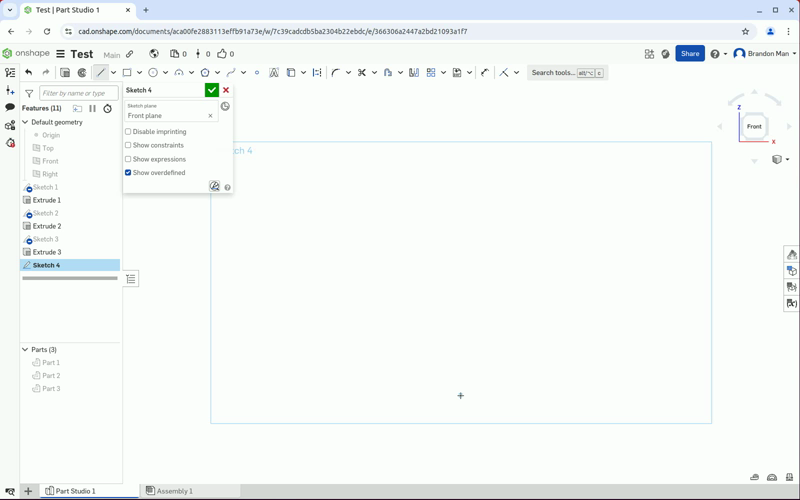
key_down(shift)
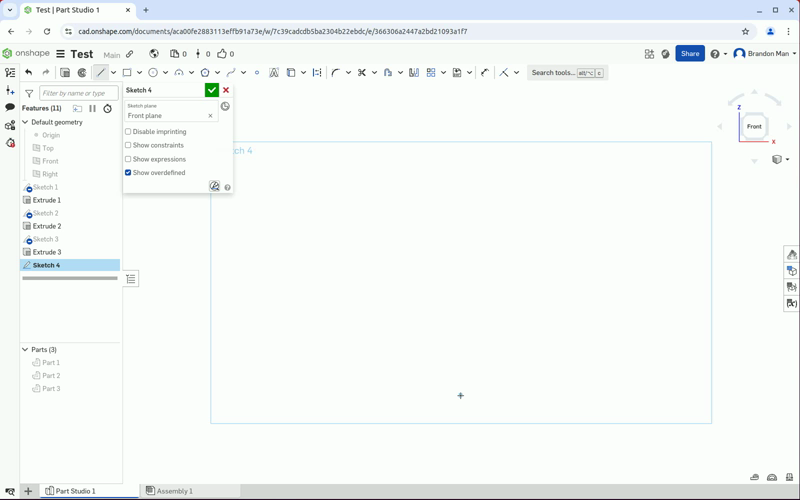
mouse_move(490, 395)
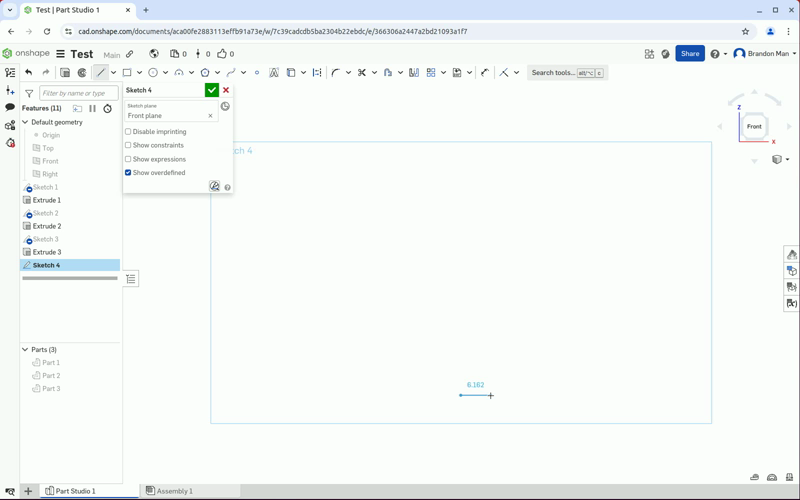
mouse_move(515, 395)
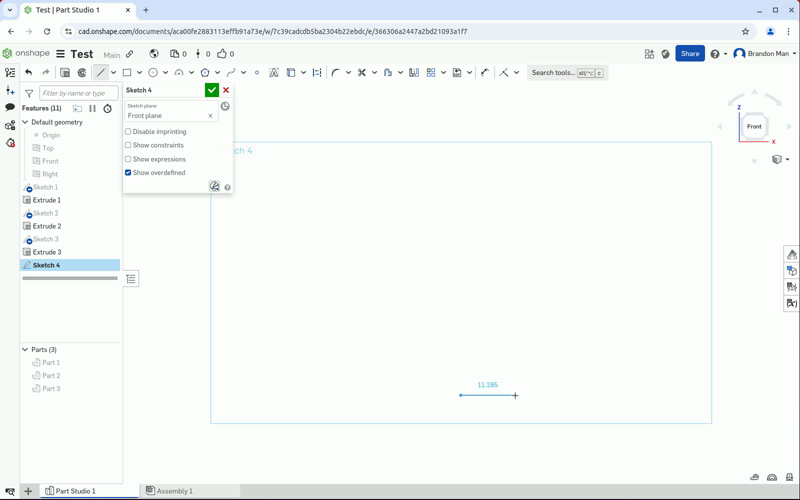
click(515, 395)
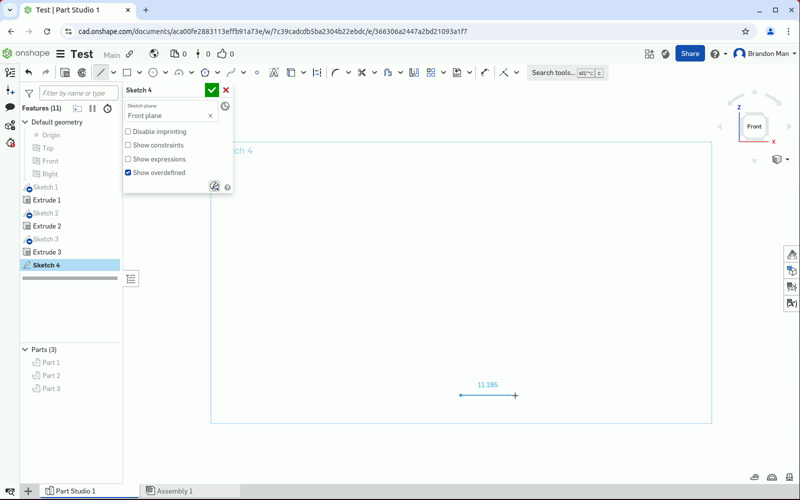
key_up(shift)
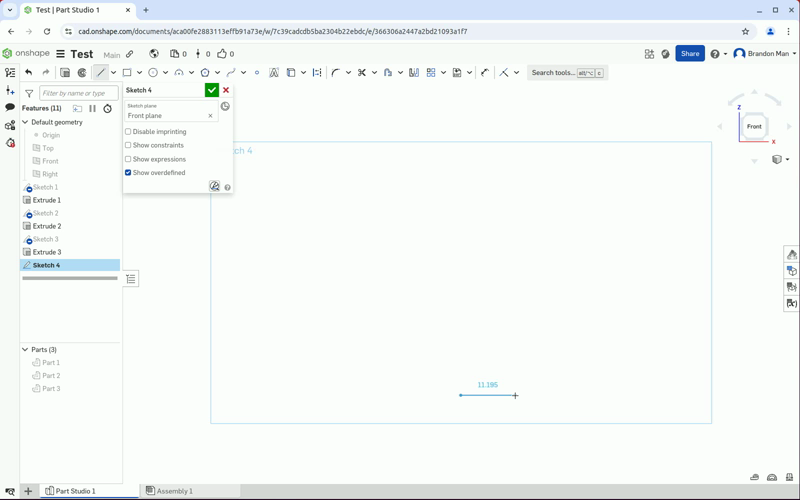
key_down(shift)
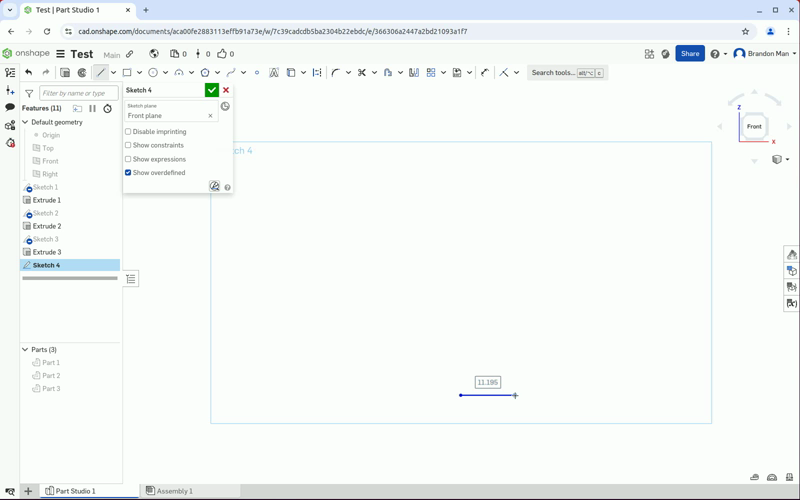
mouse_move(515, 282)
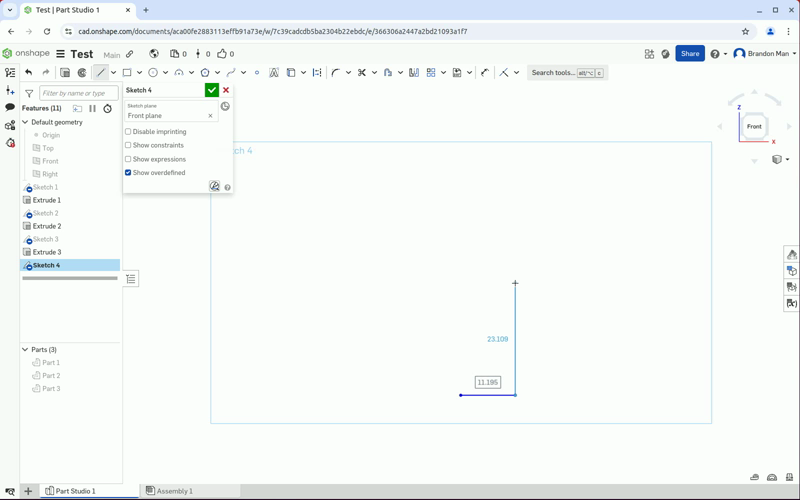
click(515, 282)
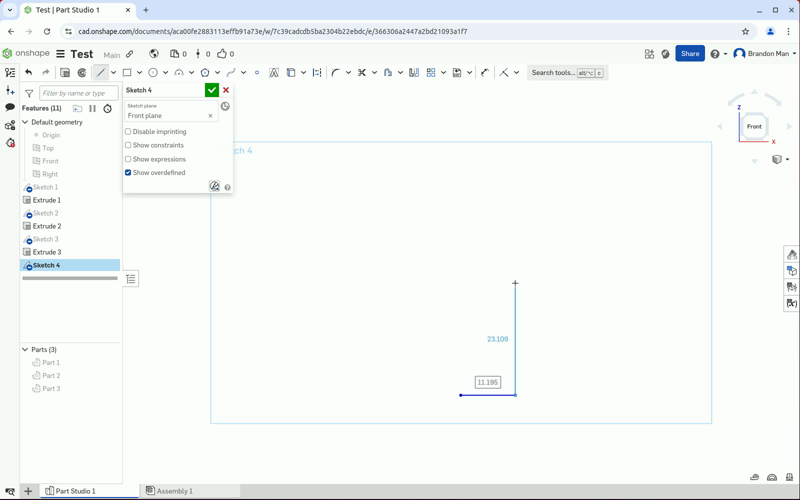
key_up(shift)
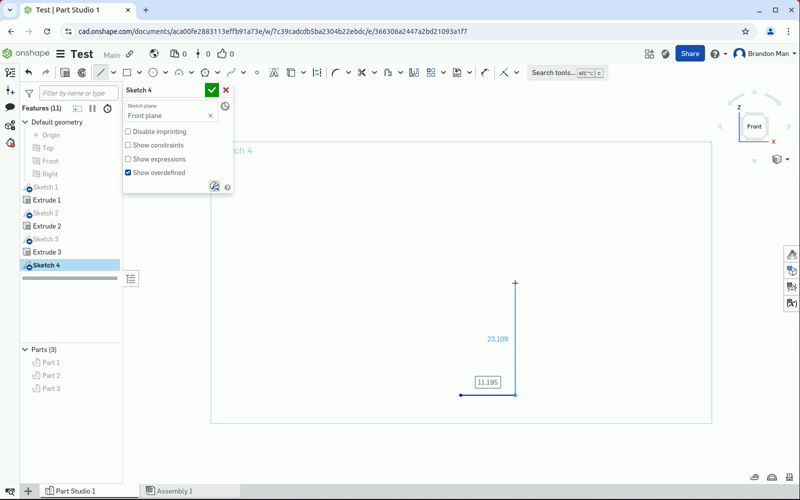
key_down(shift)
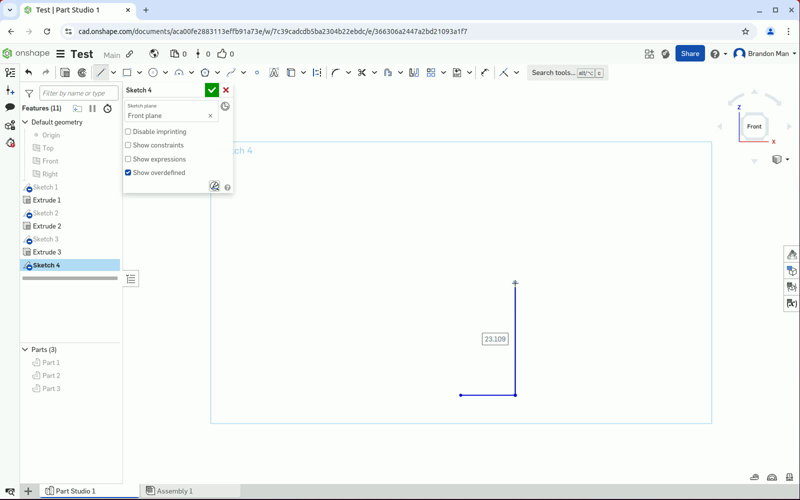
mouse_move(545, 282)
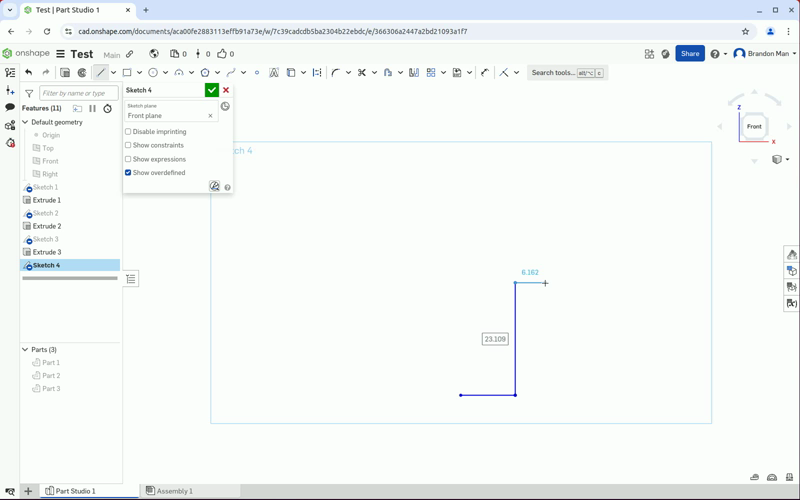
mouse_move(514, 282)
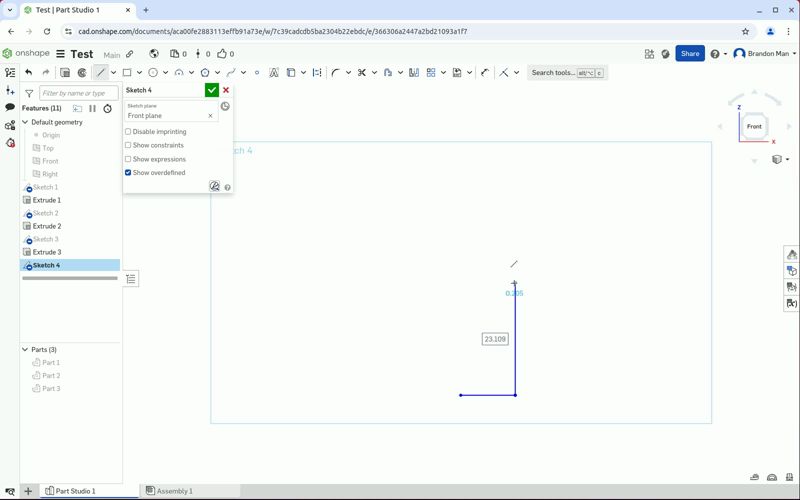
scroll(6)
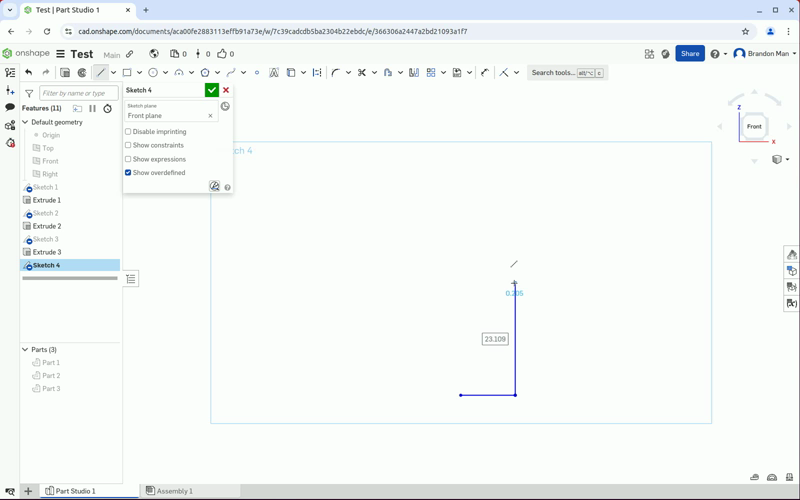
scroll(6)
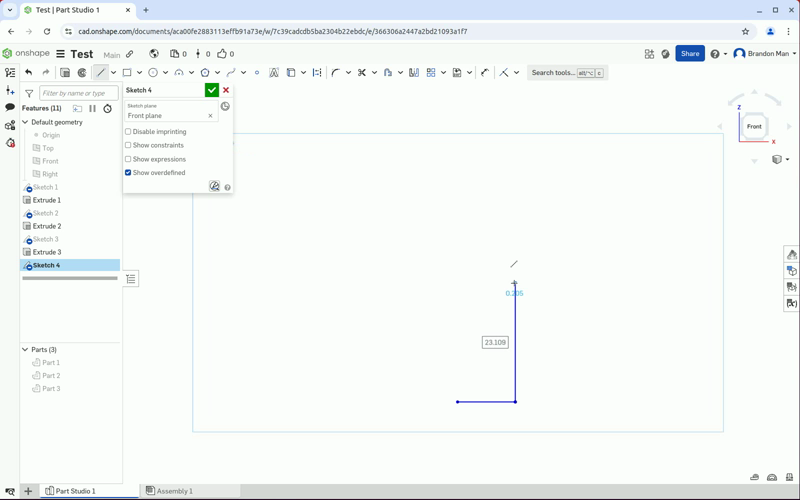
scroll(6)
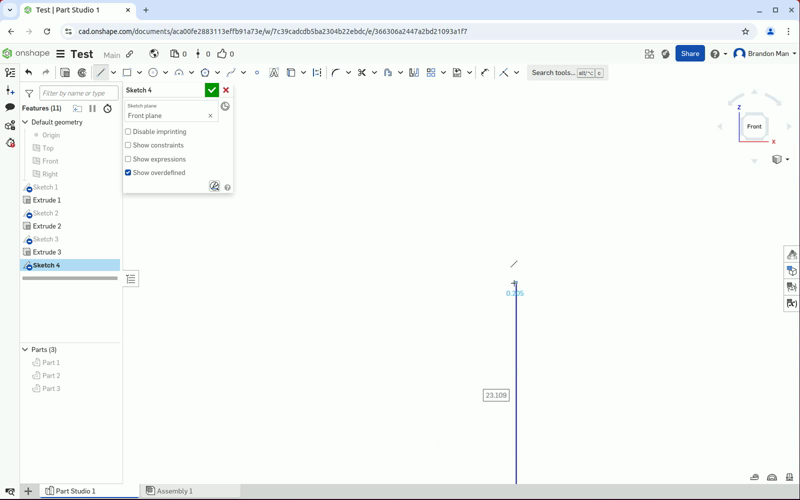
scroll(6)
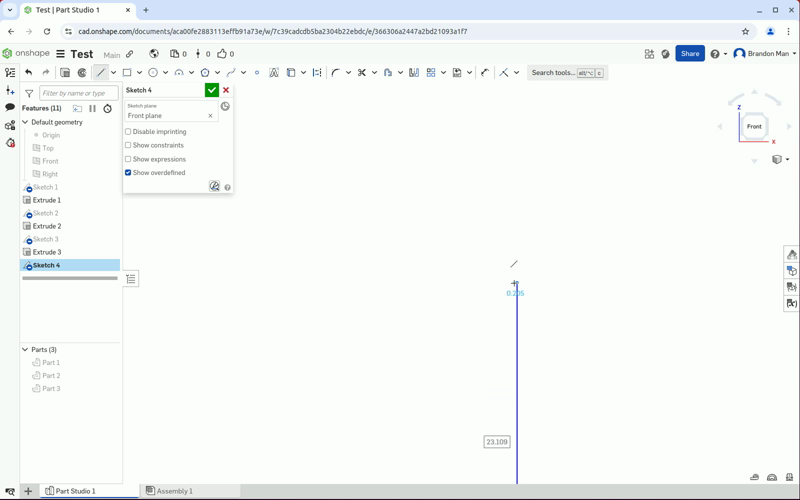
scroll(6)
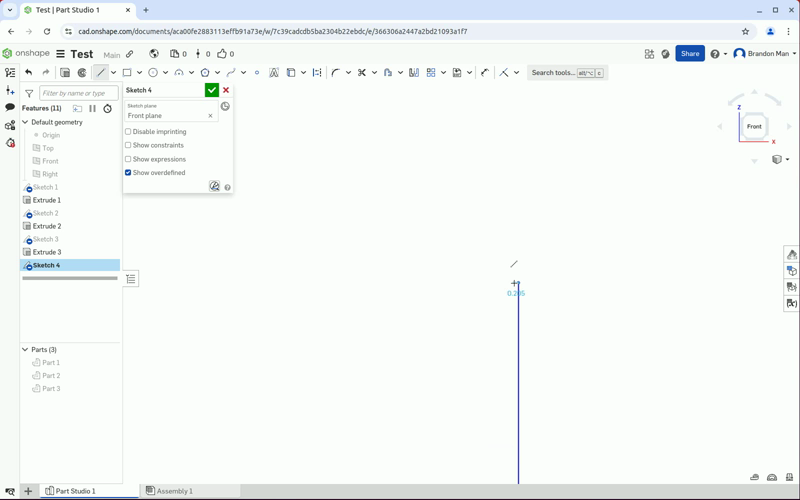
scroll(6)
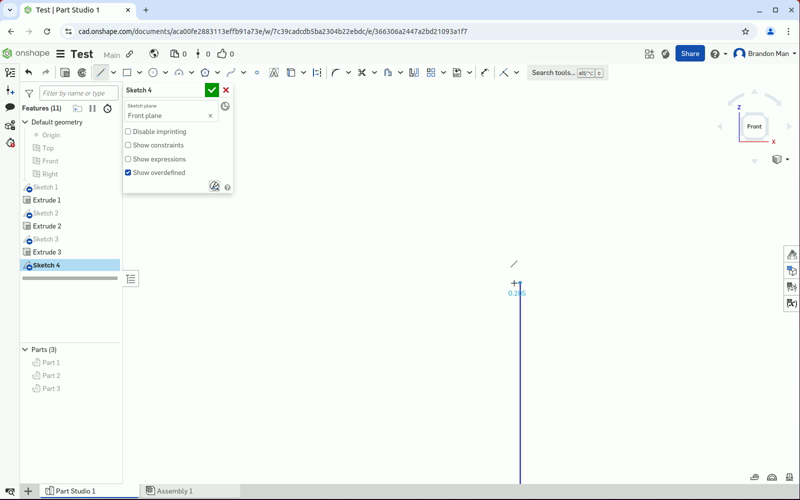
scroll(6)
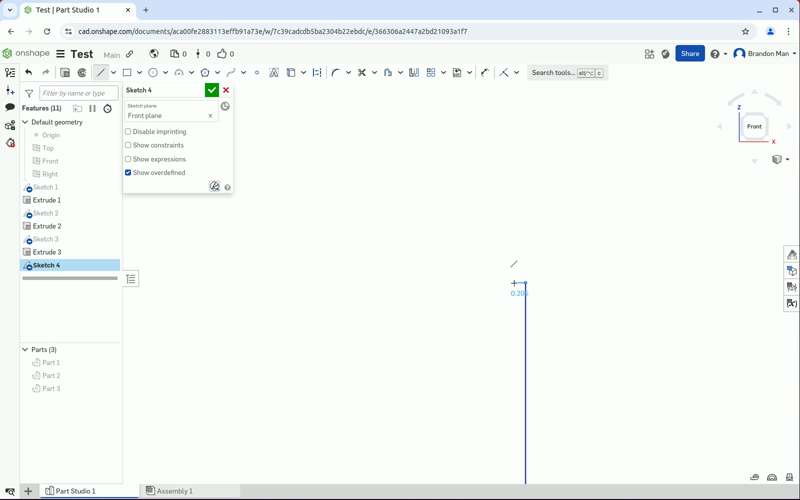
click(514, 282)
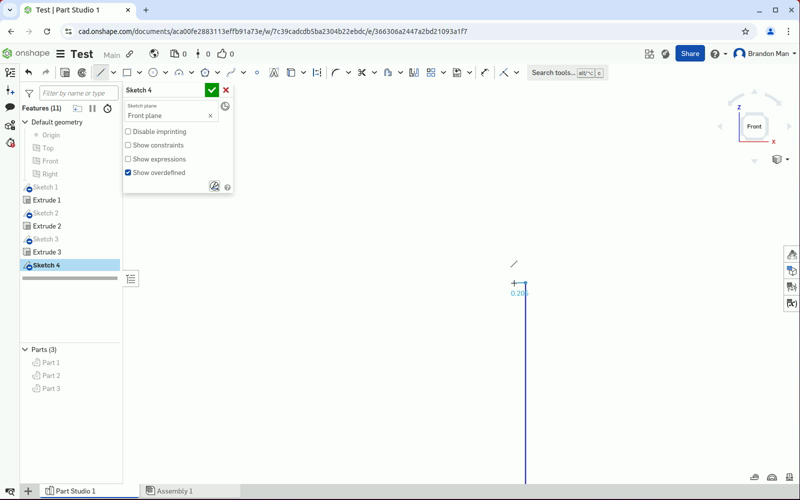
scroll(-6)
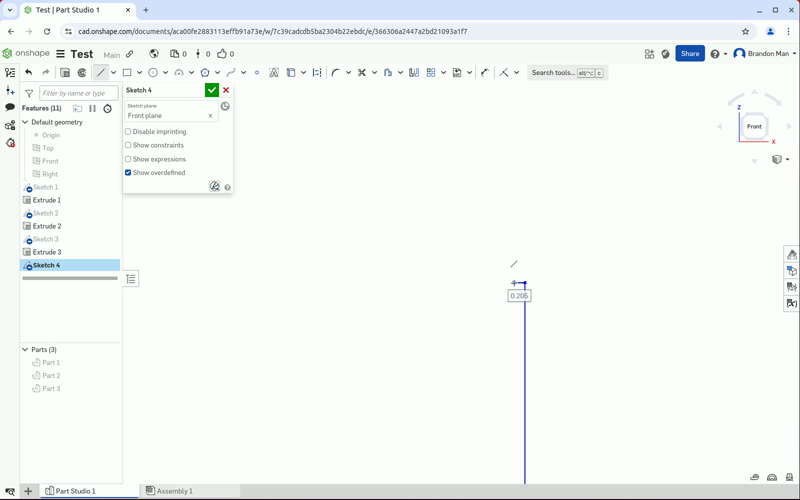
scroll(-6)
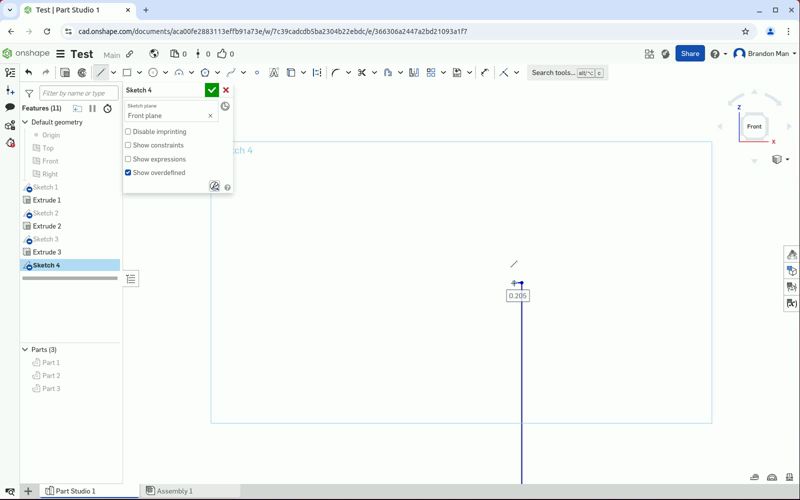
scroll(-6)
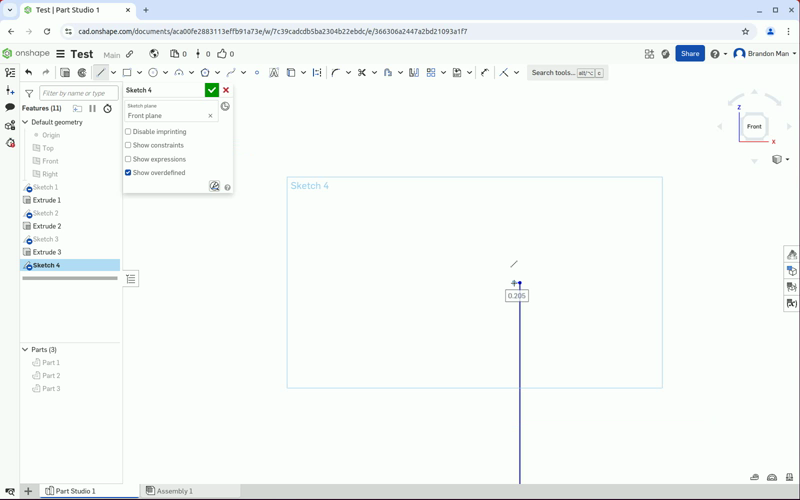
scroll(-6)
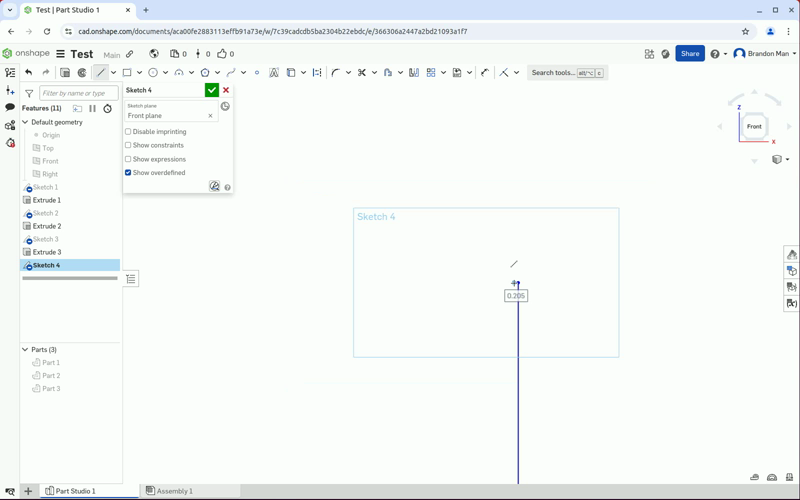
scroll(-6)
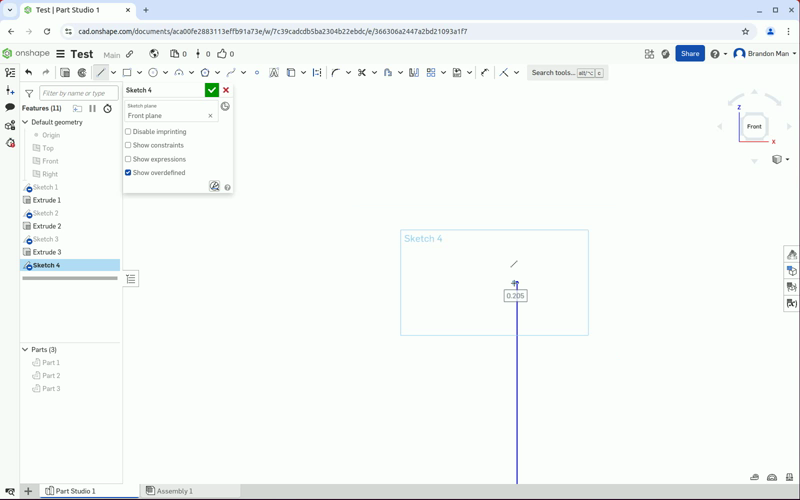
scroll(-6)
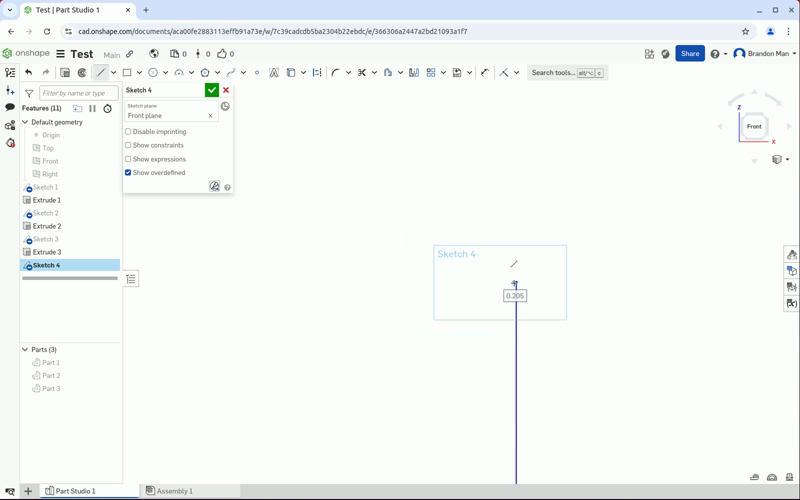
scroll(-6)
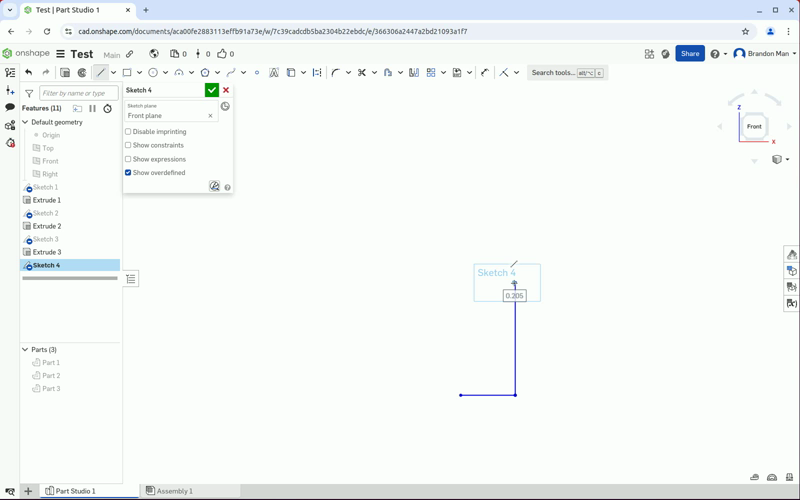
key_up(shift)
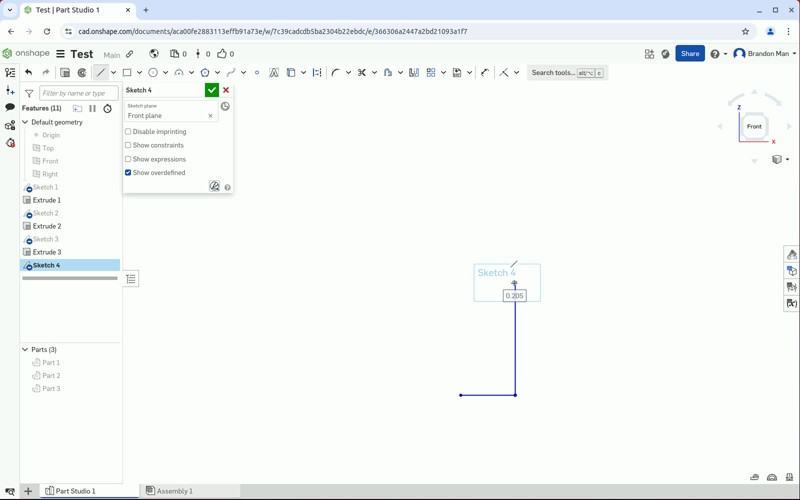
key_down(shift)
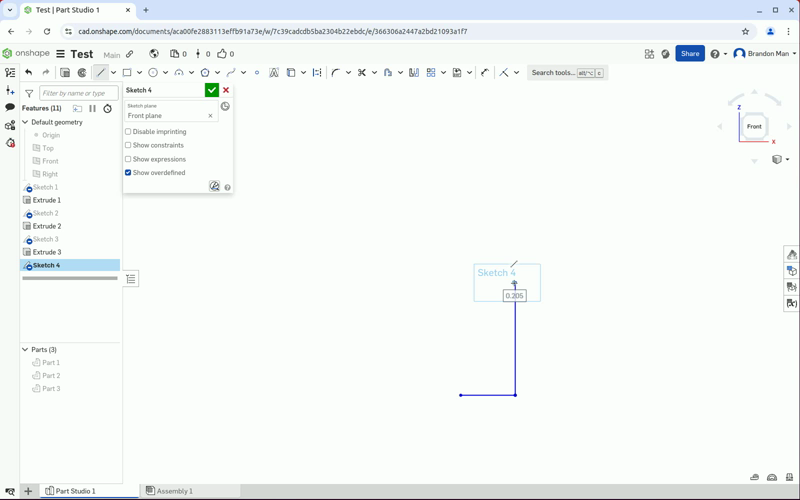
mouse_move(544, 282)
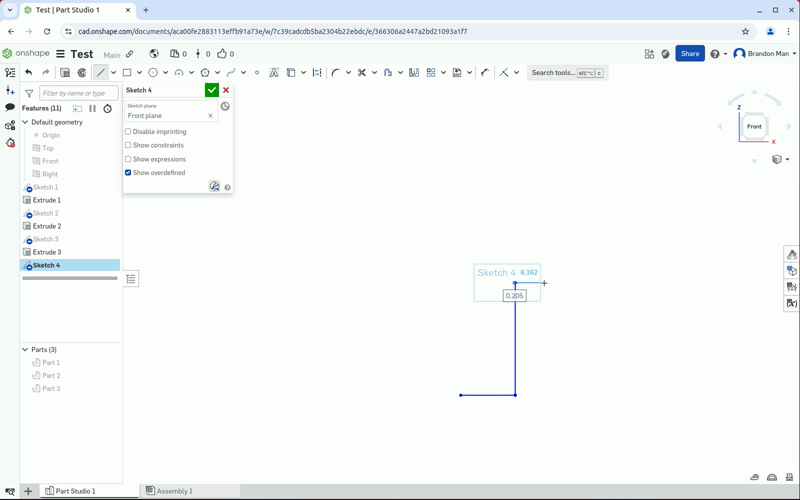
mouse_move(460, 282)
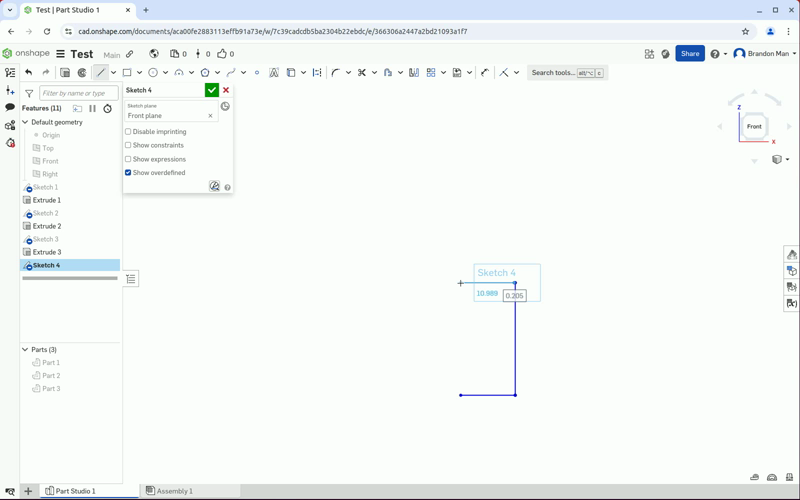
click(460, 282)
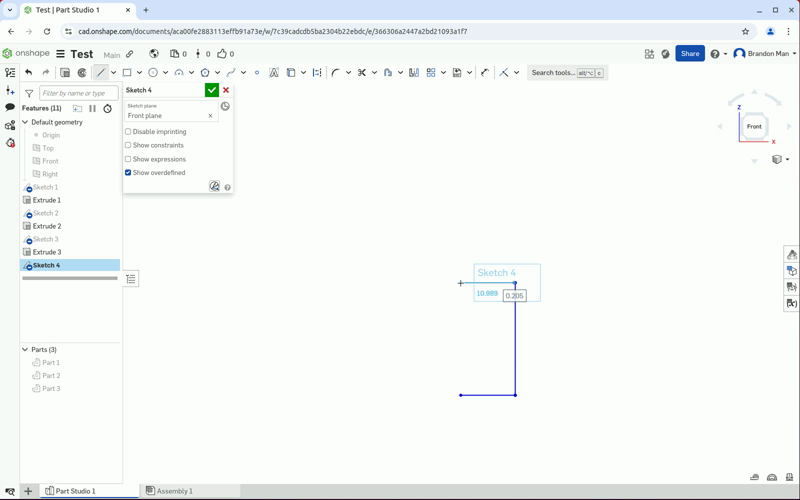
key_up(shift)
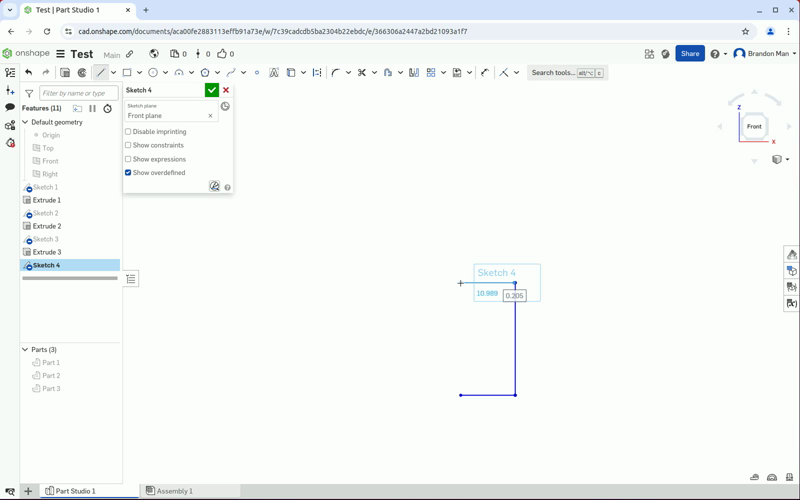
key_down(shift)
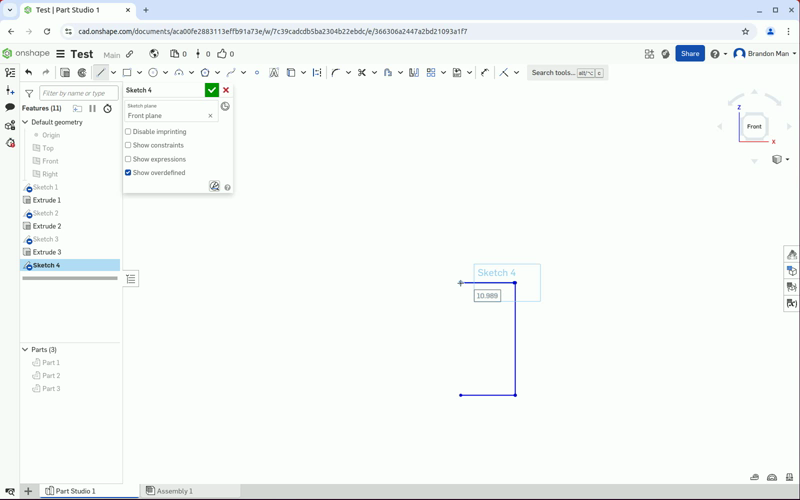
mouse_move(460, 395)
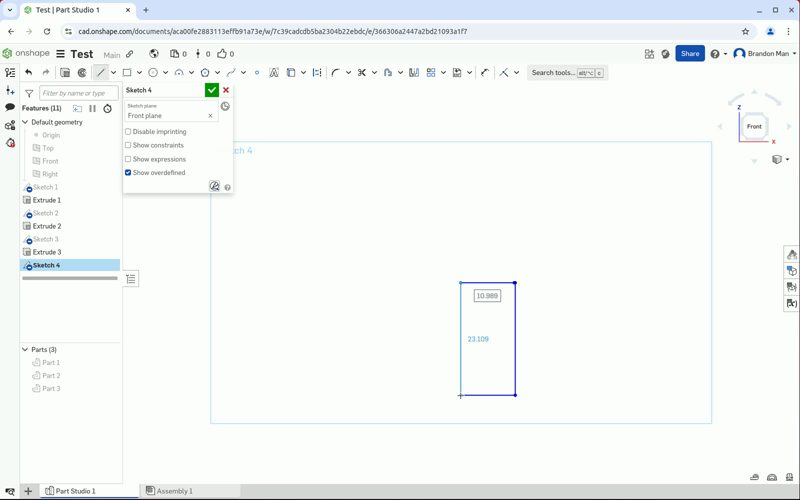
key_up(shift)
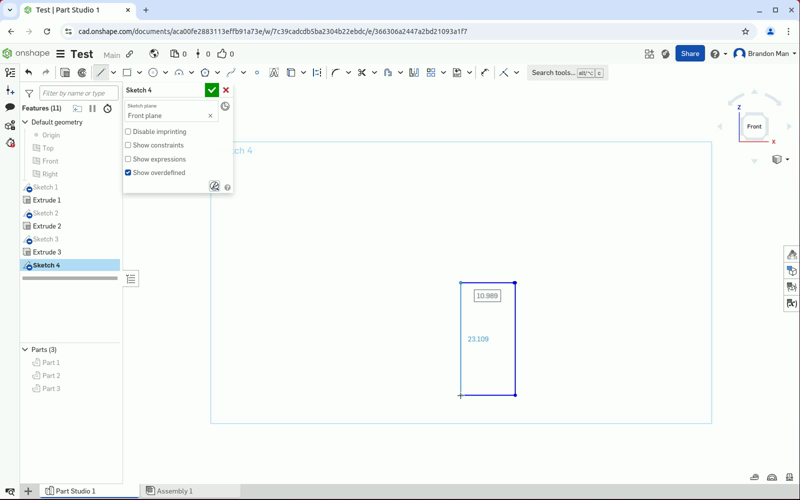
click(460, 395)
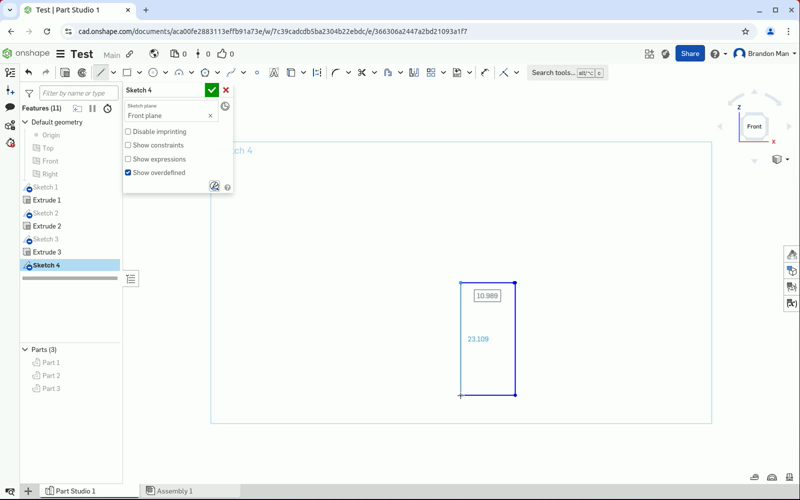
key(esc)
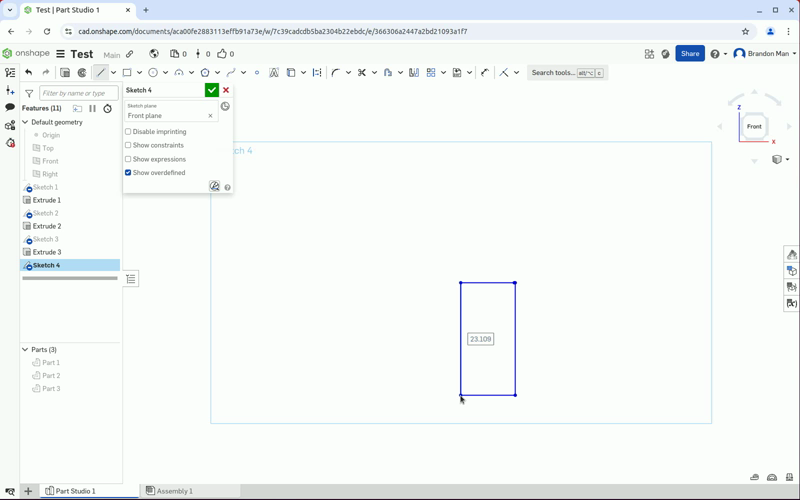
mouse_move(497, 339)
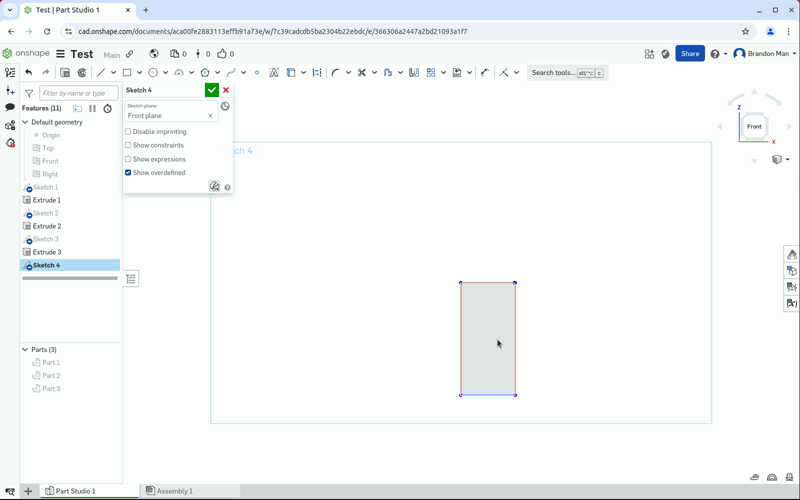
click(497, 339)
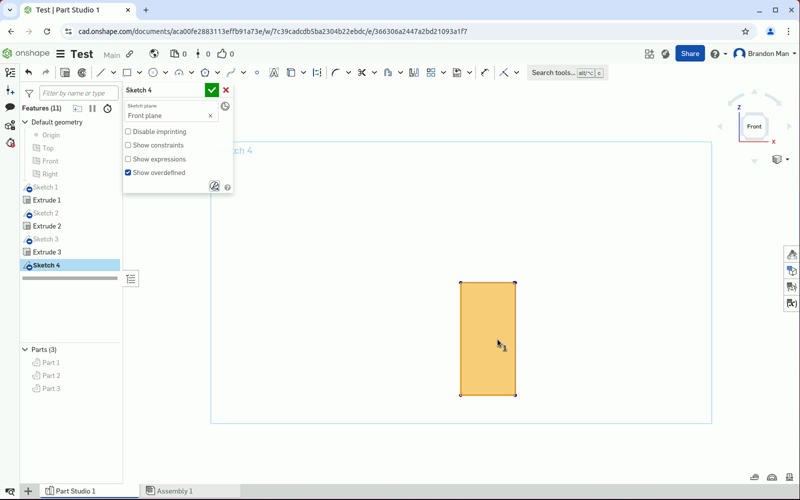
mouse_move(73, 352)
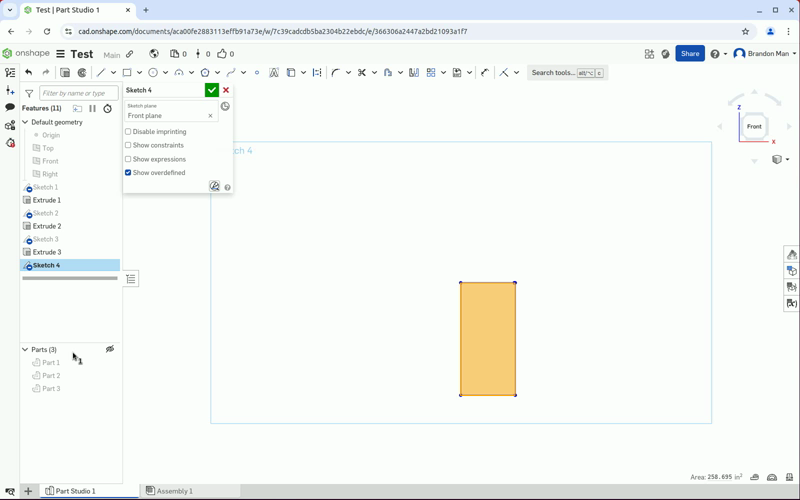
key(shift+y)
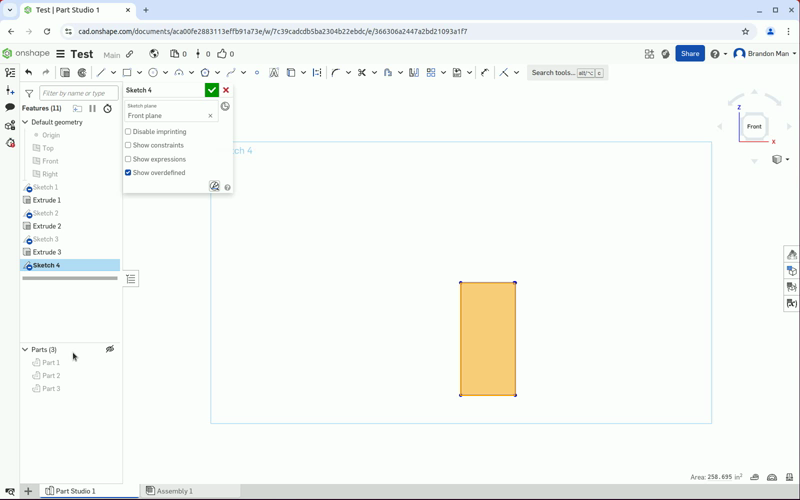
key(shift+e)
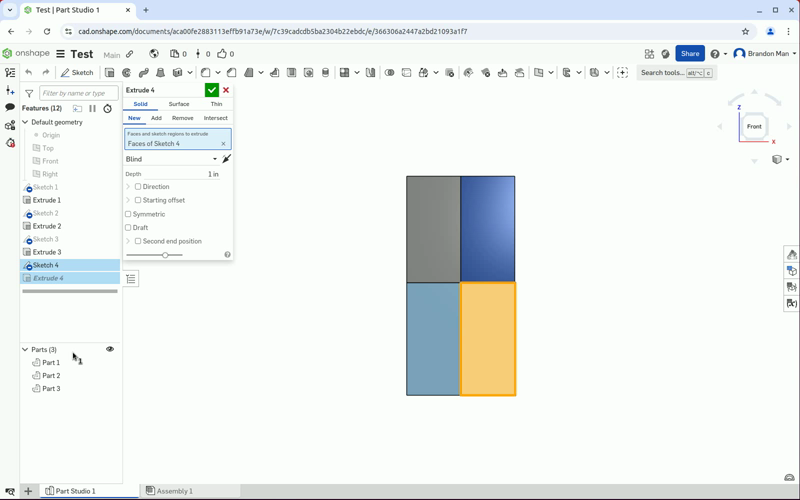
mouse_move(143, 106)
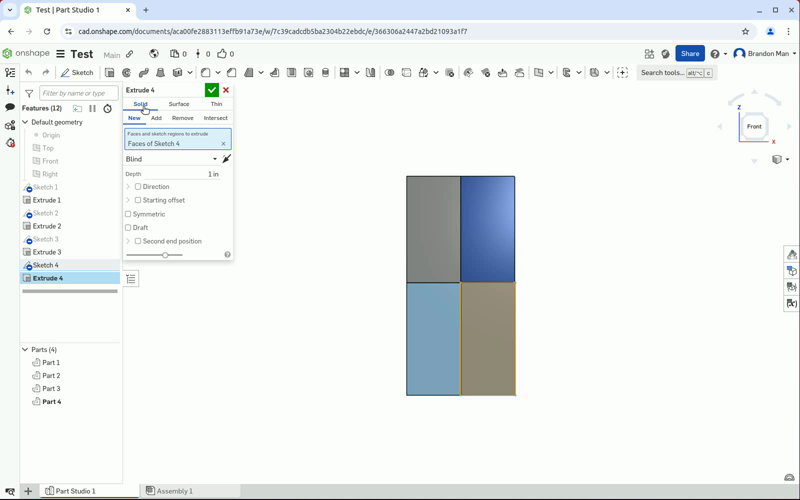
click(143, 106)
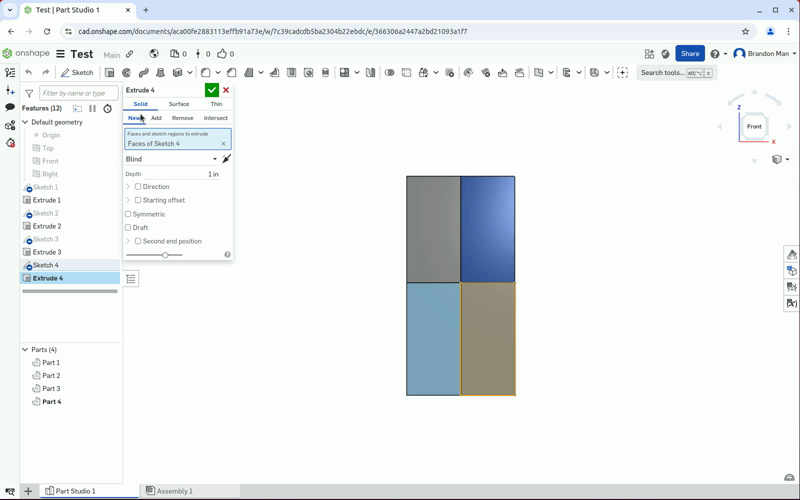
mouse_move(137, 120)
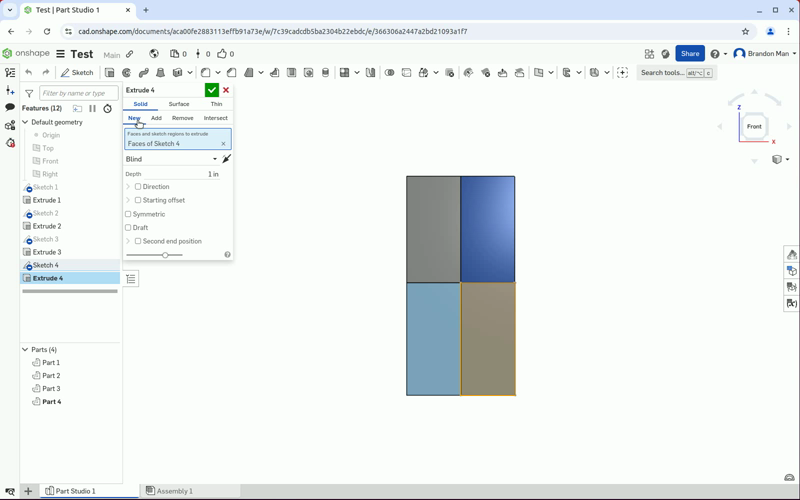
click(137, 120)
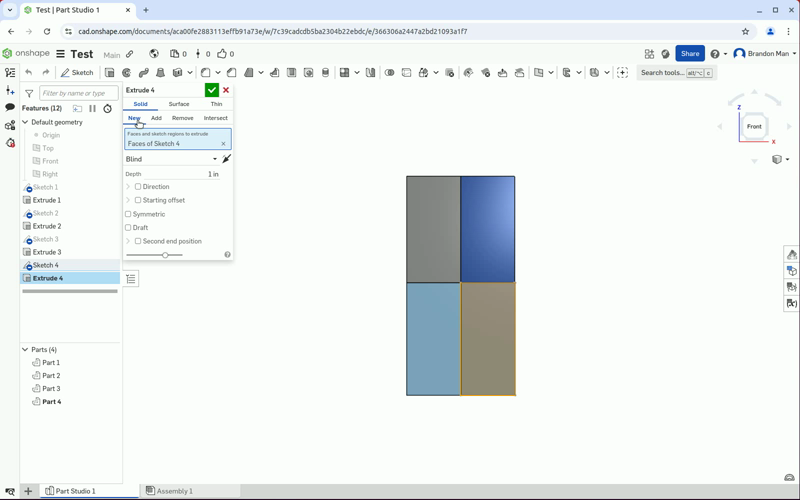
key(tab, 4)
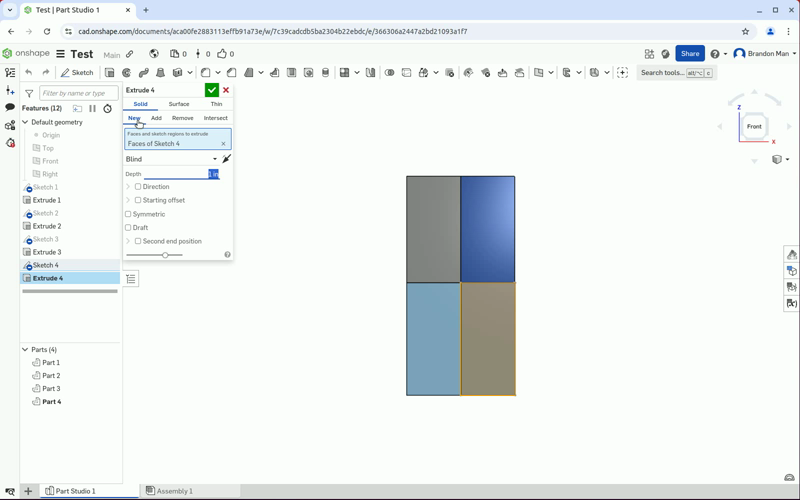
text(8.906)
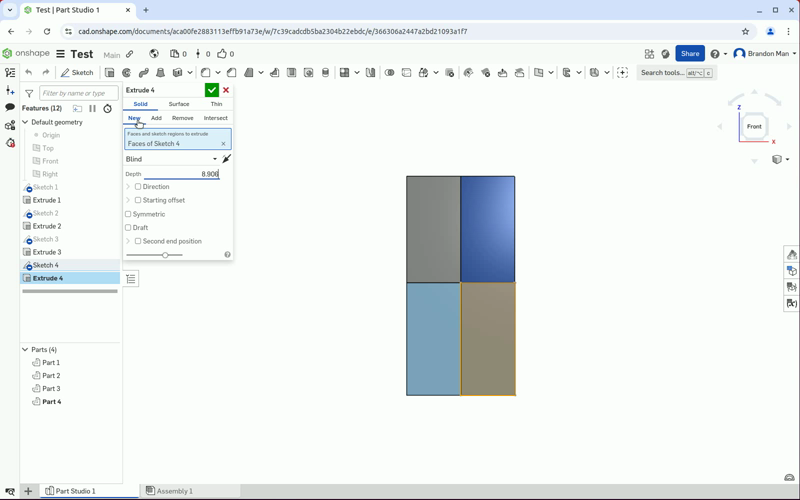
key(enter)
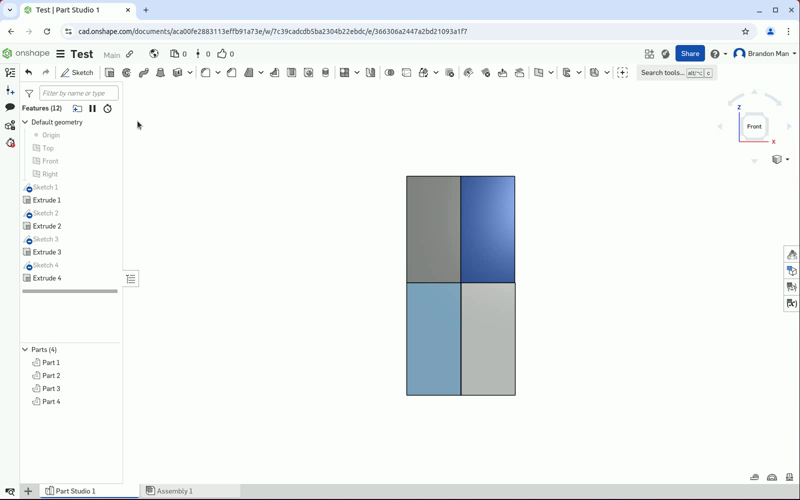
key(shift+h)
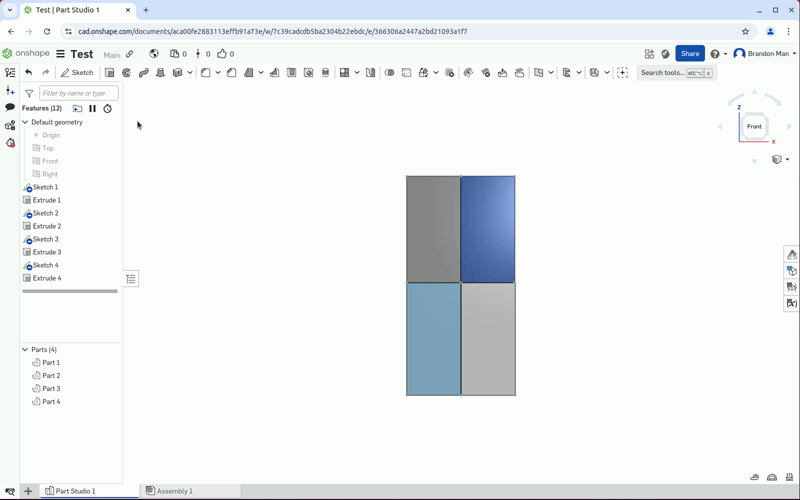
key(shift+h)
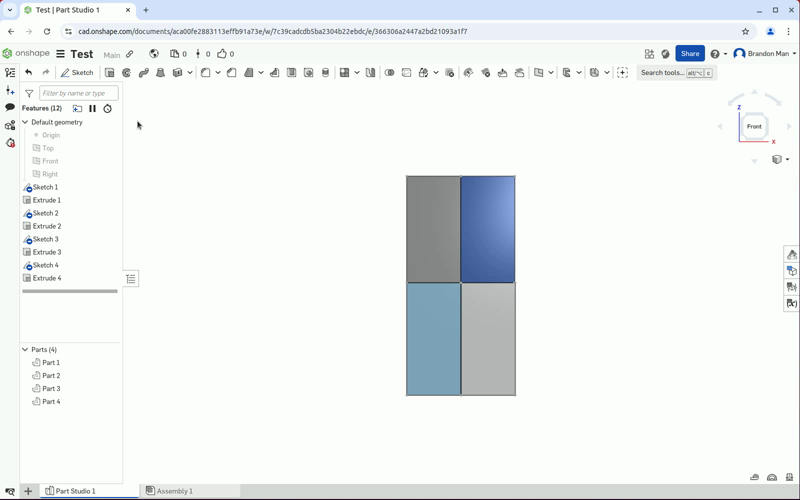
key(shift+7)
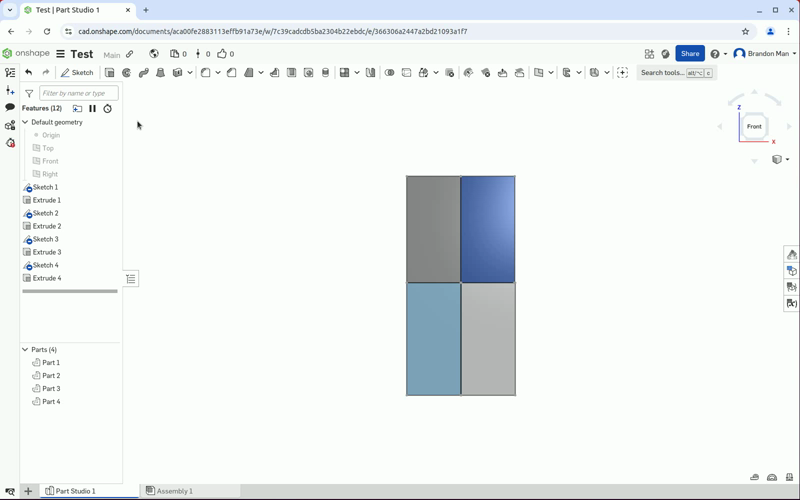
key(left, 2)
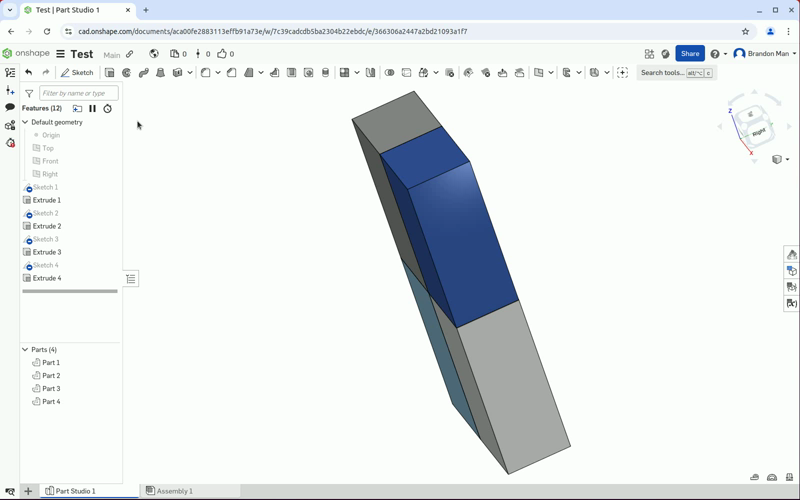
key(down, 2)
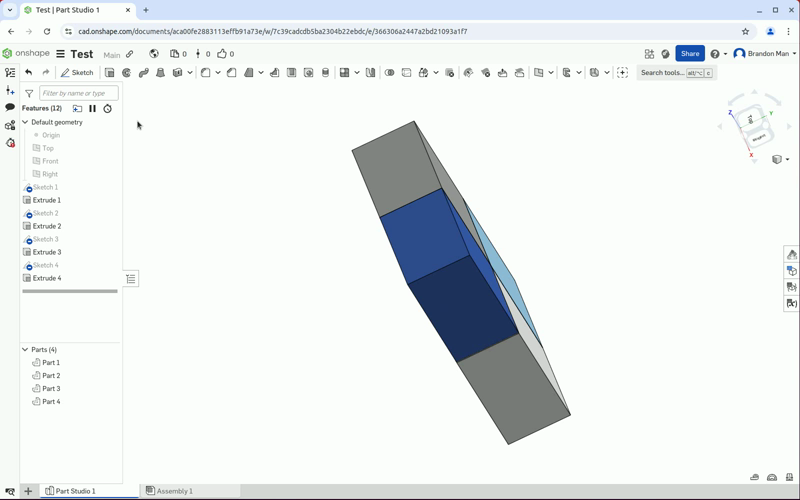
key(up, 2)
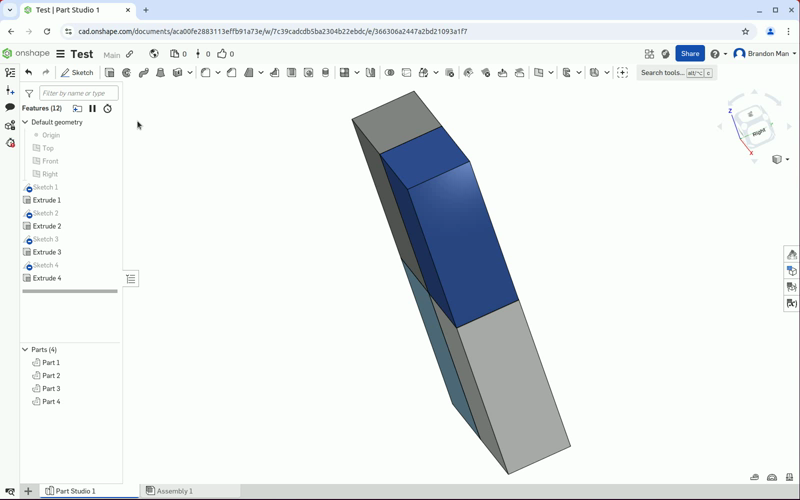
key(right, 2)
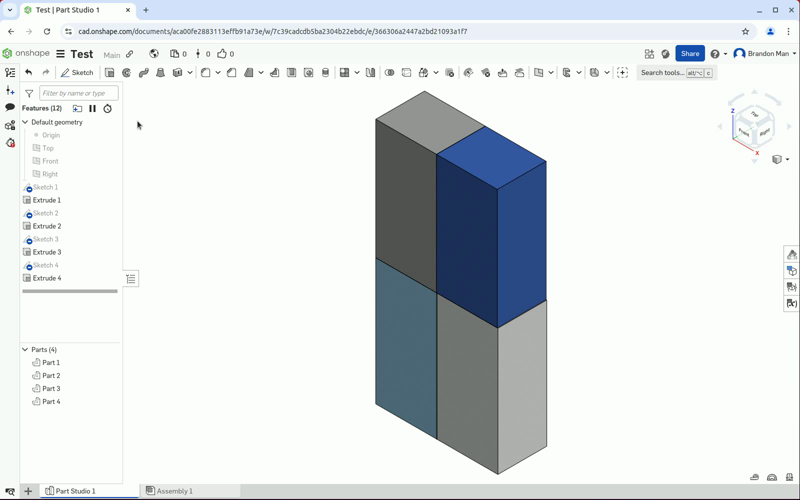
mouse_move(73, 189)
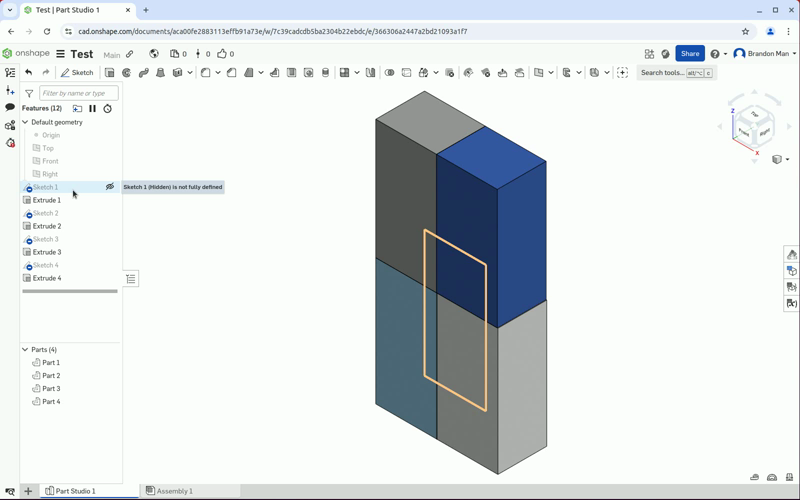
click(73, 189)